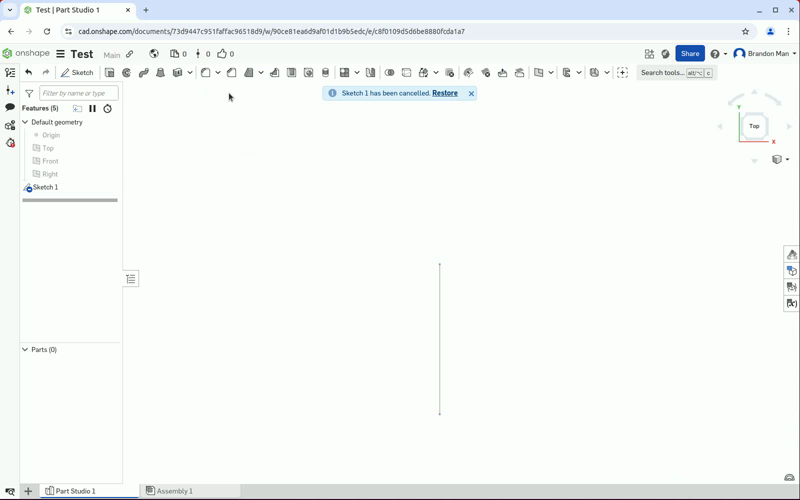
key(shift+h)
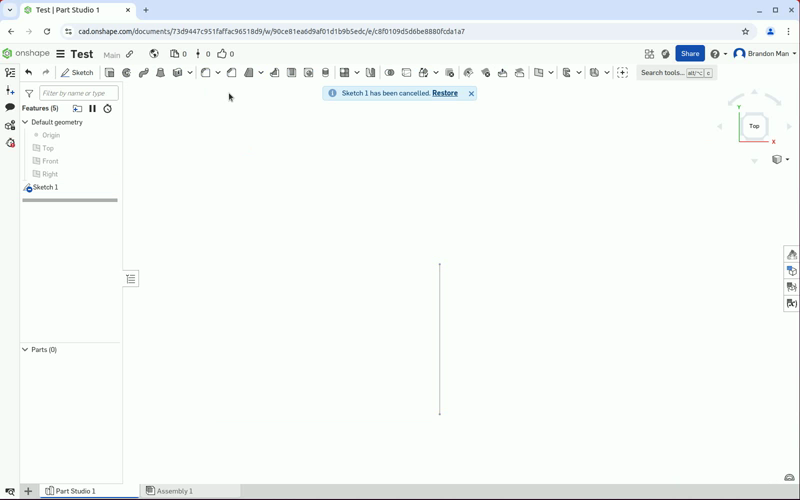
key(shift+s)
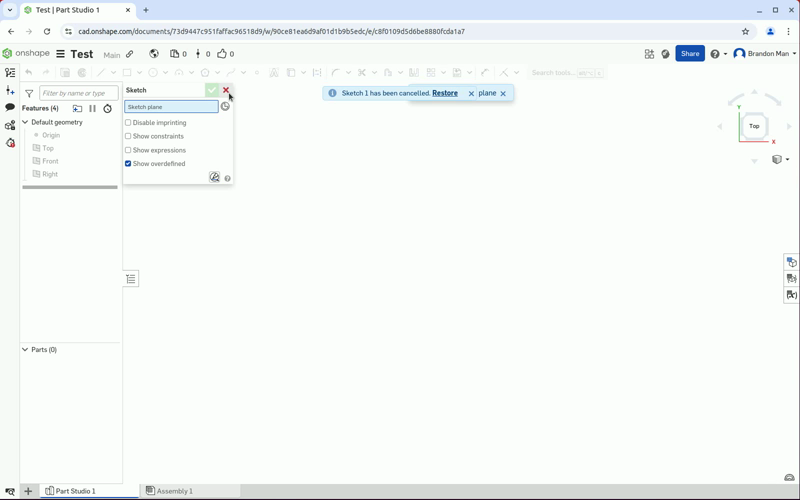
mouse_move(73, 150)
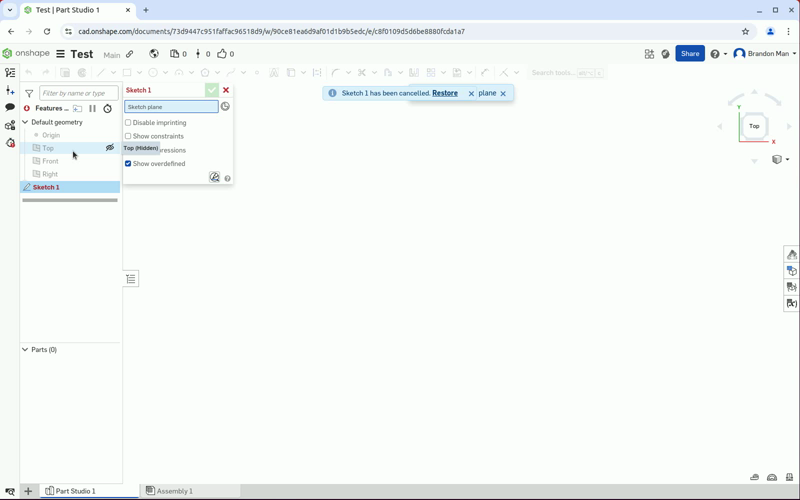
click(73, 150)
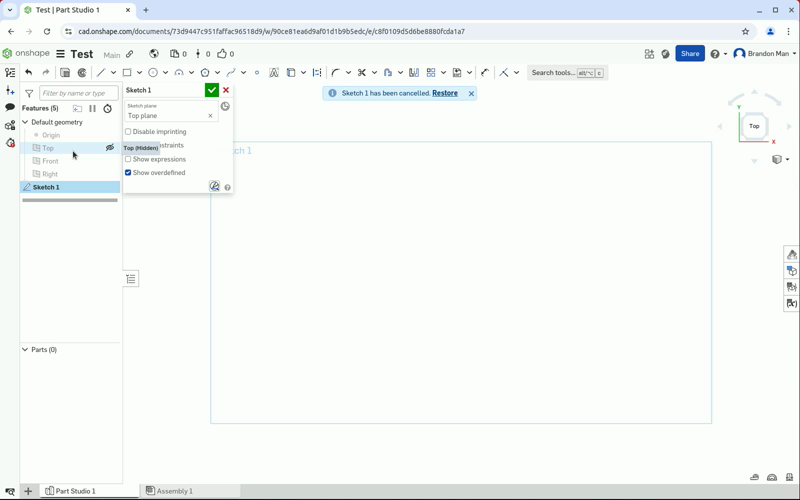
mouse_move(73, 352)
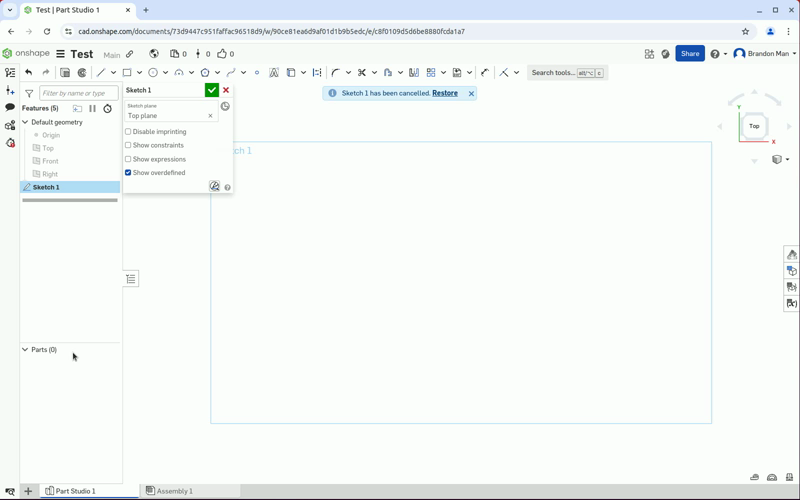
key(y)
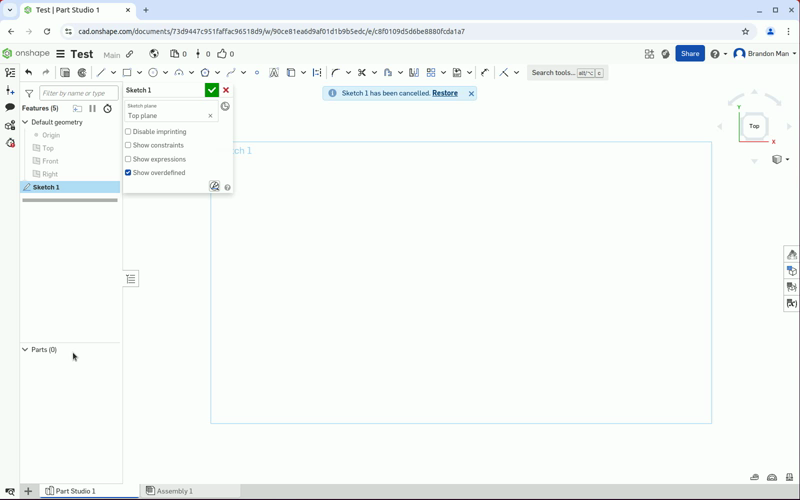
key(a)
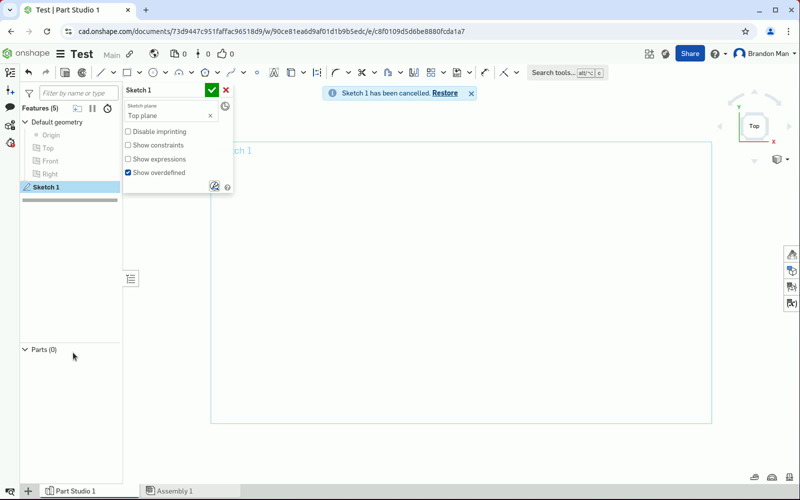
key_down(shift)
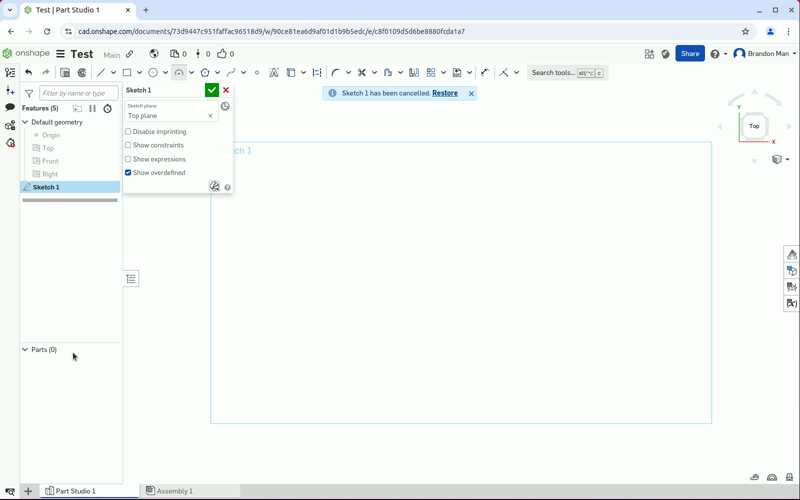
mouse_move(348, 290)
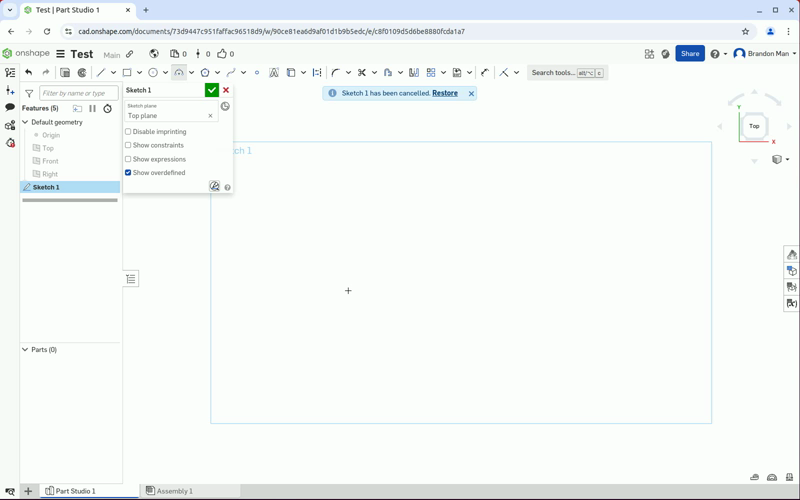
click(348, 290)
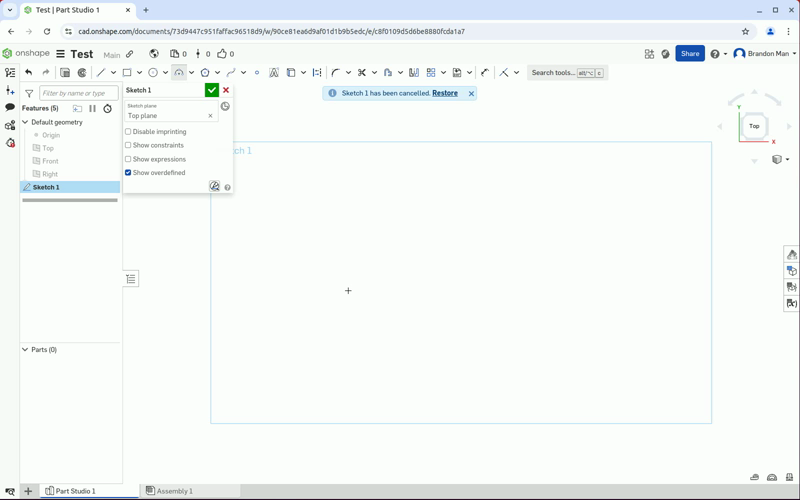
key_up(shift)
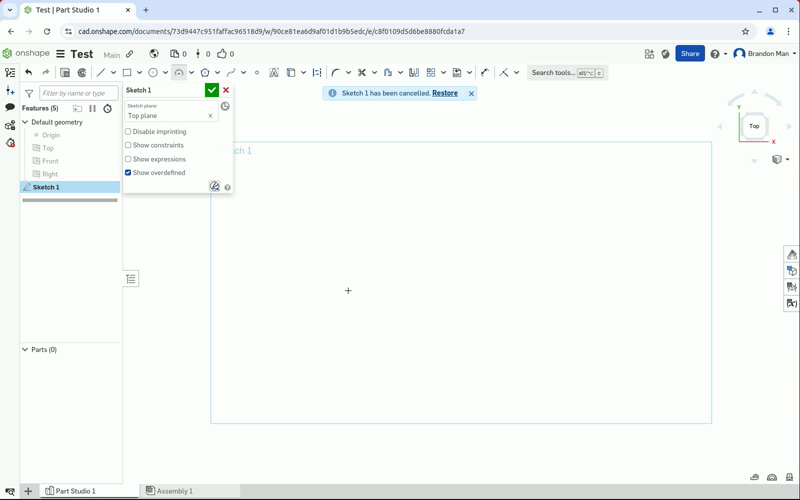
key_down(shift)
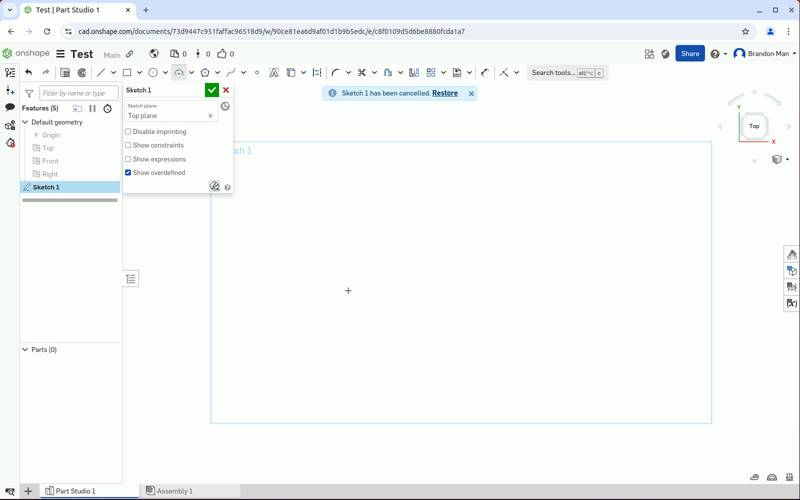
mouse_move(362, 304)
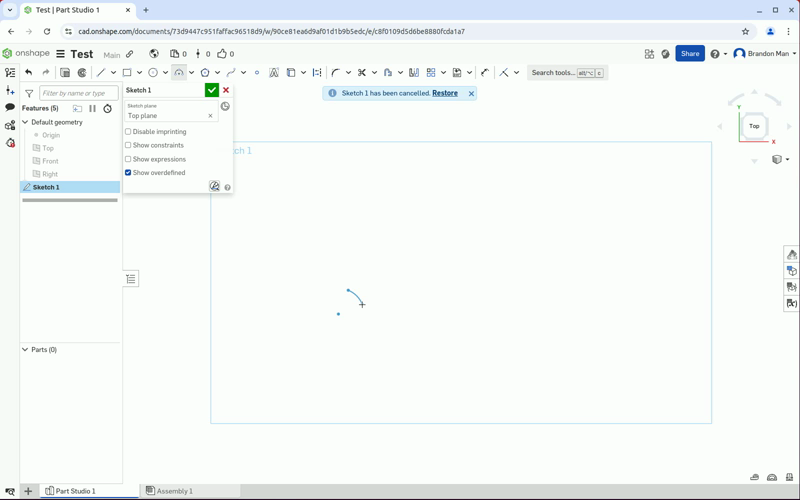
click(362, 304)
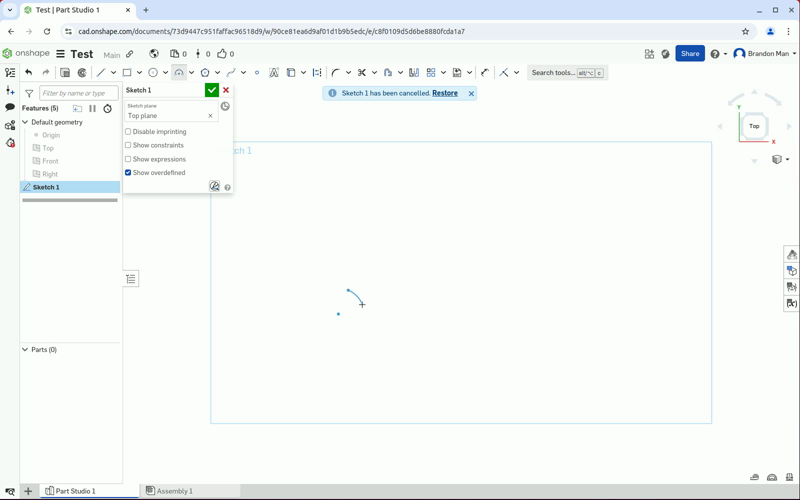
mouse_move(352, 300)
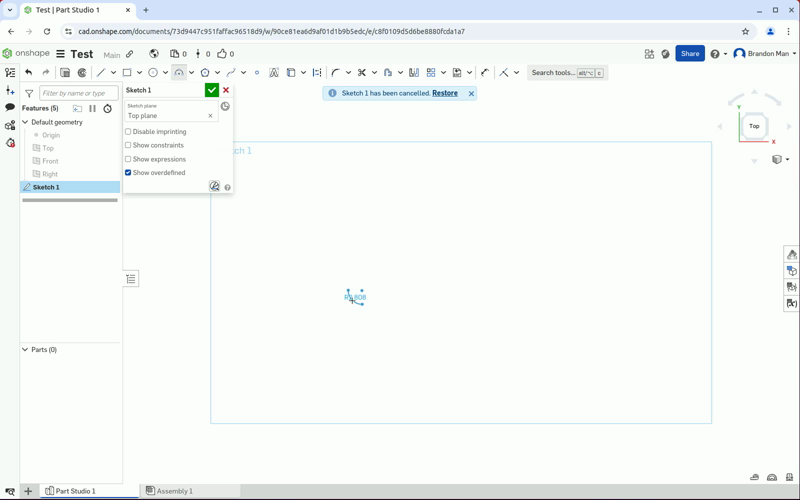
click(352, 300)
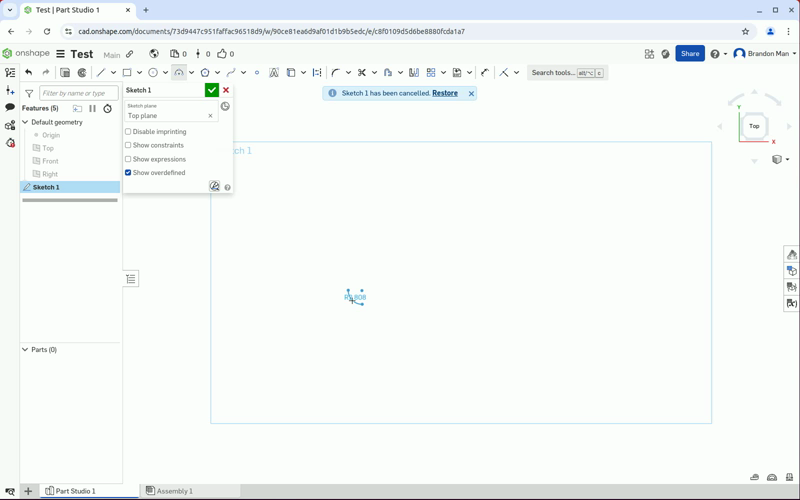
key_up(shift)
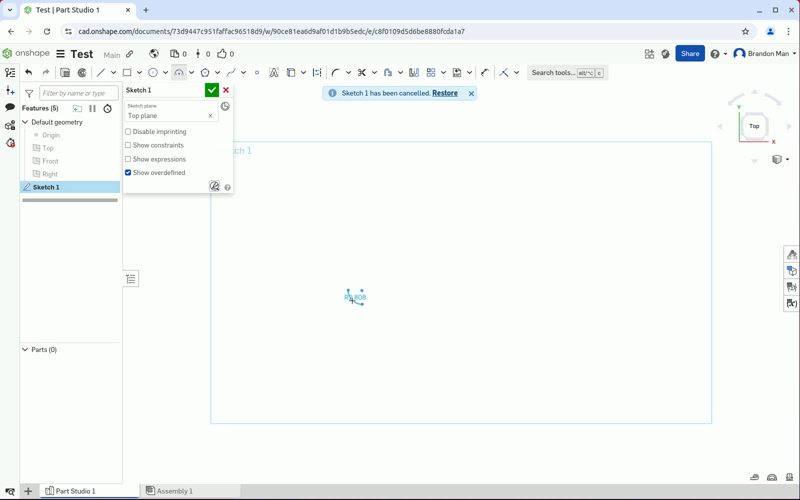
key(esc)
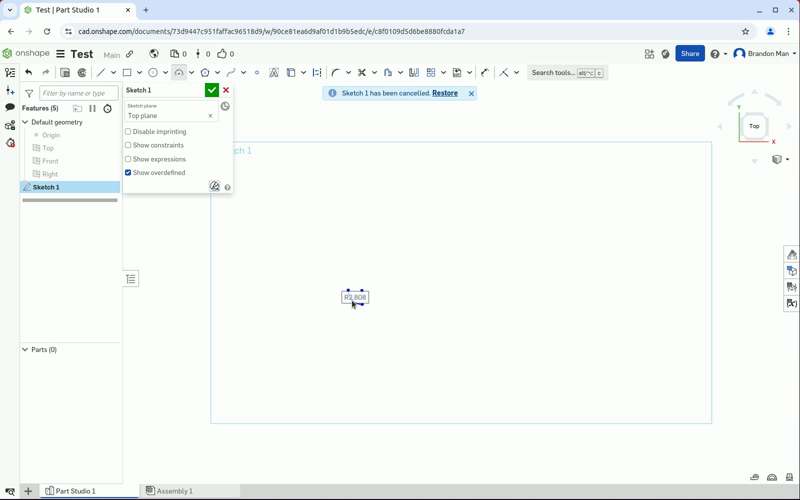
key(l)
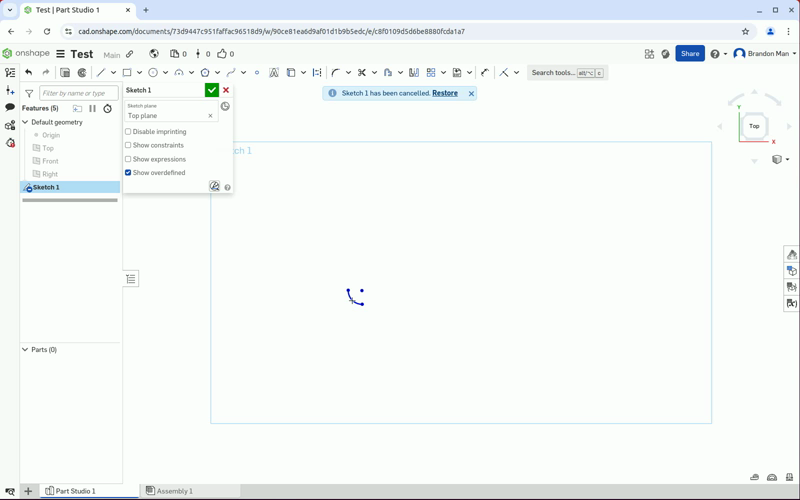
mouse_move(362, 304)
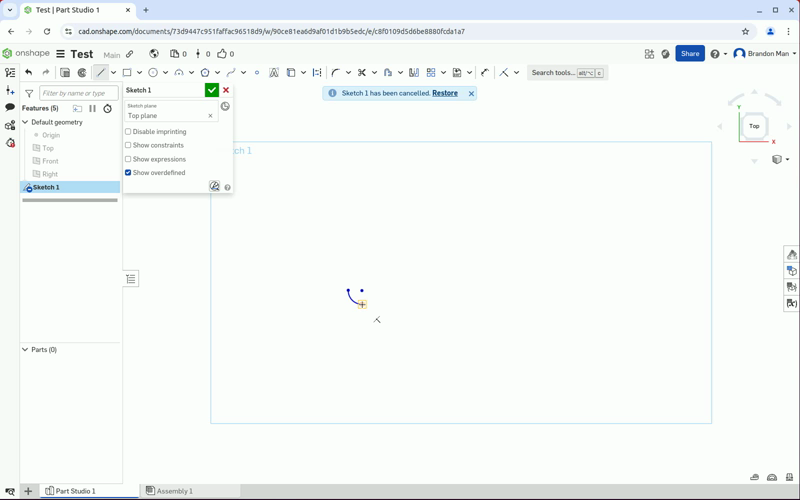
click(362, 304)
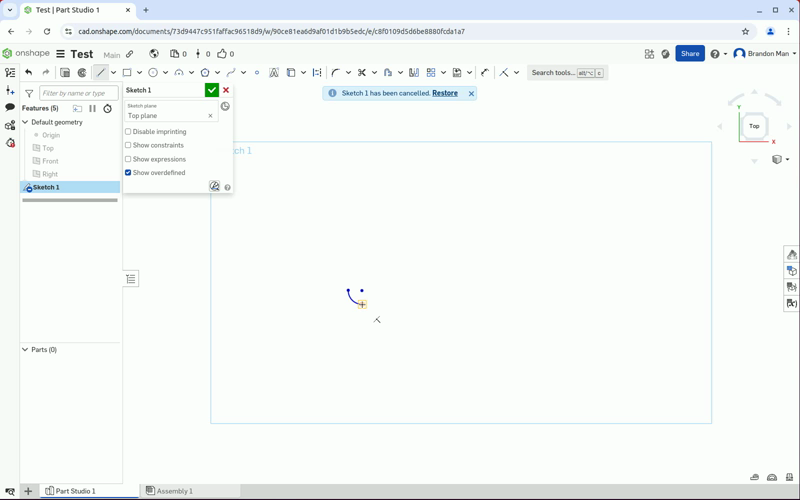
key_down(shift)
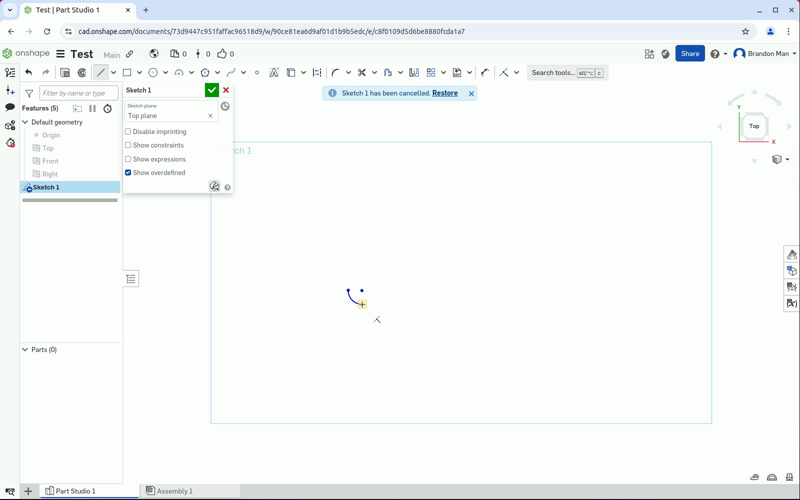
mouse_move(558, 304)
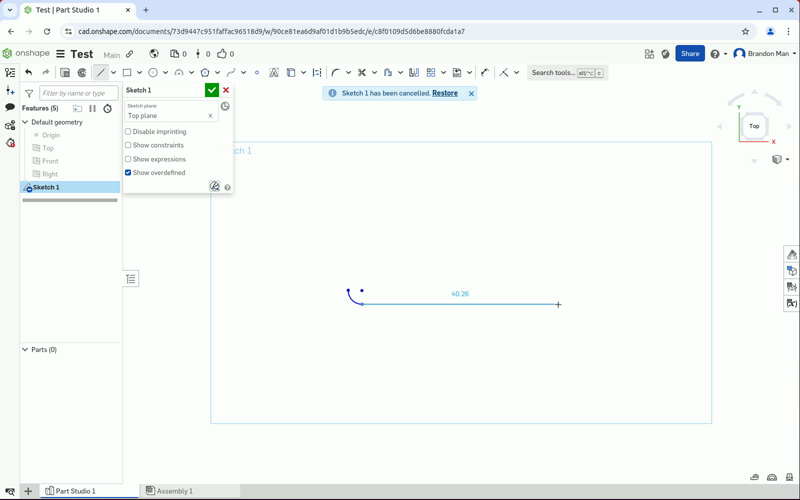
click(558, 304)
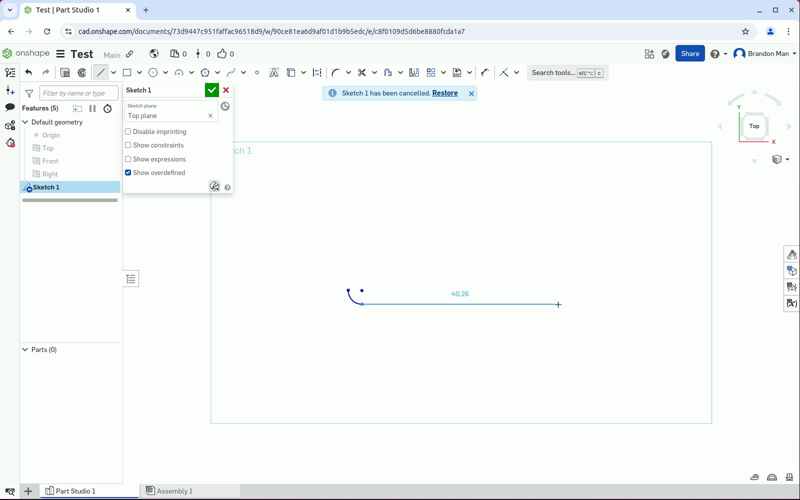
key_up(shift)
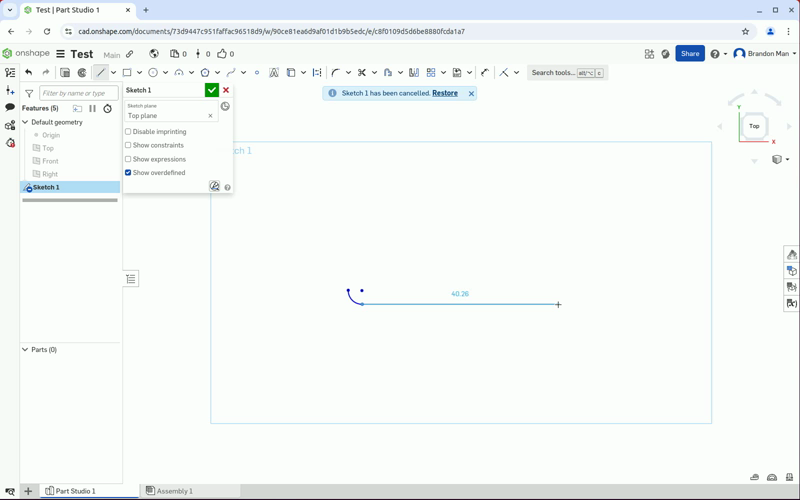
key(esc)
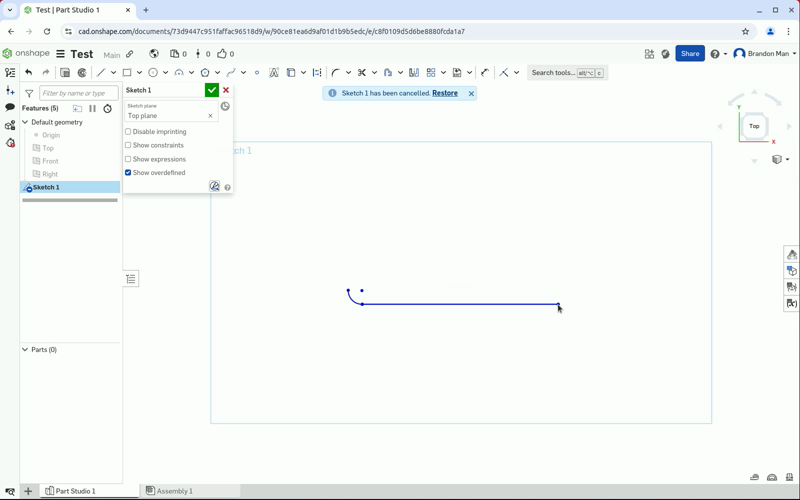
key(a)
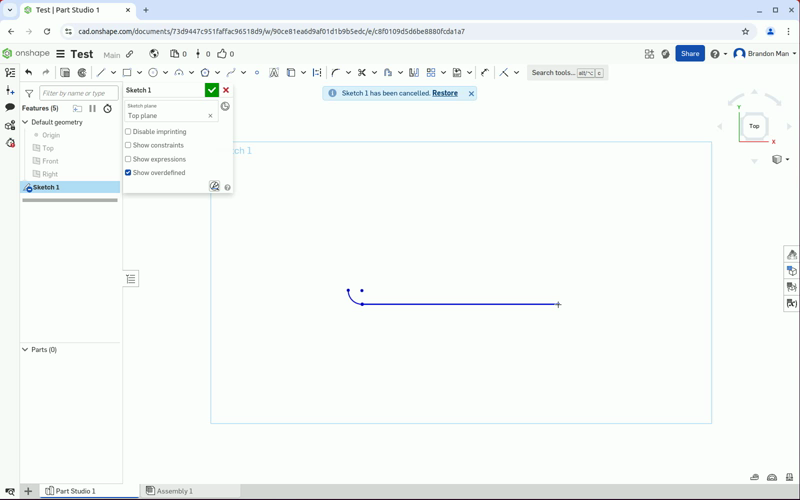
mouse_move(558, 304)
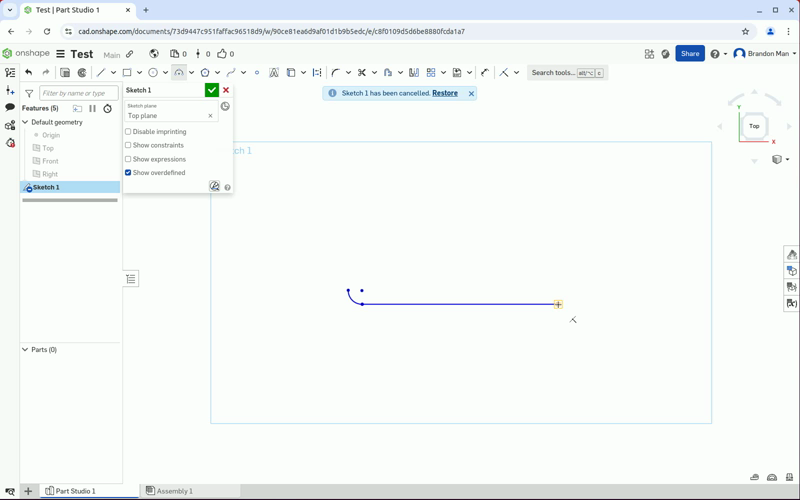
click(558, 304)
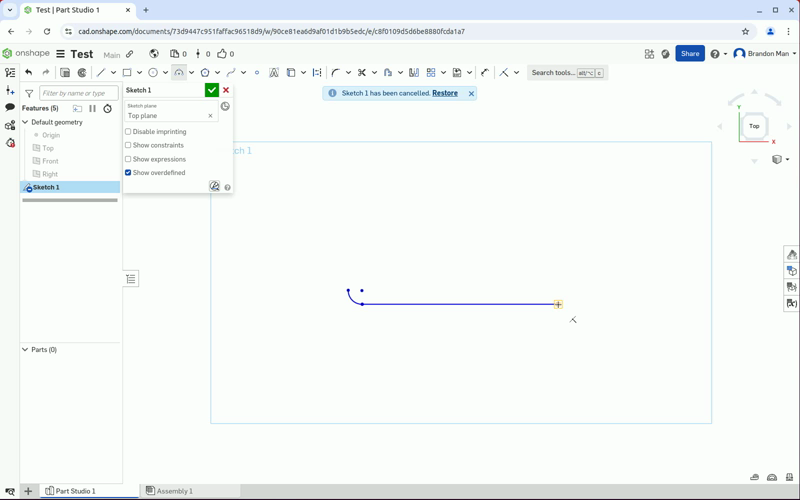
key_down(shift)
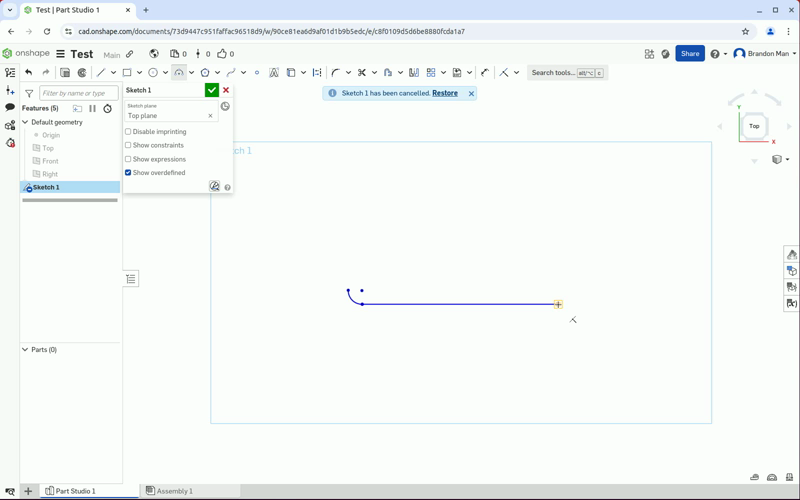
mouse_move(572, 290)
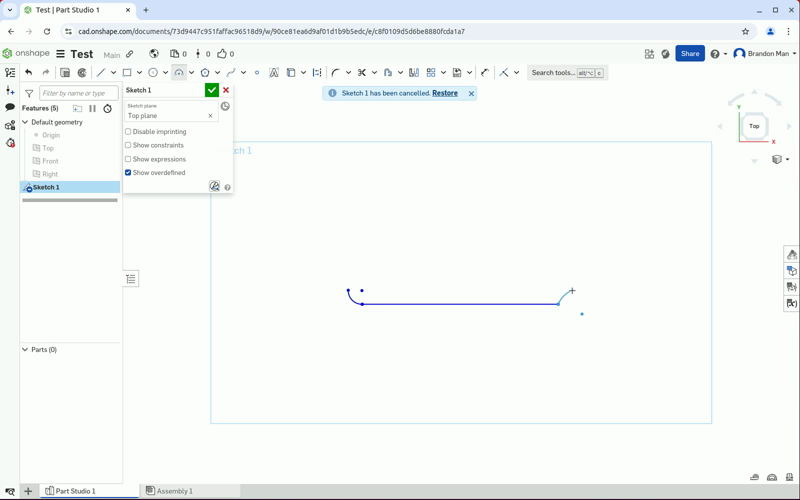
click(572, 290)
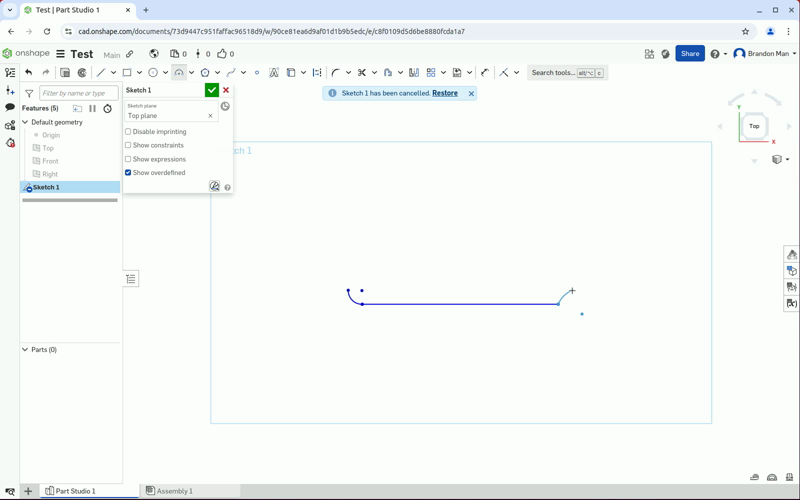
mouse_move(567, 300)
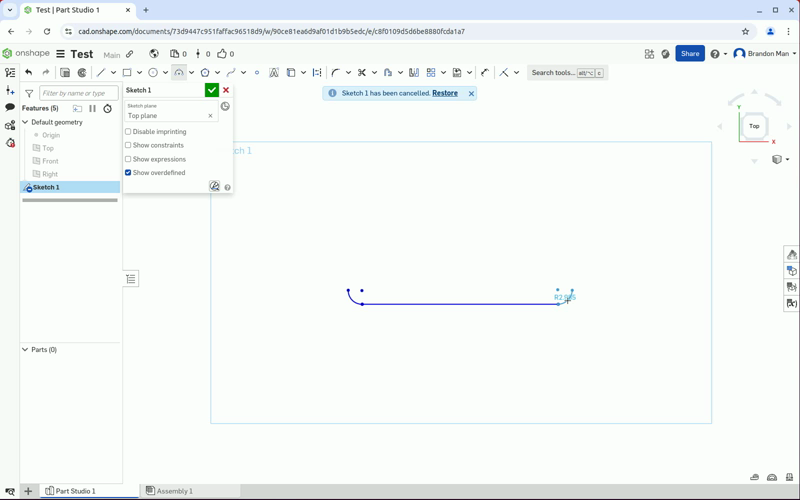
click(567, 300)
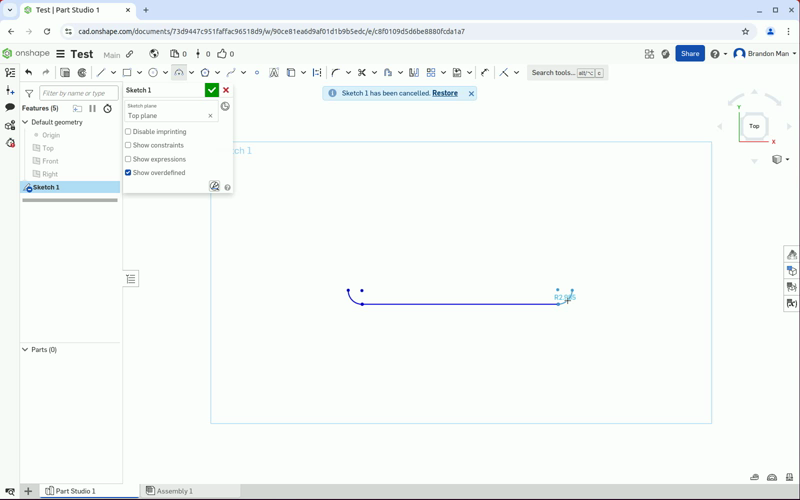
key_up(shift)
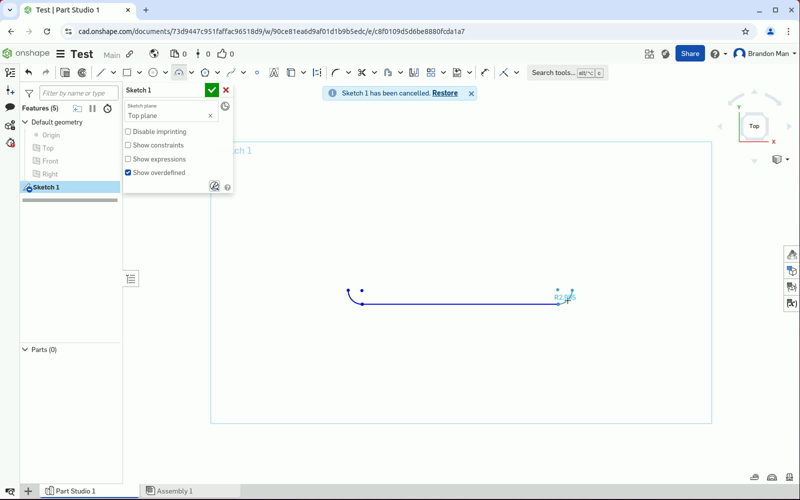
key(esc)
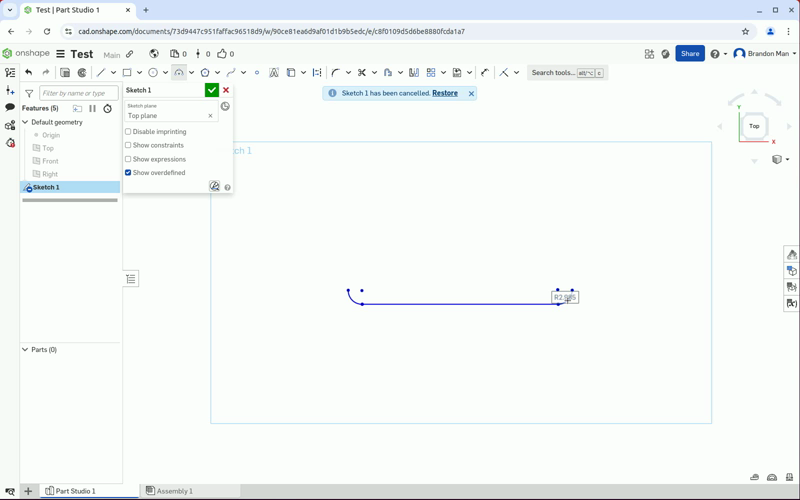
key(l)
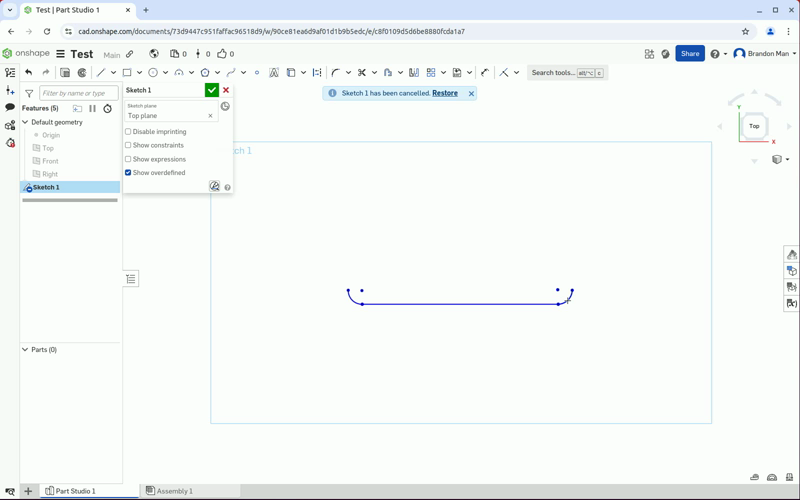
mouse_move(572, 290)
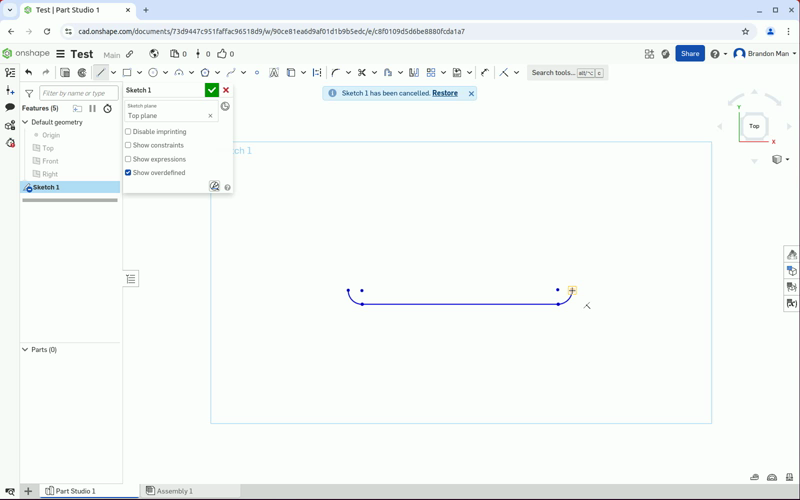
click(572, 290)
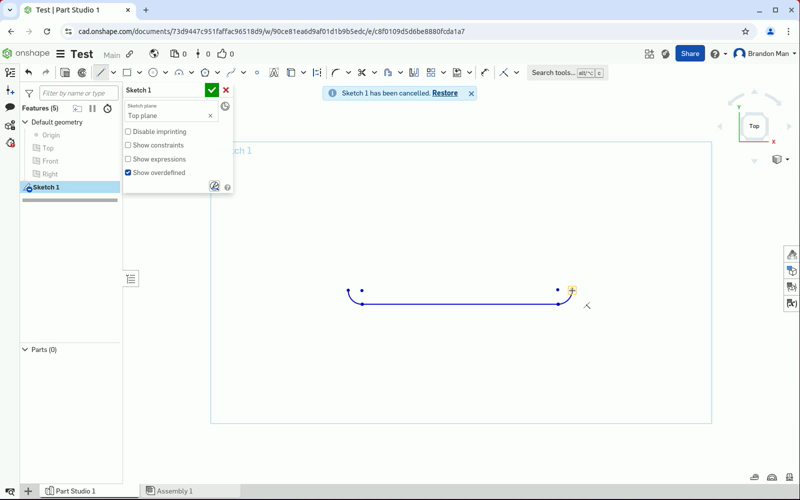
key_down(shift)
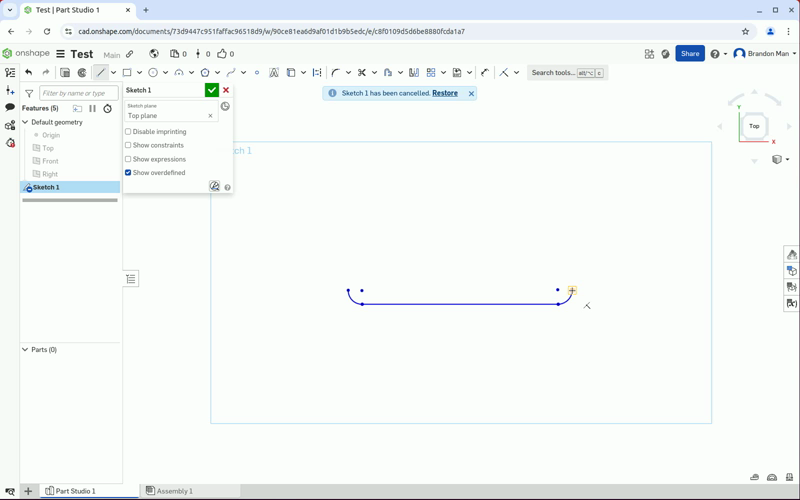
mouse_move(589, 290)
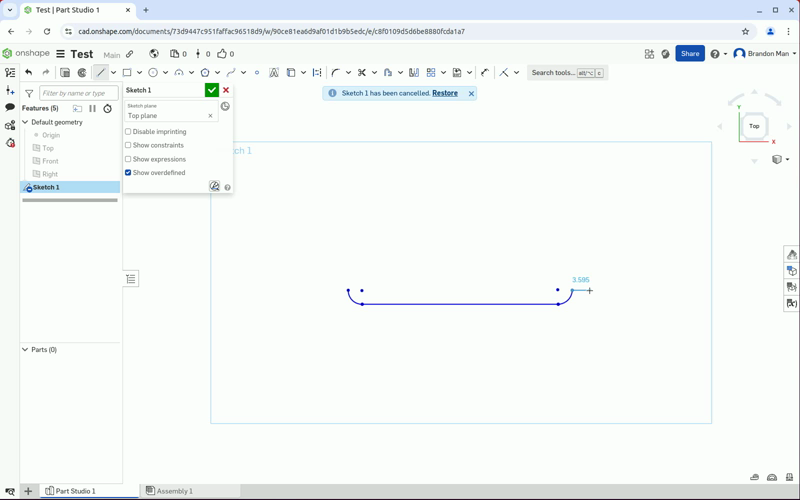
mouse_move(572, 275)
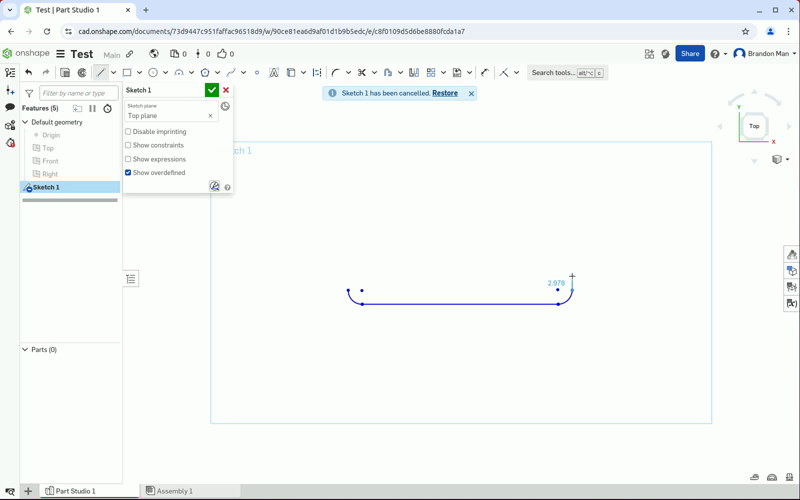
click(572, 275)
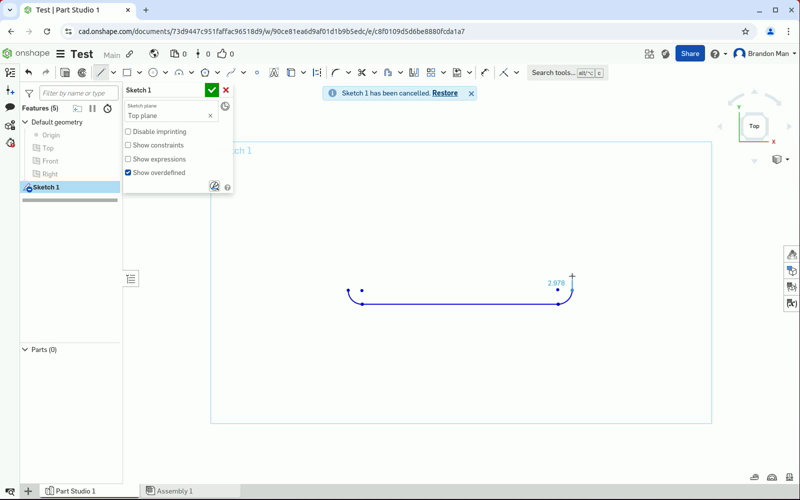
key_up(shift)
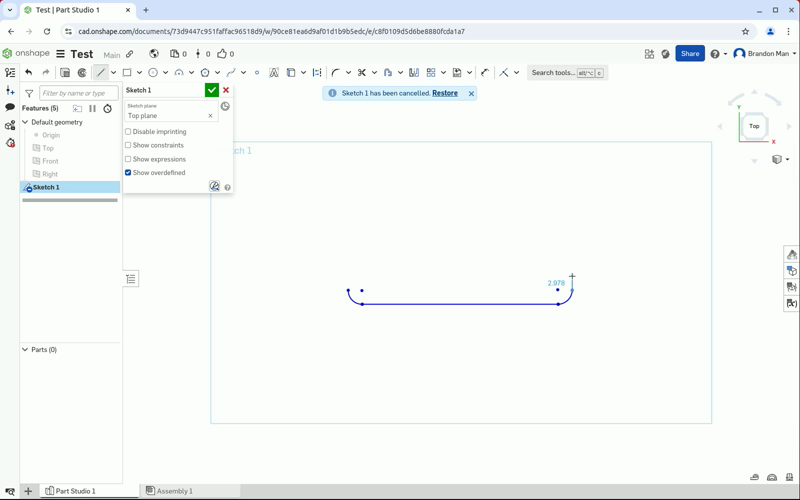
key(esc)
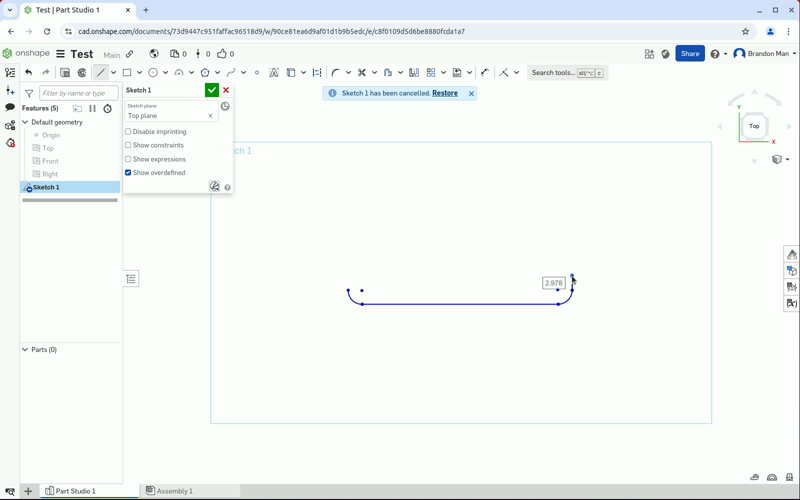
key(a)
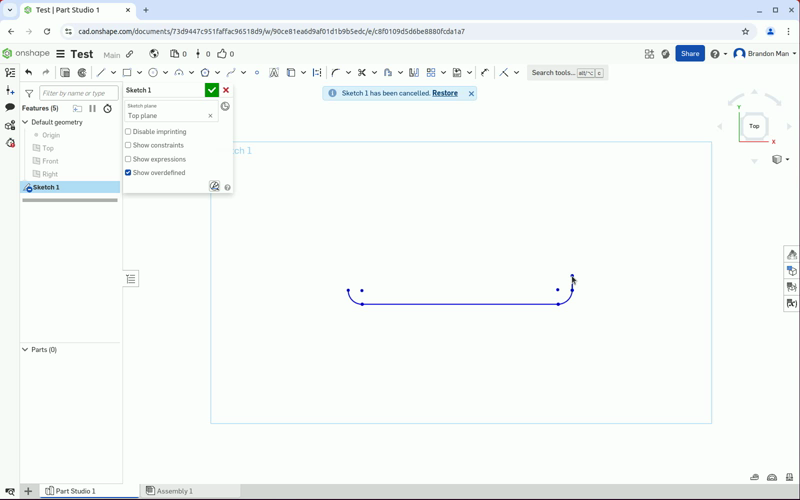
mouse_move(572, 275)
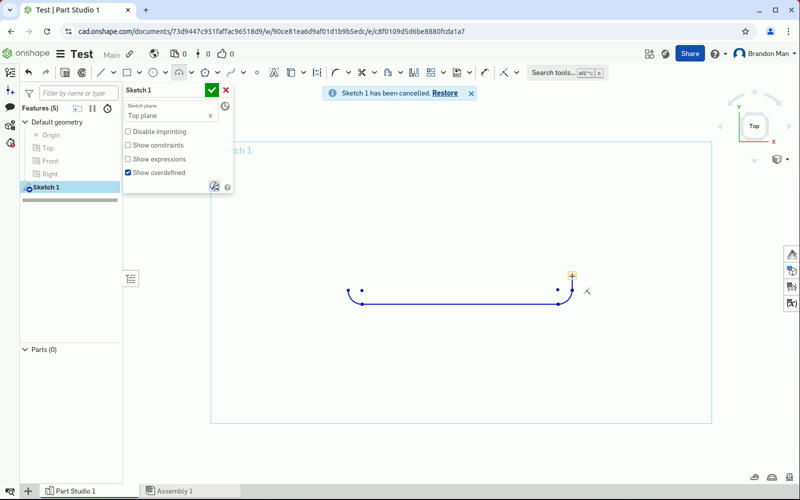
click(572, 275)
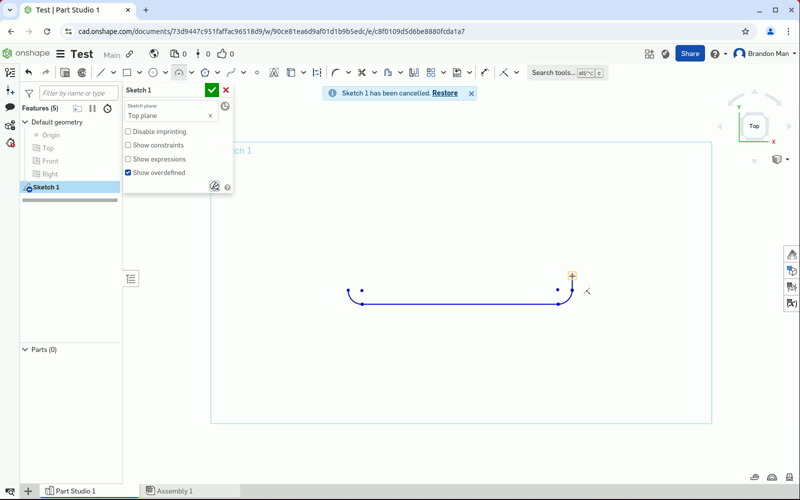
key_down(shift)
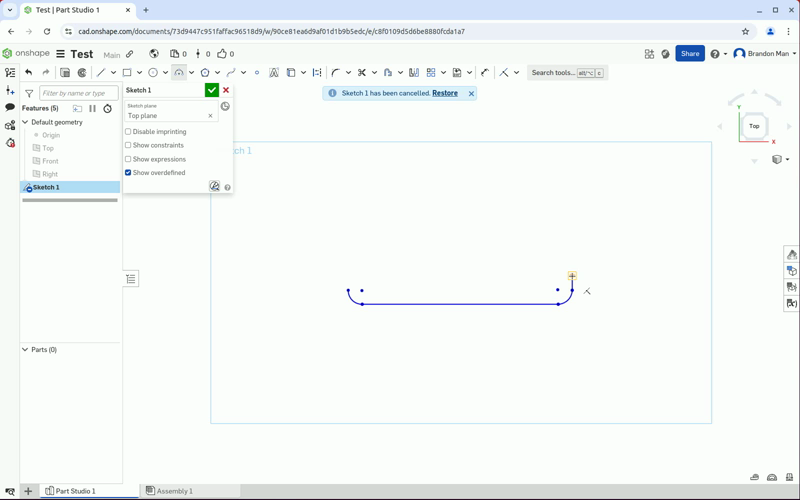
mouse_move(558, 259)
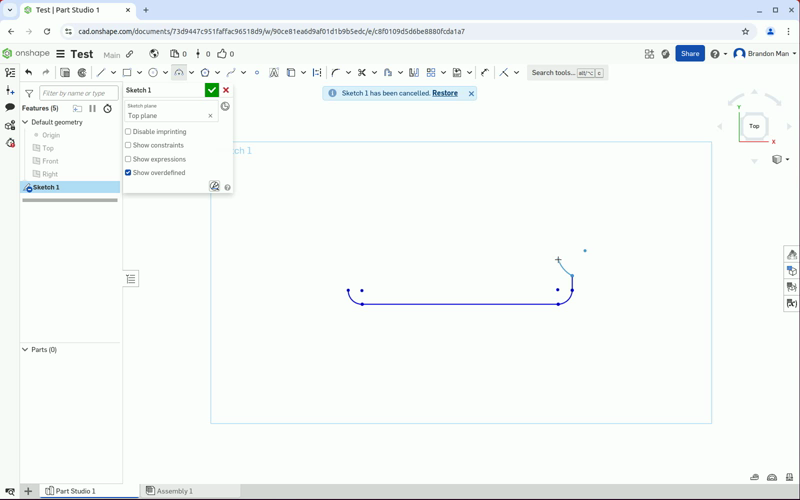
click(558, 259)
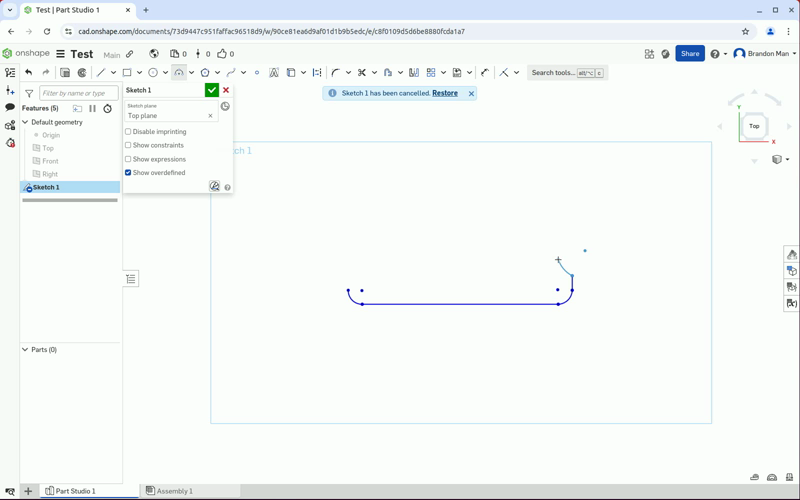
mouse_move(568, 264)
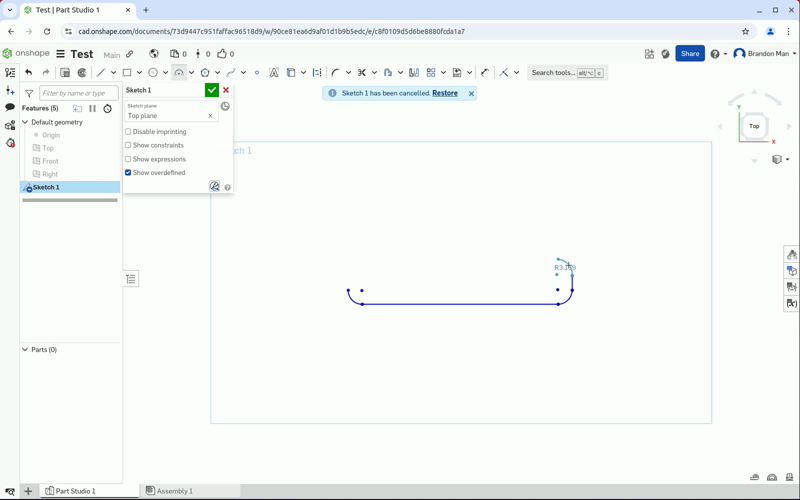
click(568, 264)
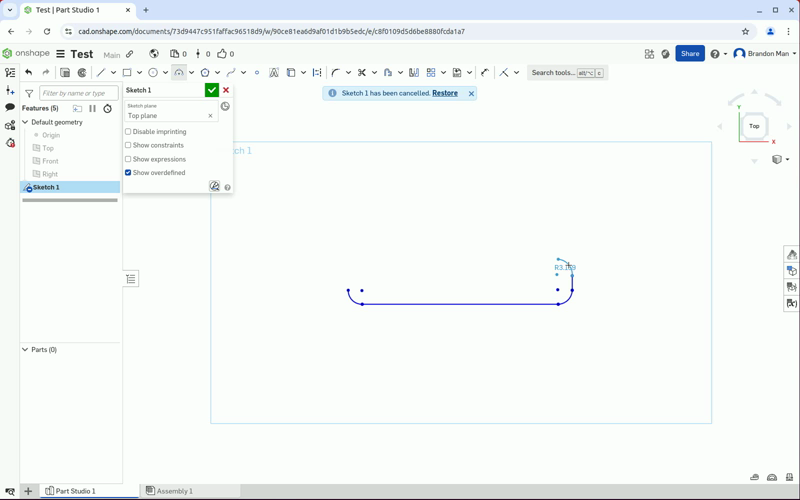
key_up(shift)
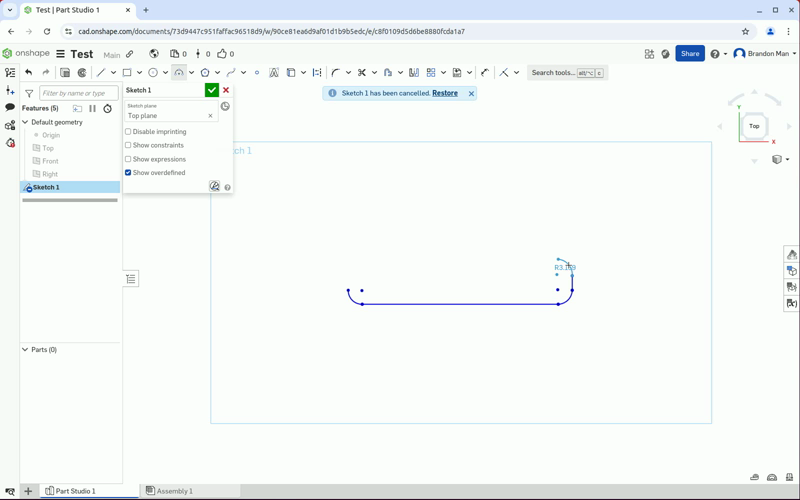
key(esc)
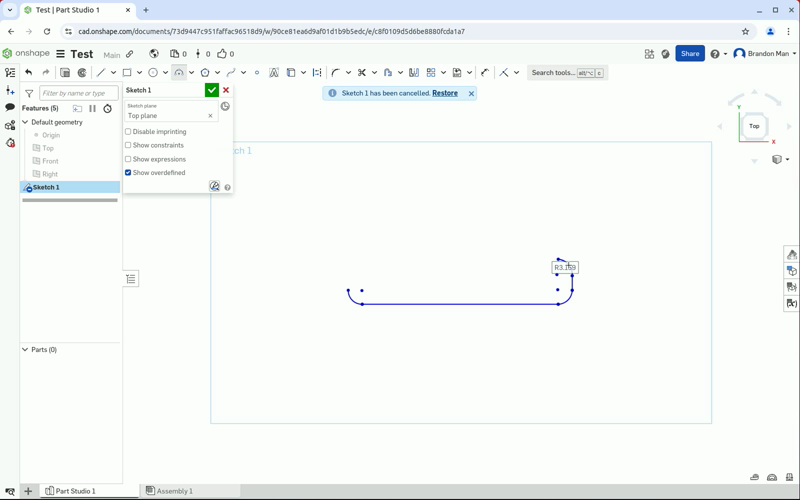
key(l)
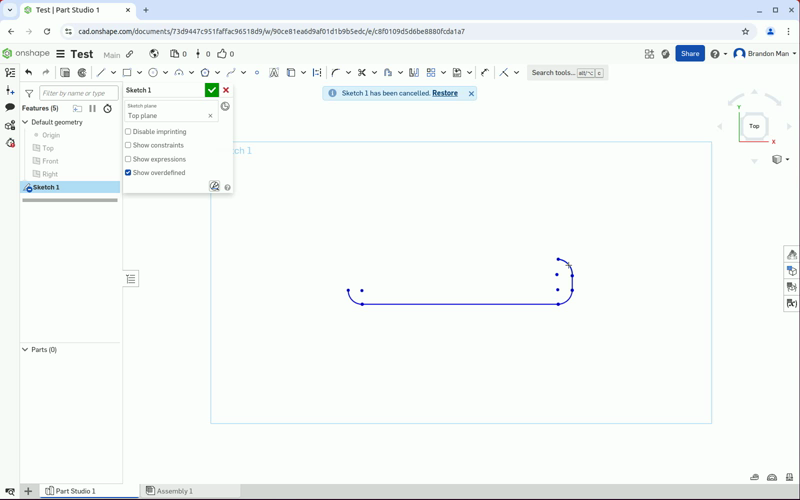
mouse_move(558, 259)
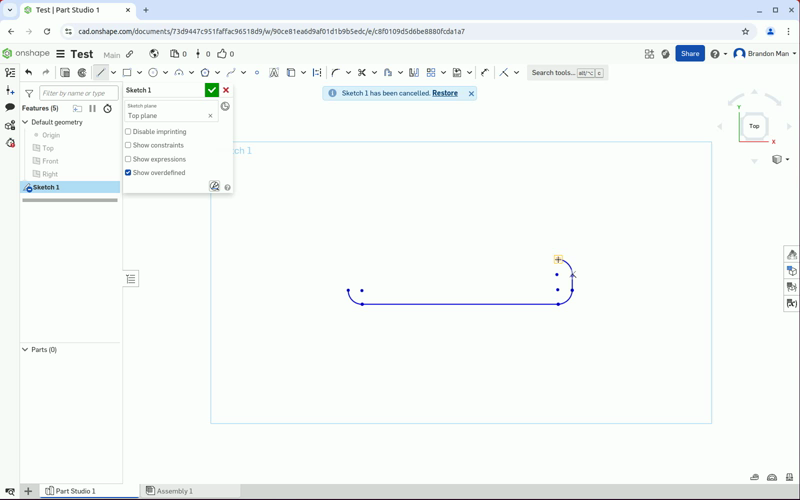
click(558, 259)
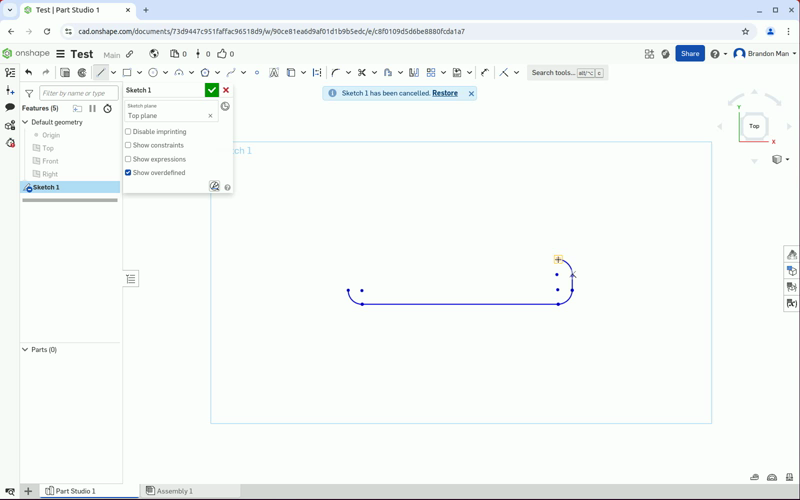
key_down(shift)
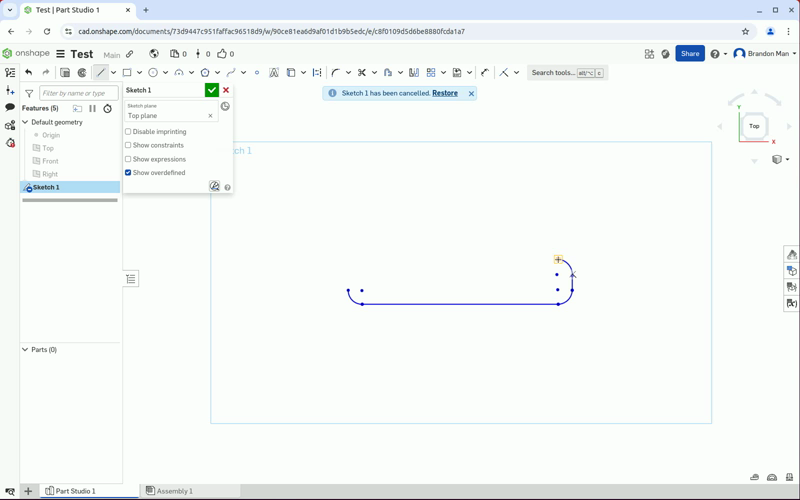
mouse_move(362, 259)
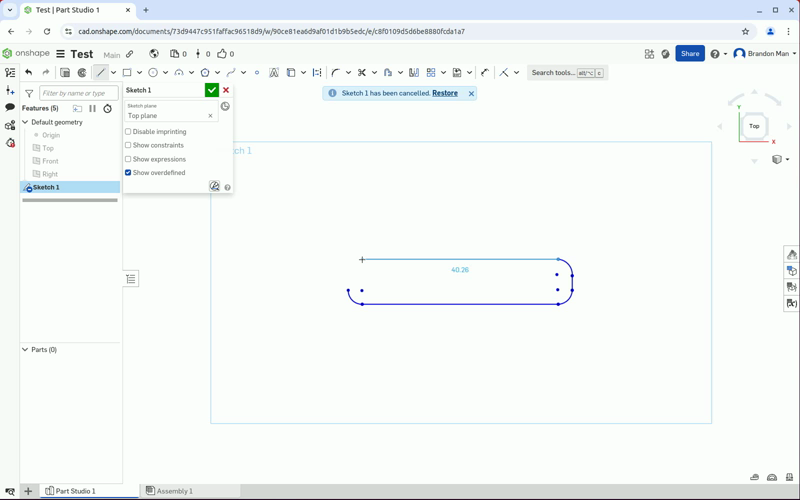
click(362, 259)
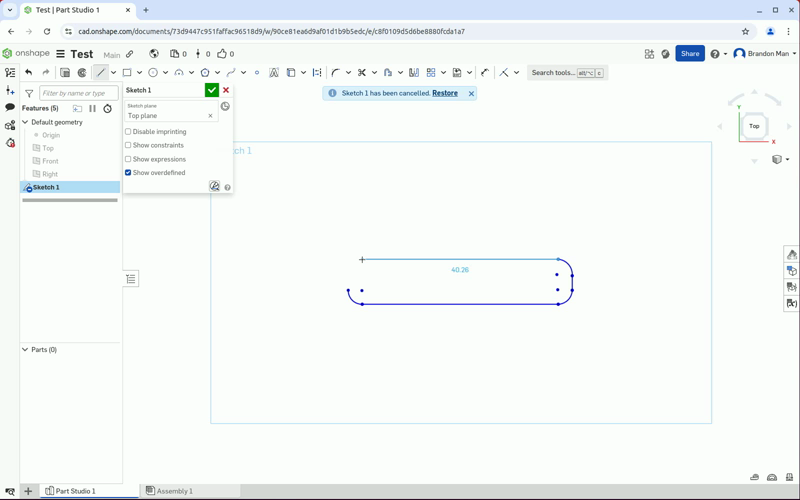
key_up(shift)
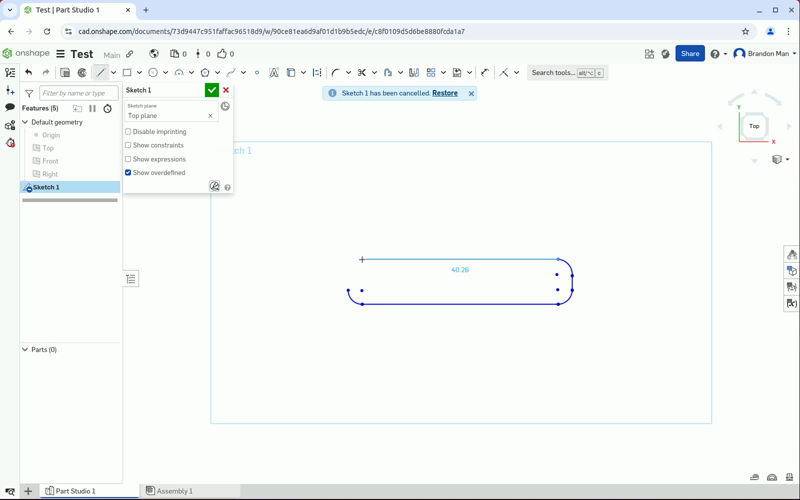
key(esc)
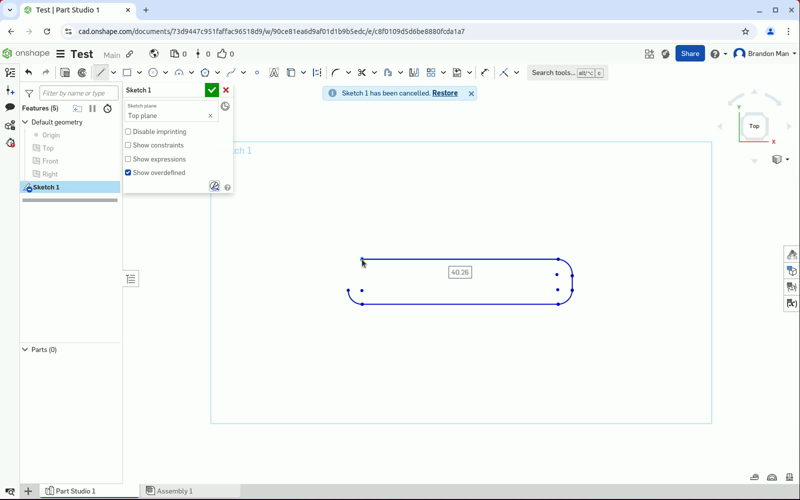
key(a)
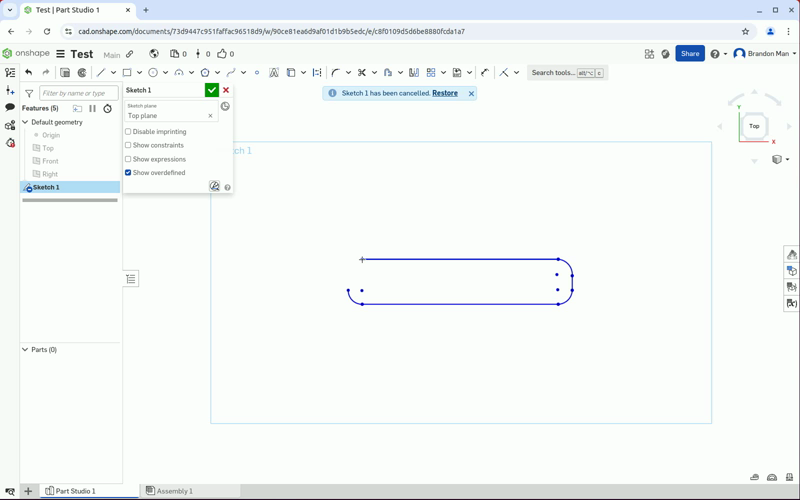
mouse_move(362, 259)
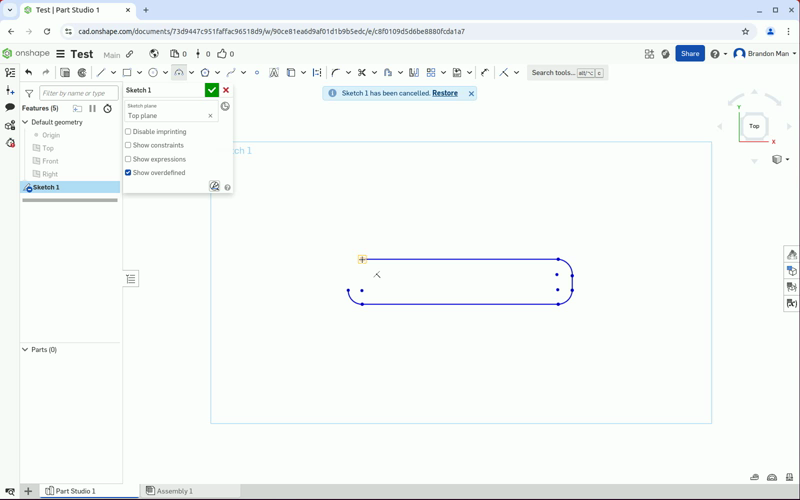
click(362, 259)
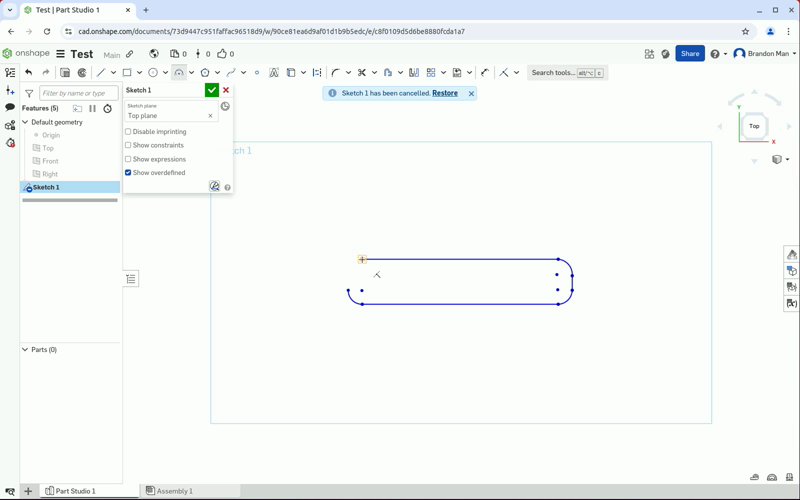
key_down(shift)
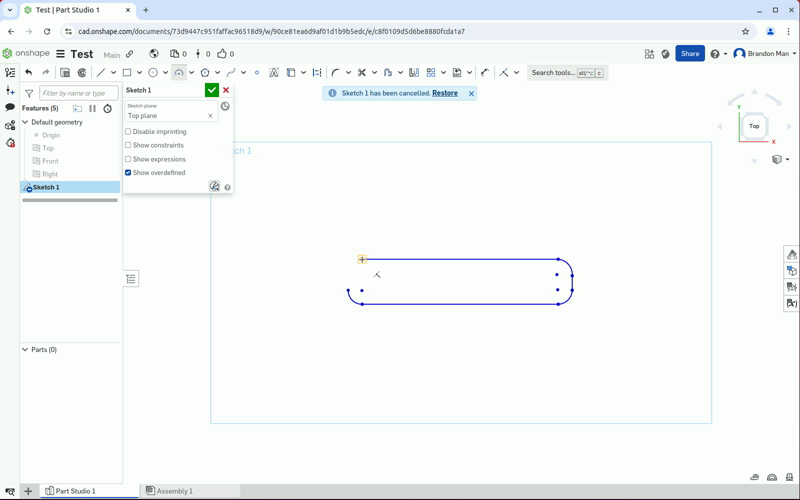
mouse_move(348, 275)
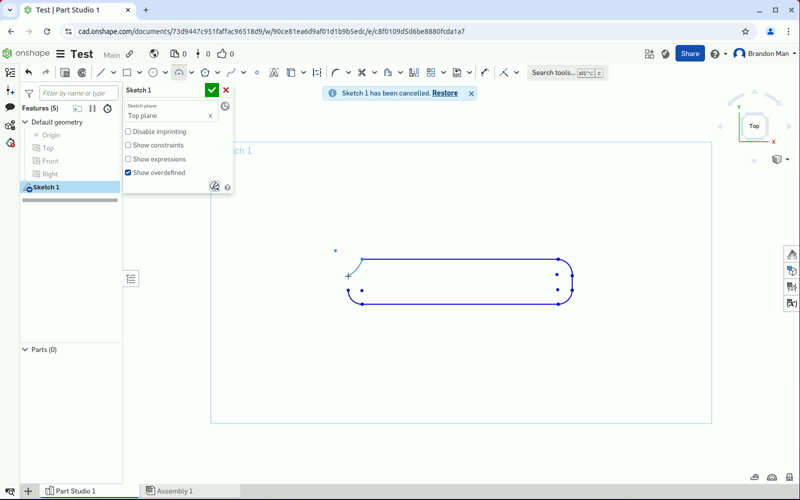
click(348, 275)
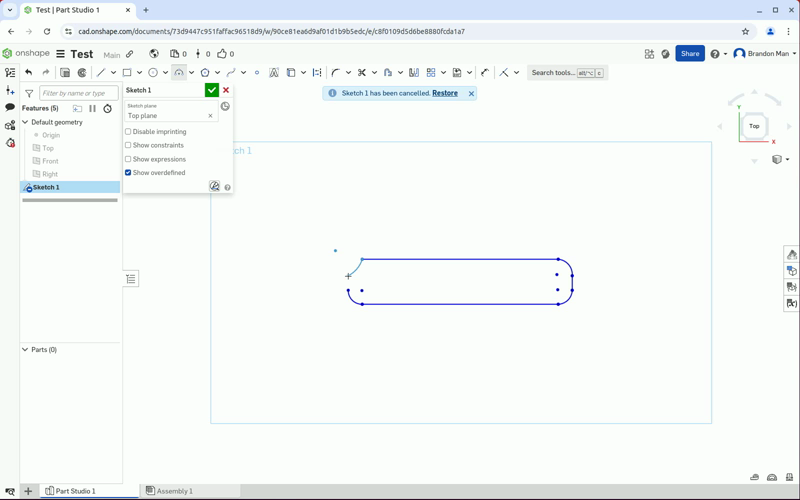
mouse_move(351, 264)
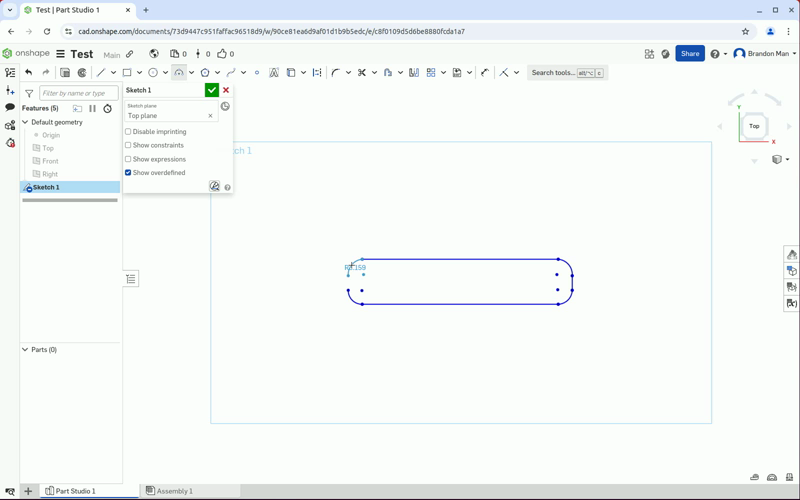
click(351, 264)
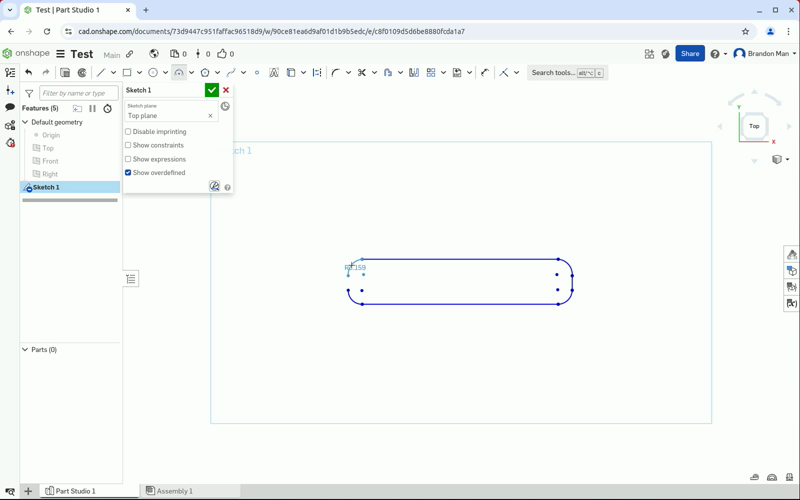
key_up(shift)
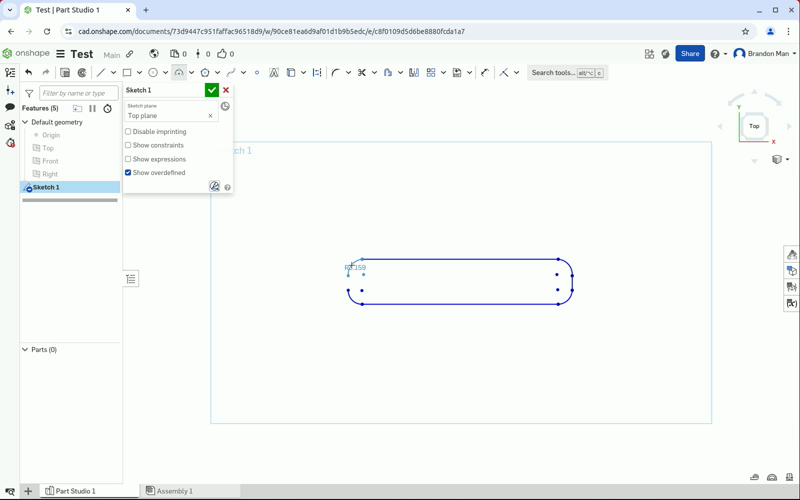
key(esc)
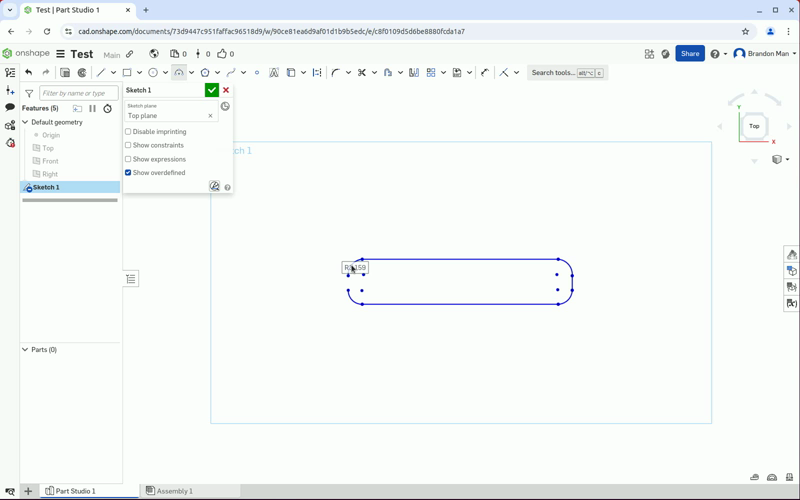
key(l)
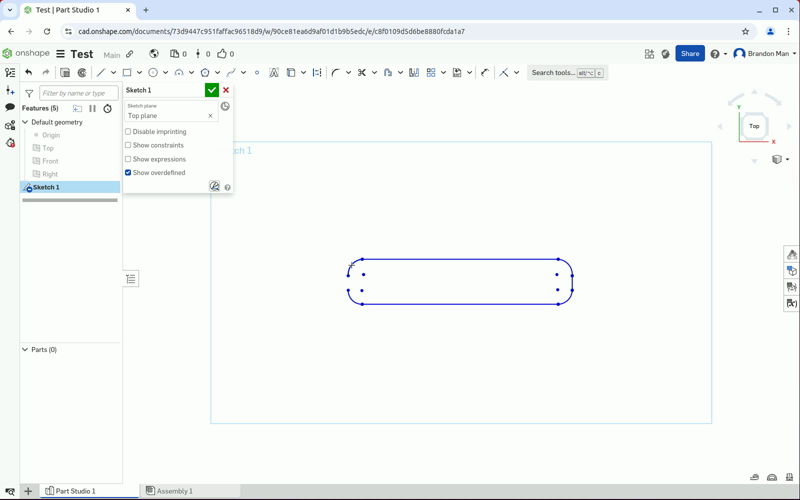
mouse_move(348, 275)
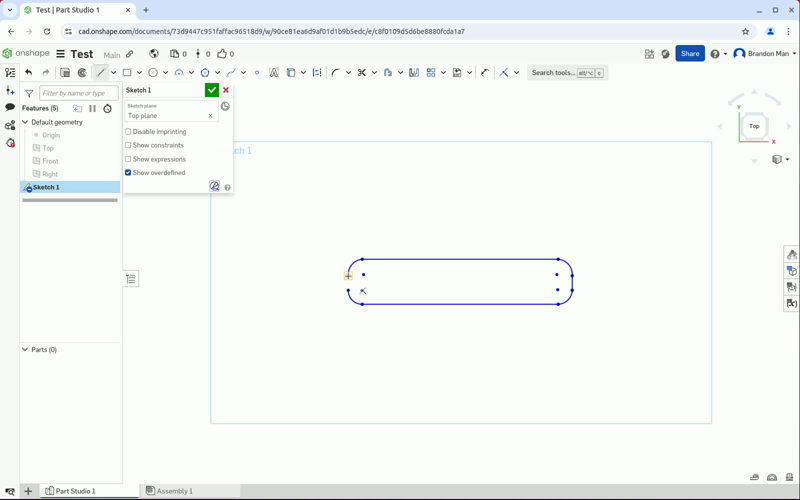
click(348, 275)
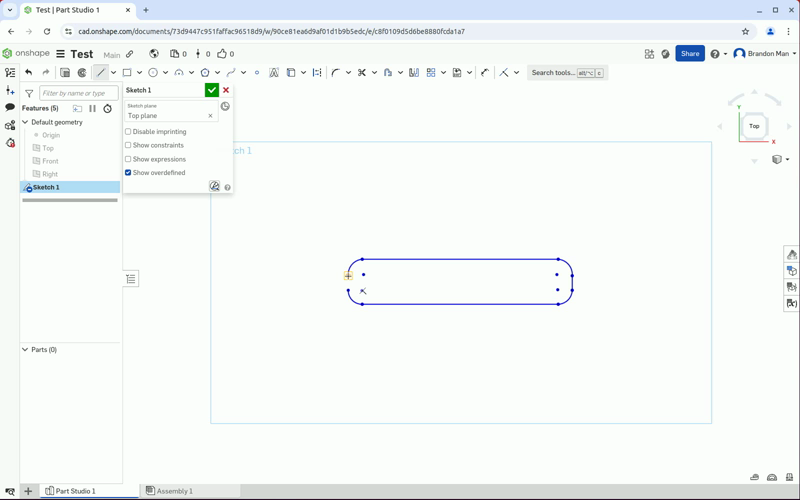
mouse_move(378, 275)
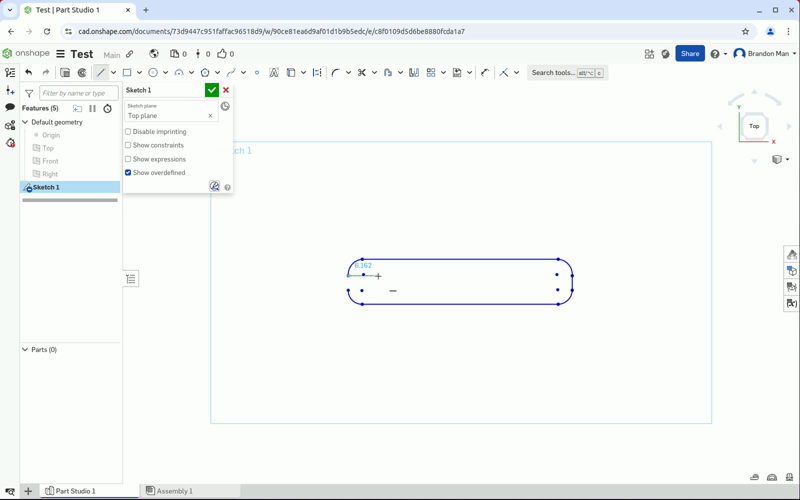
key_down(shift)
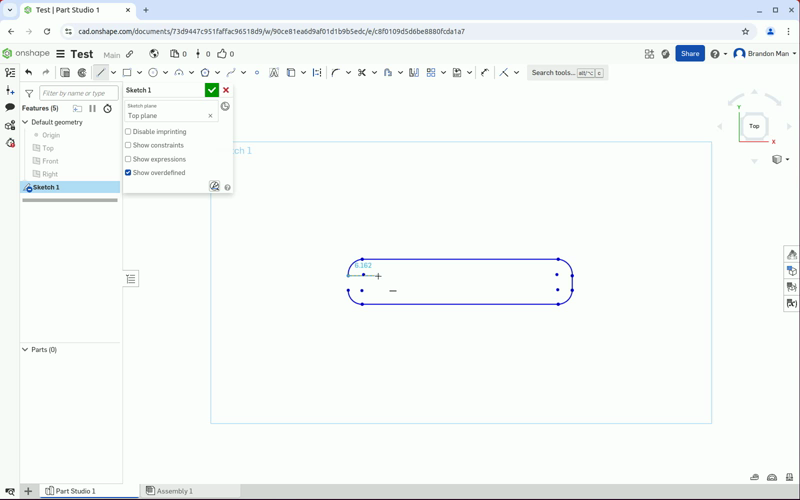
mouse_move(348, 290)
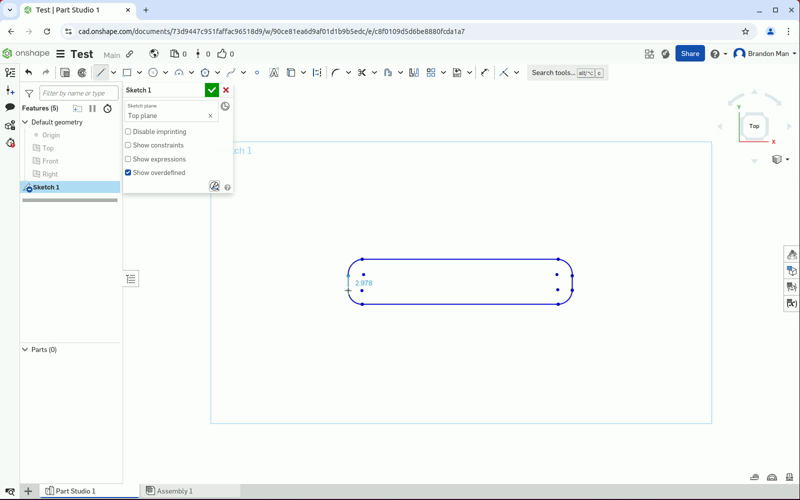
key_up(shift)
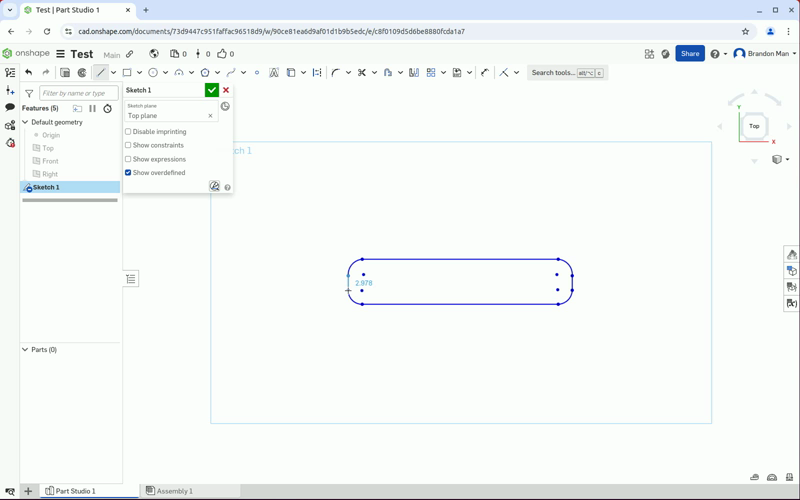
click(348, 290)
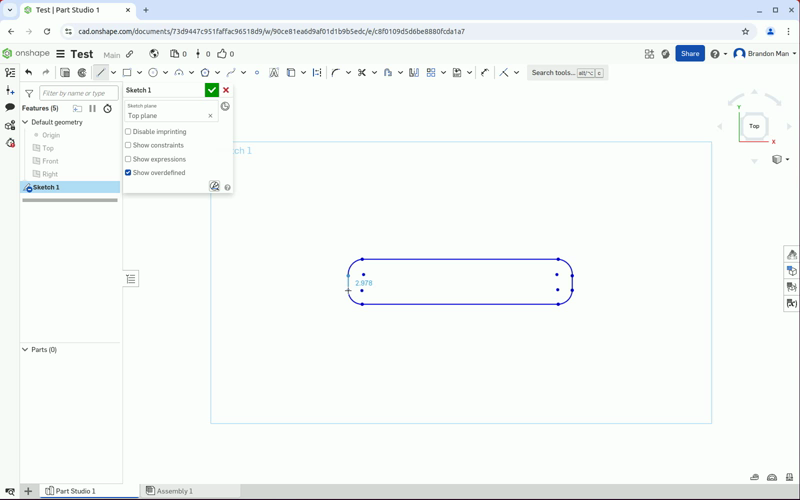
key(esc)
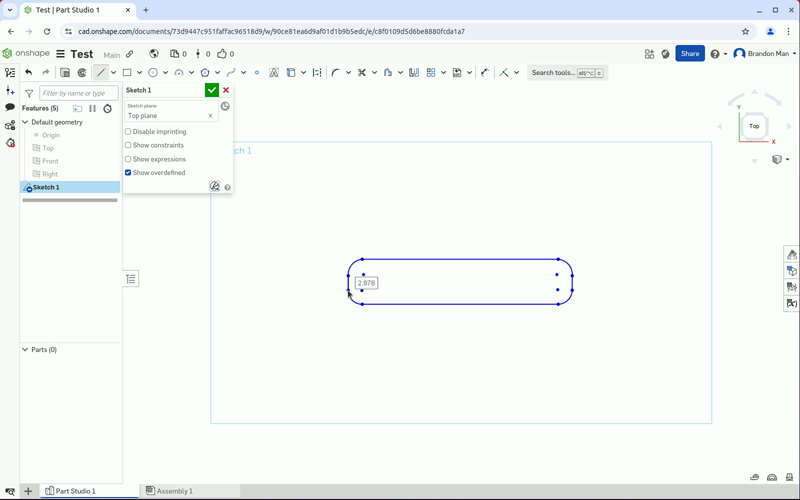
key(c)
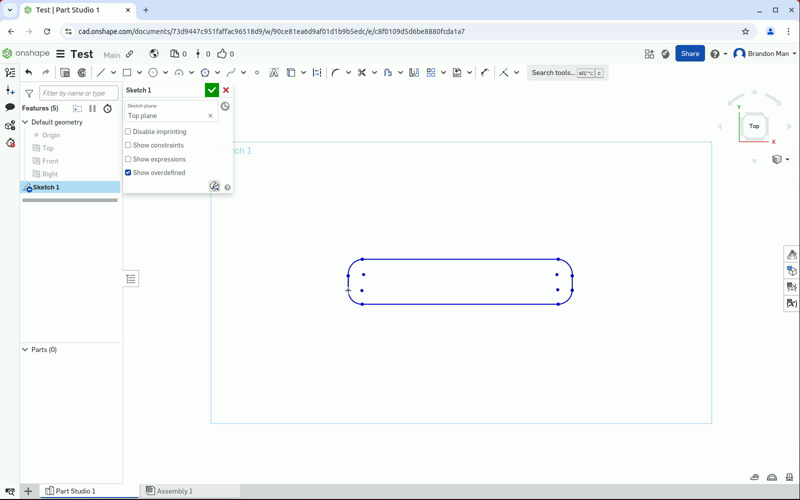
key_down(shift)
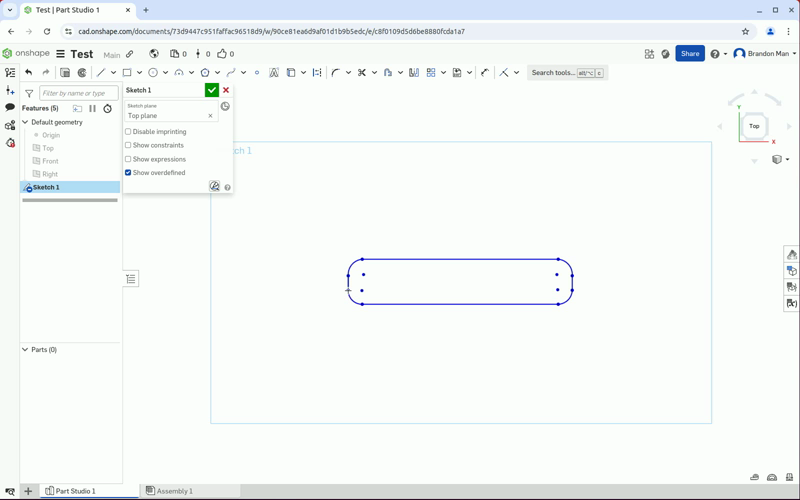
mouse_move(378, 282)
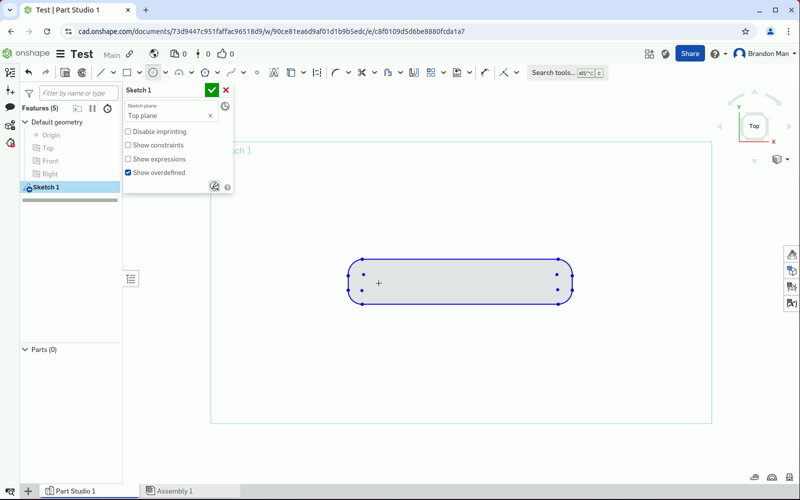
click(378, 282)
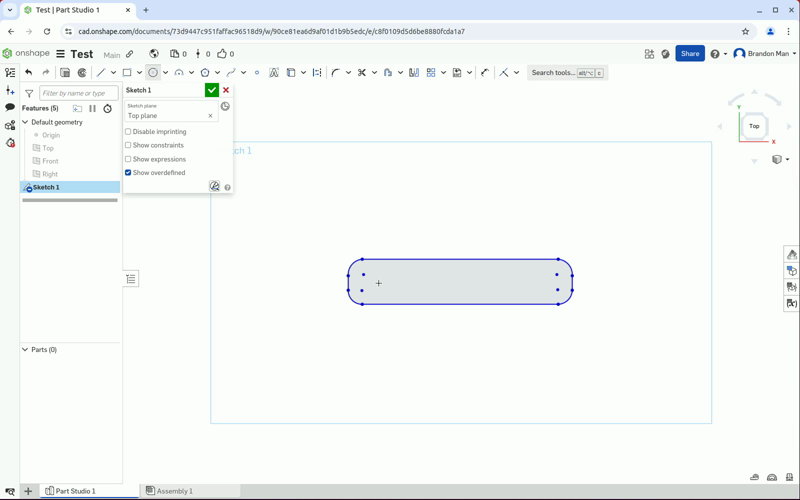
key_up(shift)
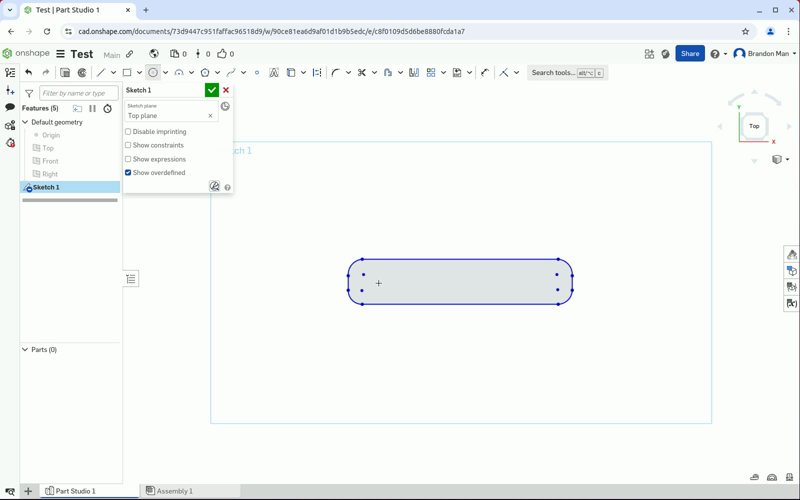
mouse_move(386, 282)
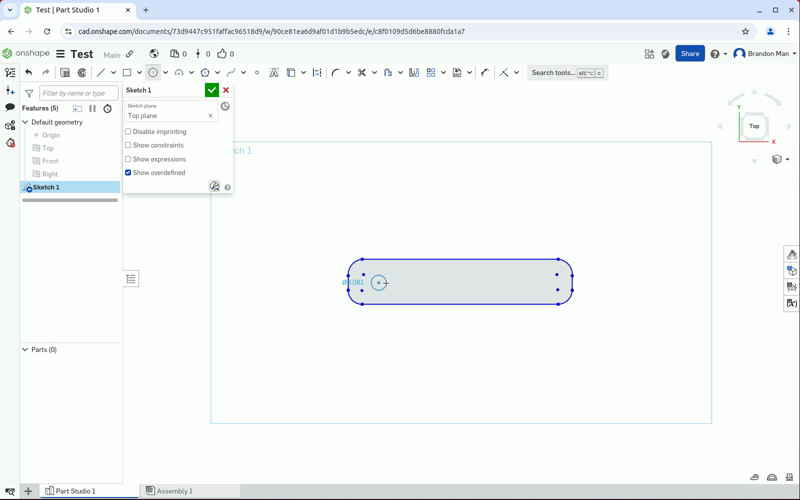
click(386, 282)
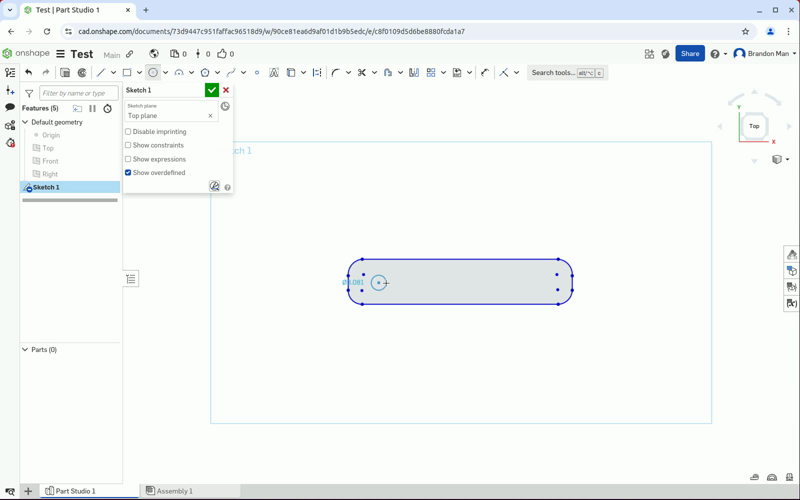
key(esc)
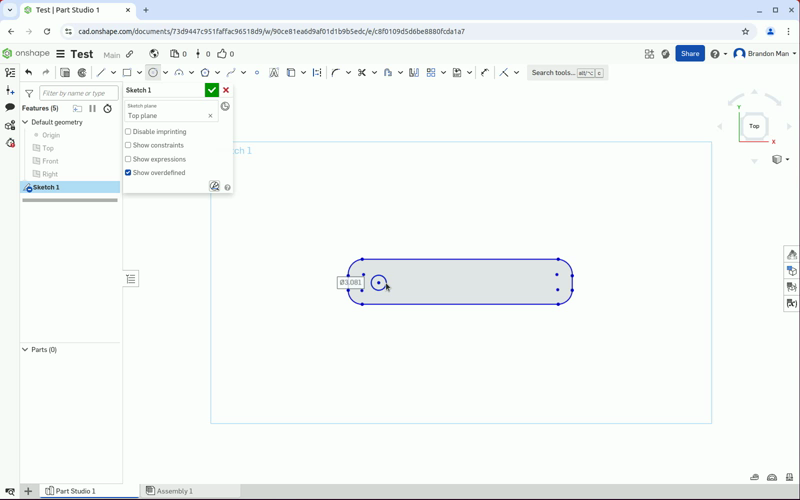
key(c)
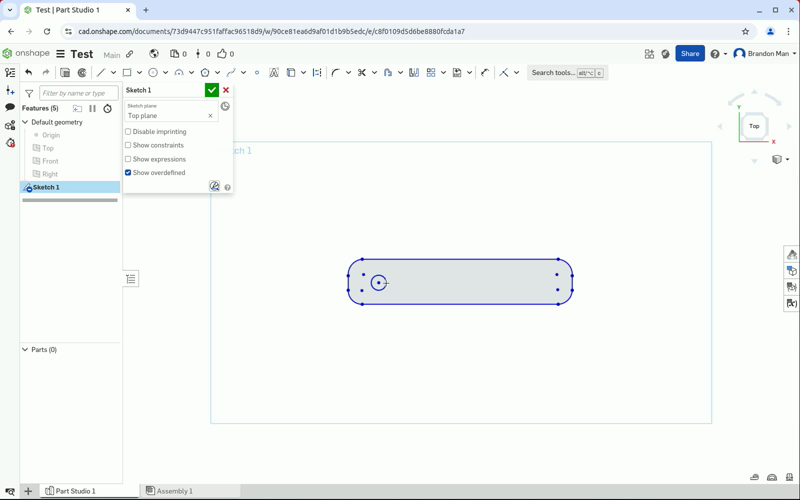
key_down(shift)
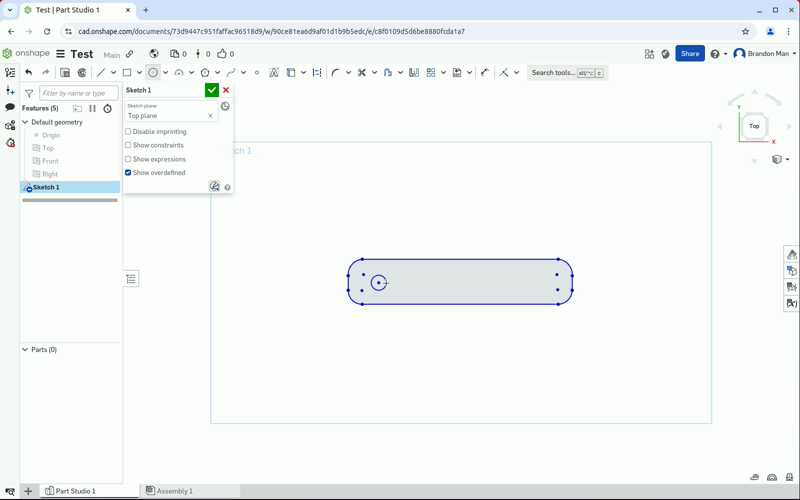
mouse_move(541, 282)
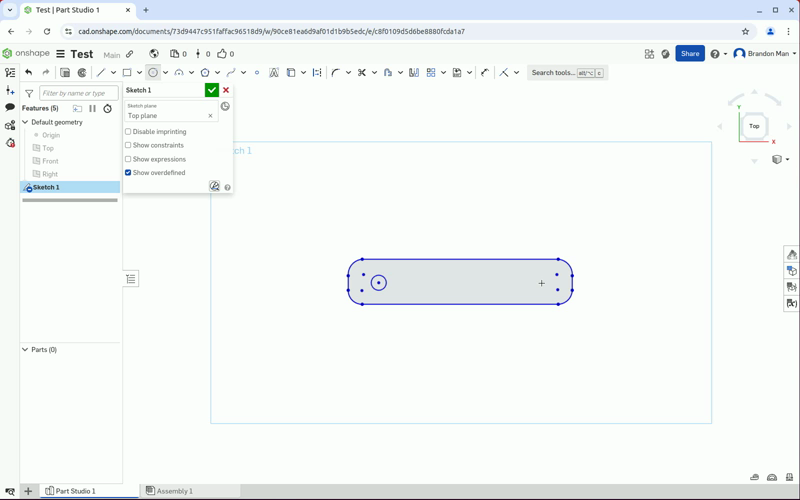
click(541, 282)
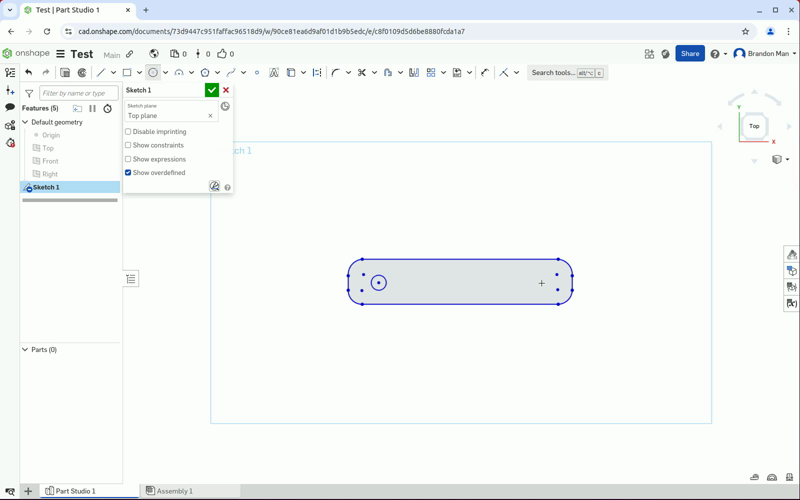
key_up(shift)
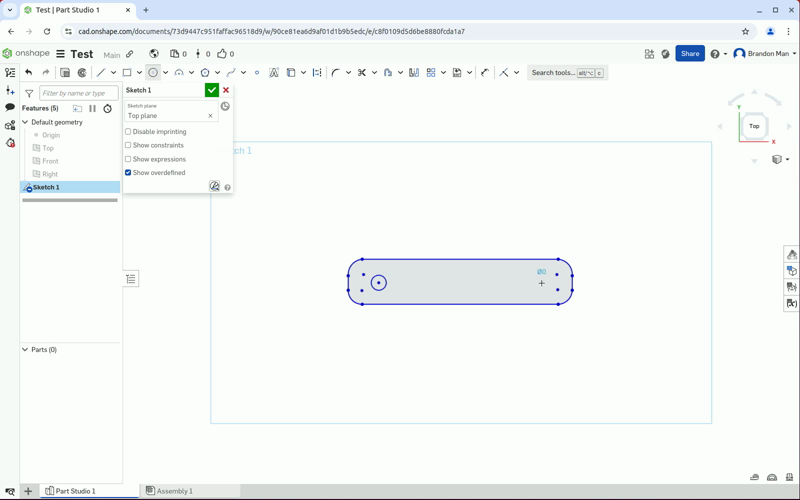
mouse_move(548, 282)
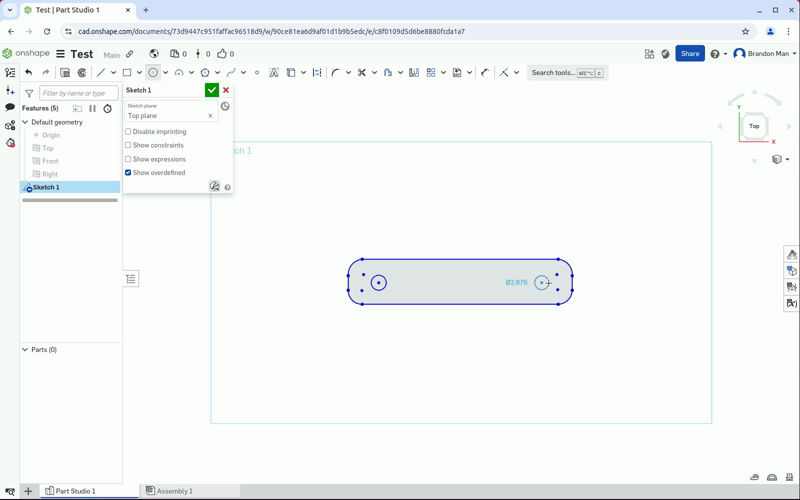
click(548, 282)
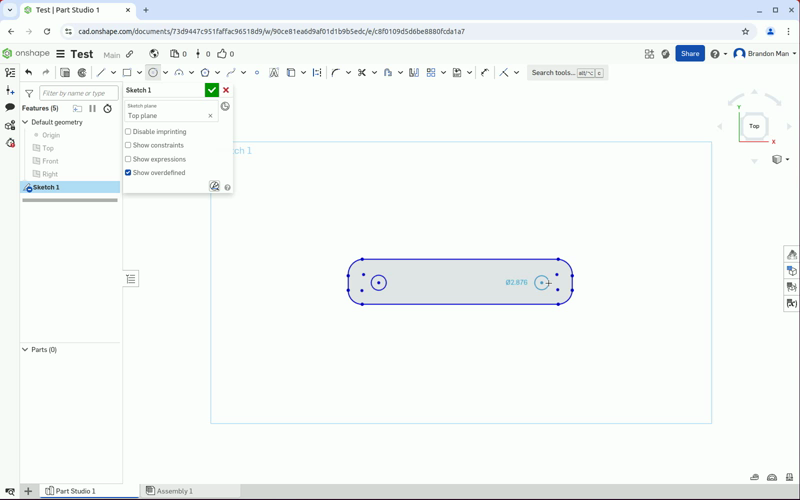
key(esc)
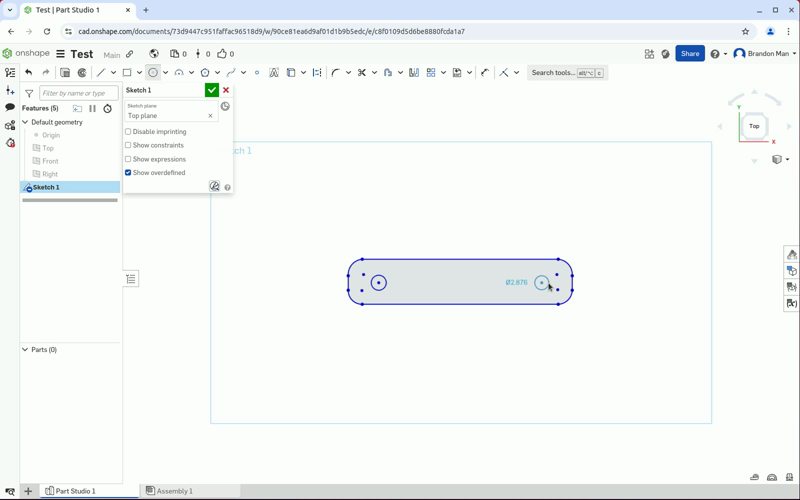
mouse_move(479, 270)
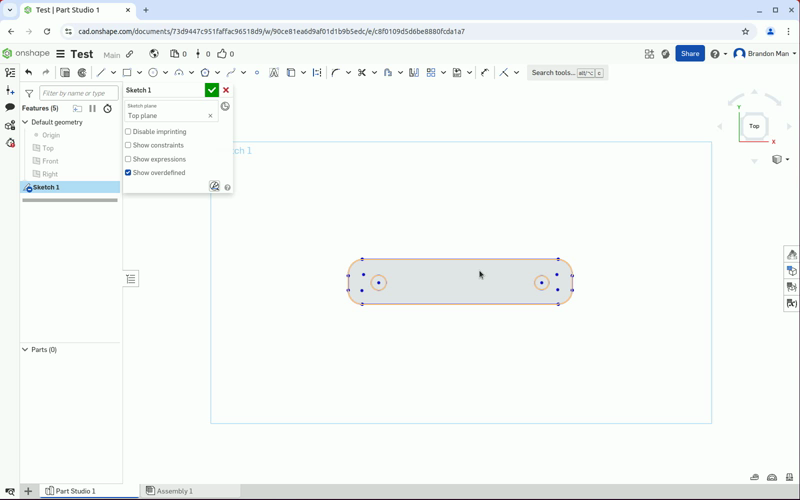
click(479, 270)
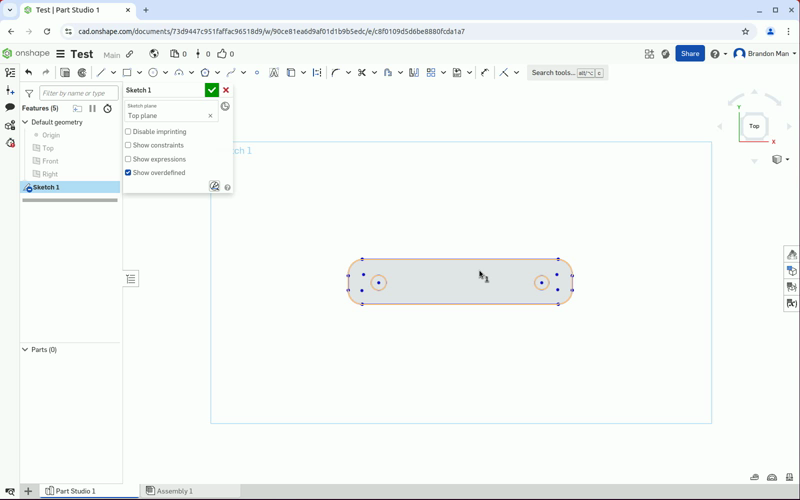
mouse_move(73, 352)
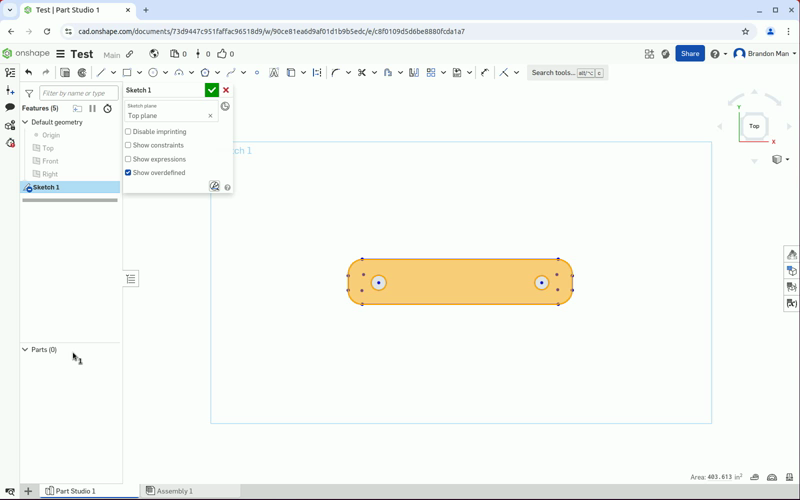
key(shift+y)
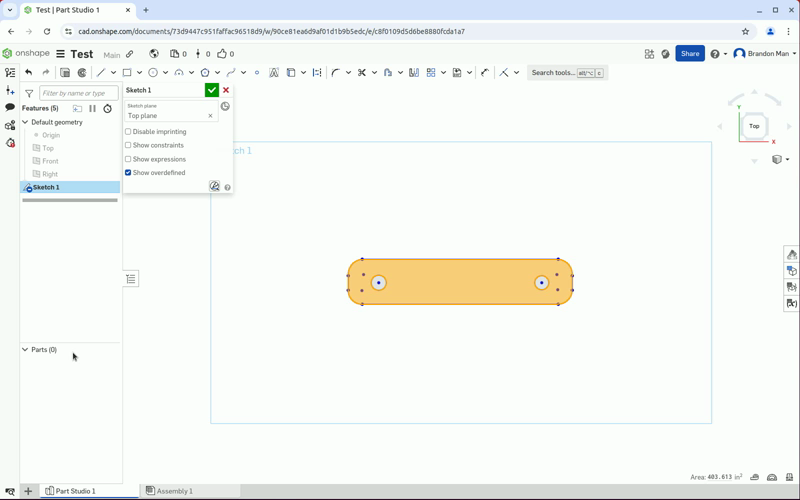
key(shift+e)
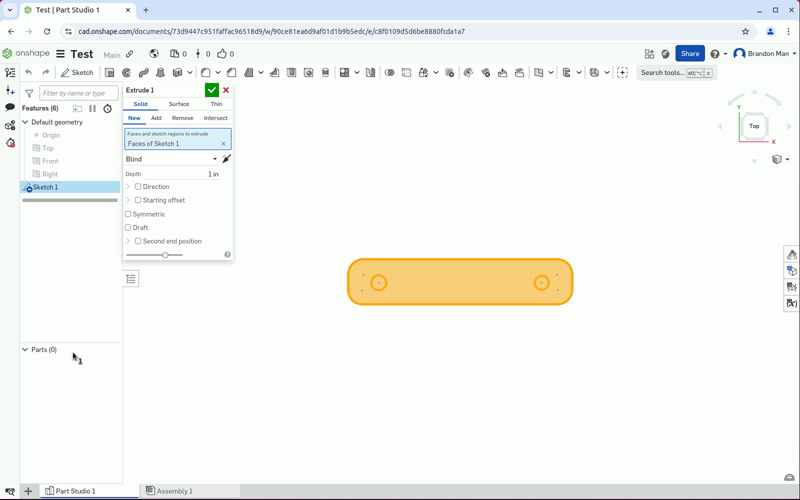
mouse_move(143, 106)
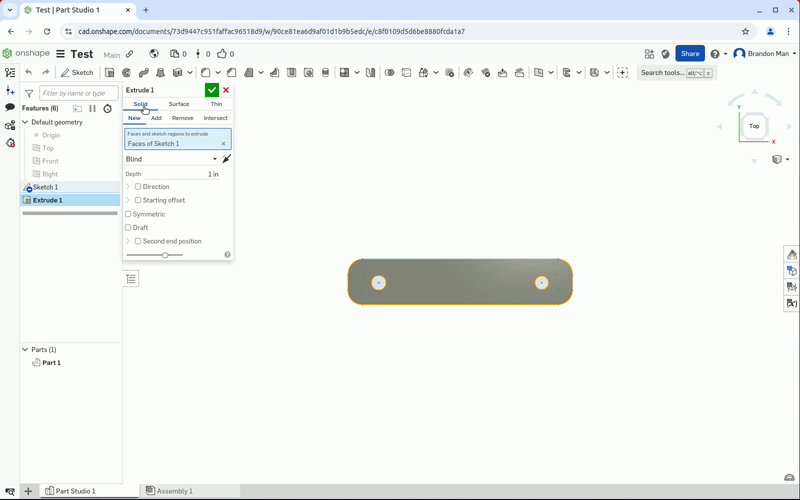
click(143, 106)
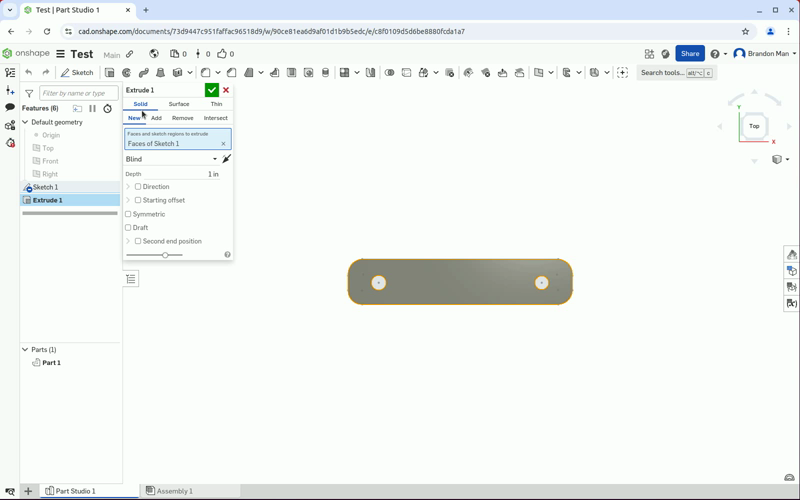
mouse_move(137, 120)
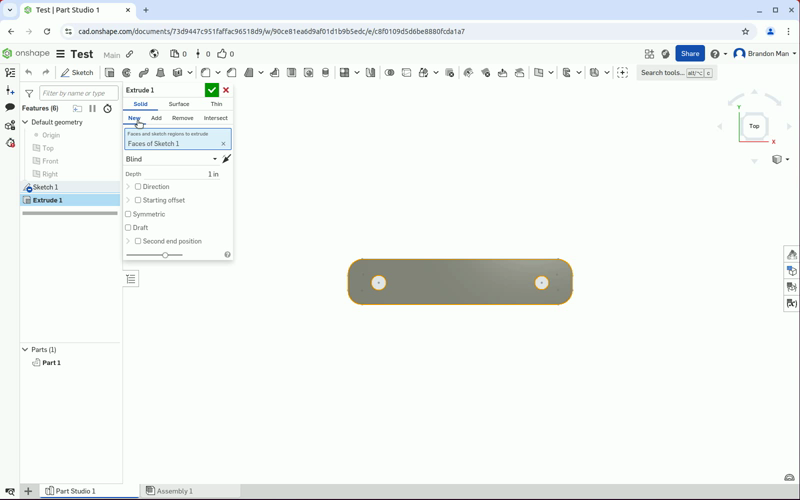
click(137, 120)
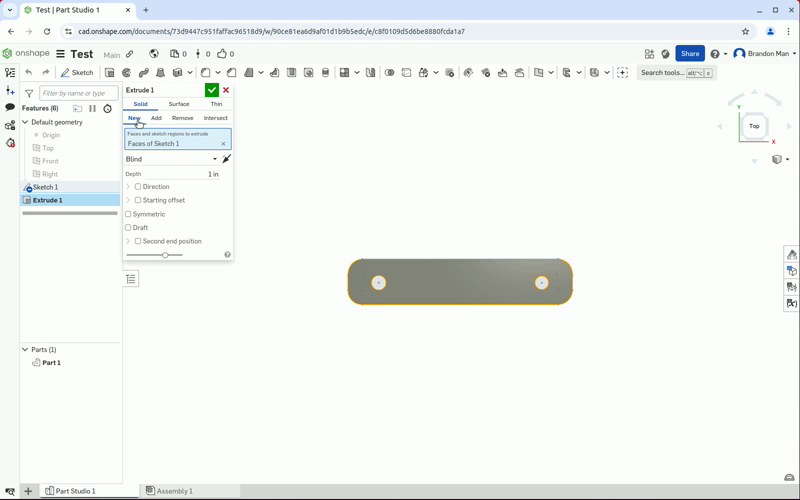
key(tab, 4)
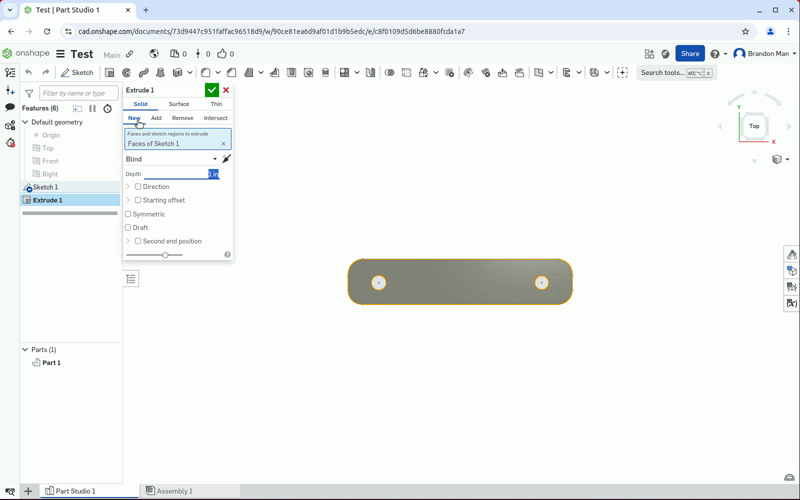
text(6.258)
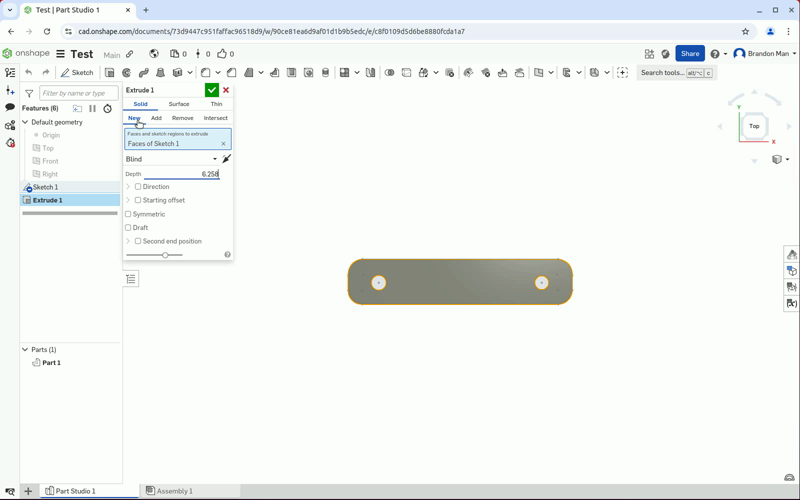
key(enter)
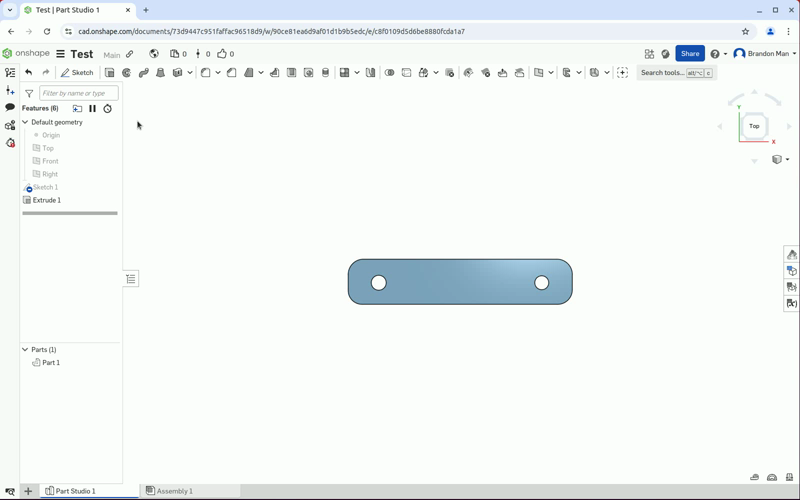
key(shift+h)
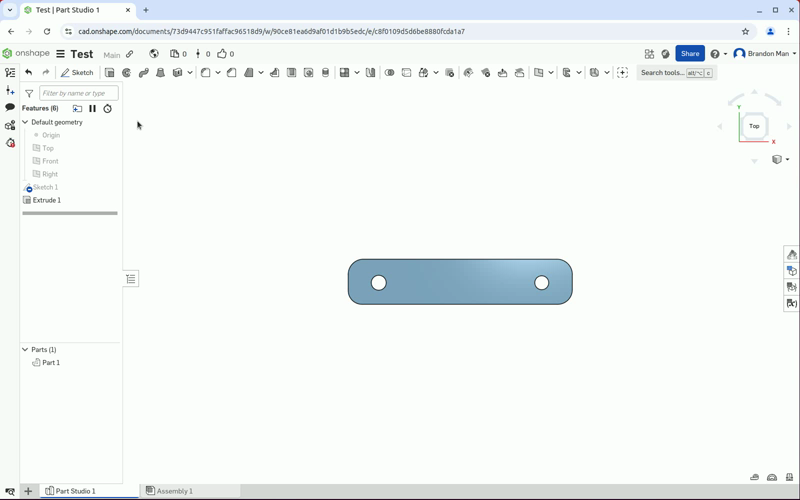
key(shift+h)
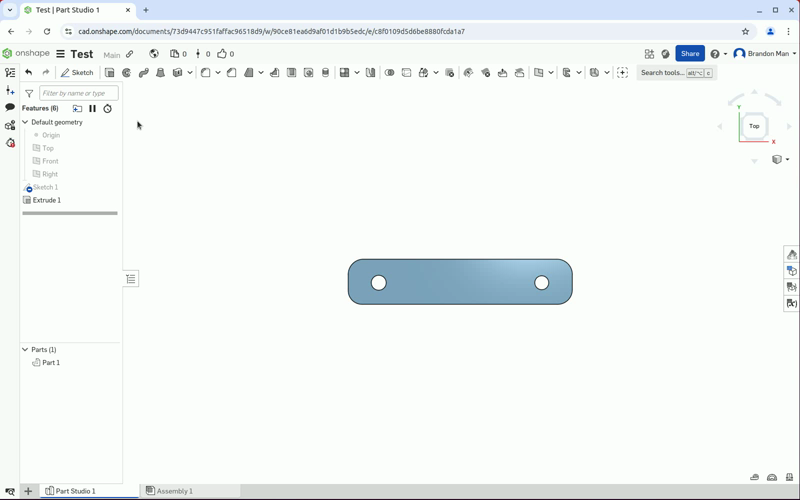
mouse_move(73, 189)
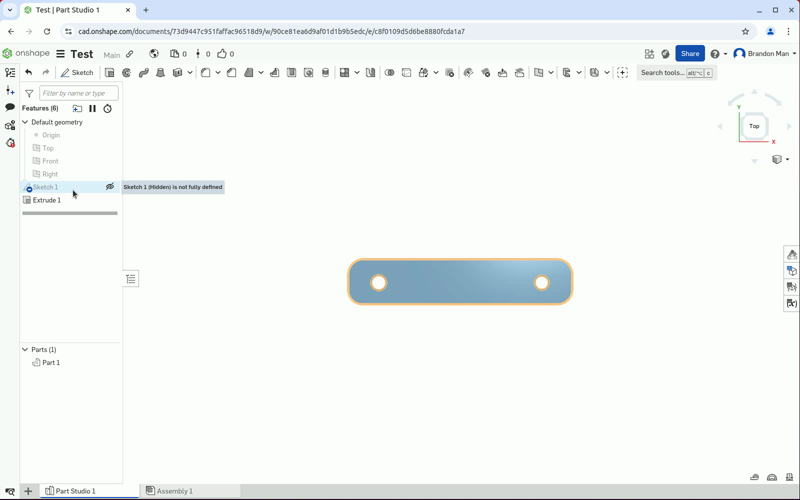
click(73, 189)
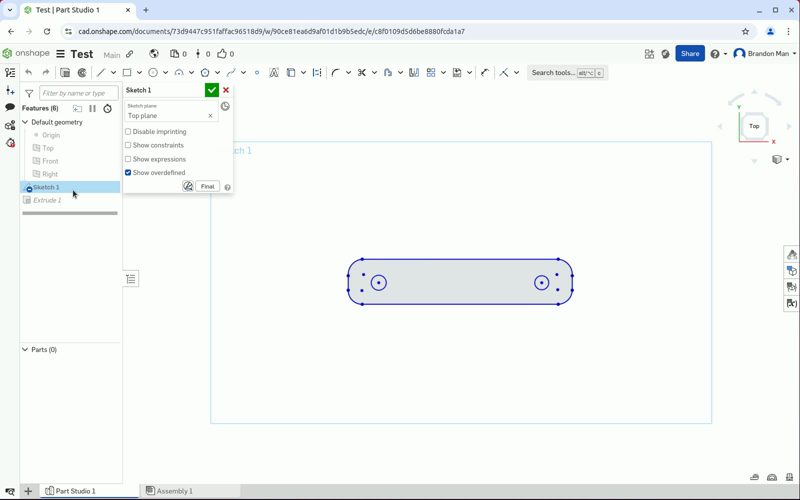
mouse_move(229, 92)
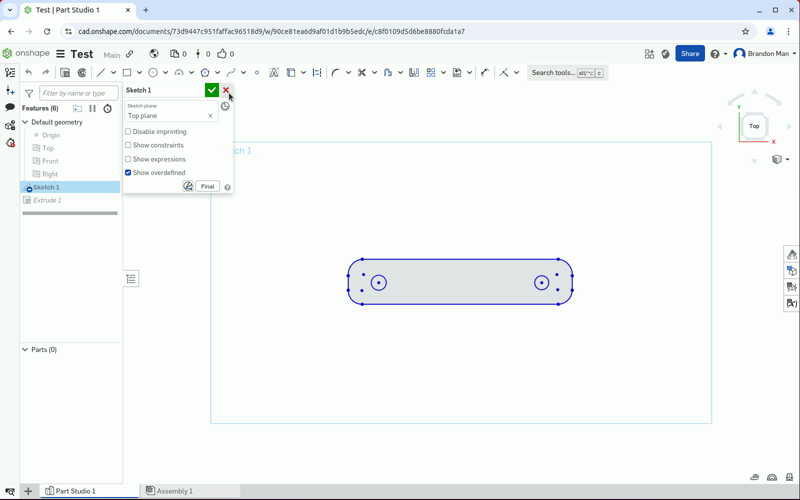
click(229, 92)
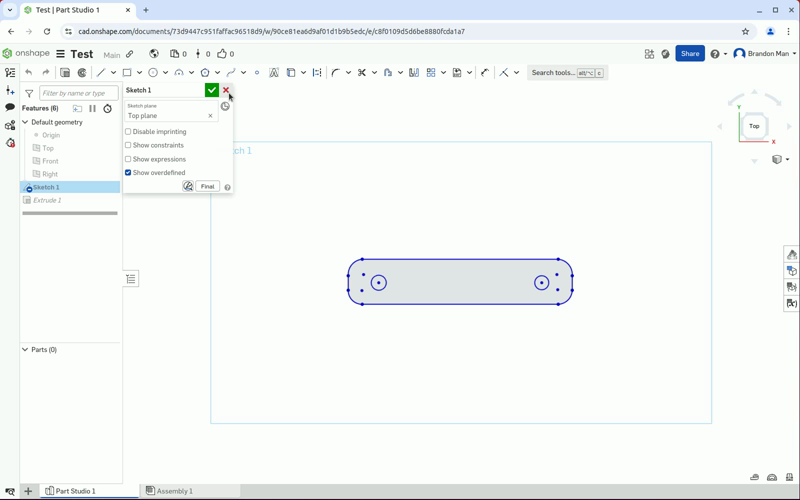
key(shift+s)
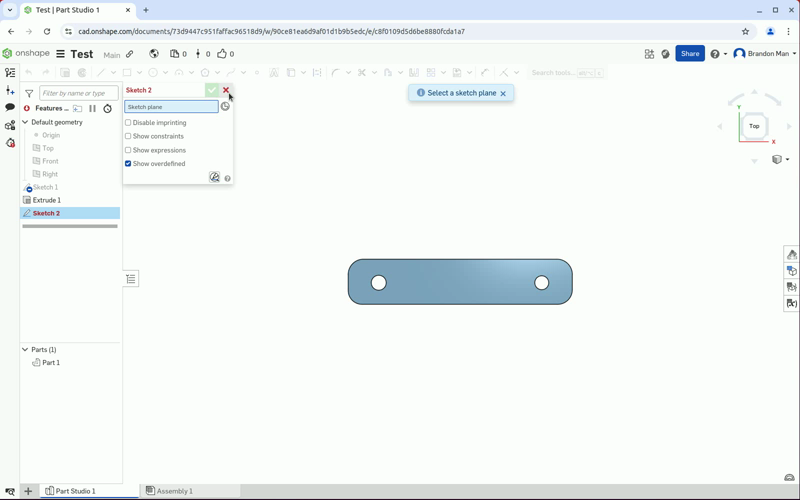
mouse_move(73, 150)
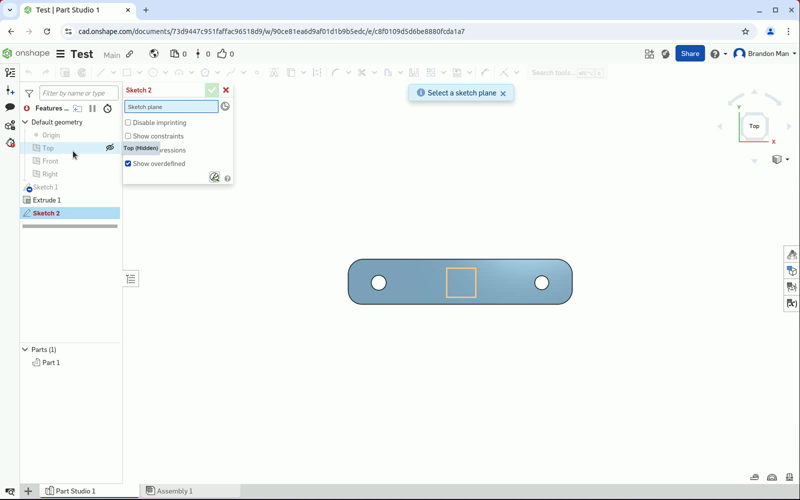
click(73, 150)
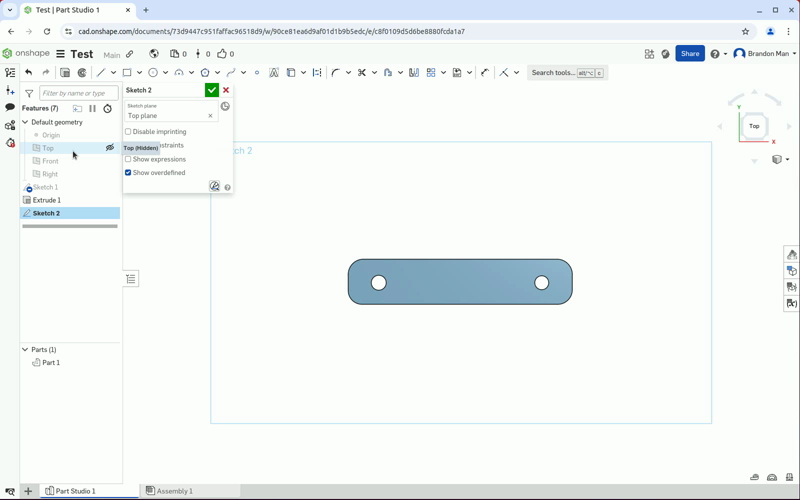
mouse_move(73, 352)
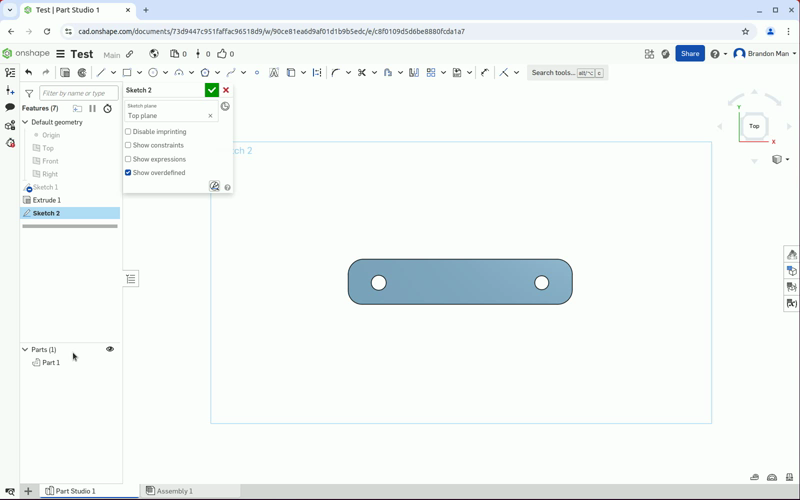
key(y)
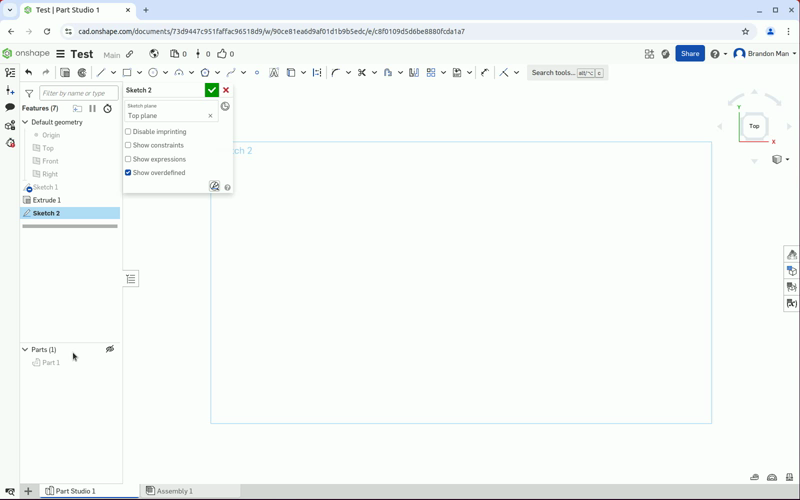
key(a)
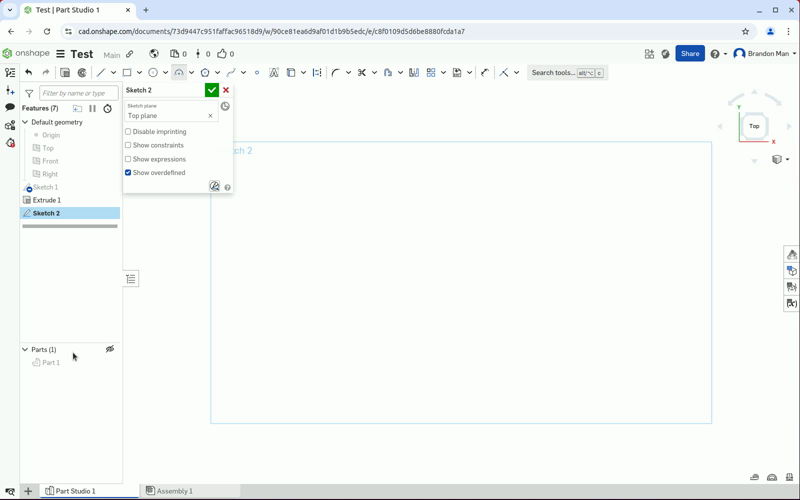
key_down(shift)
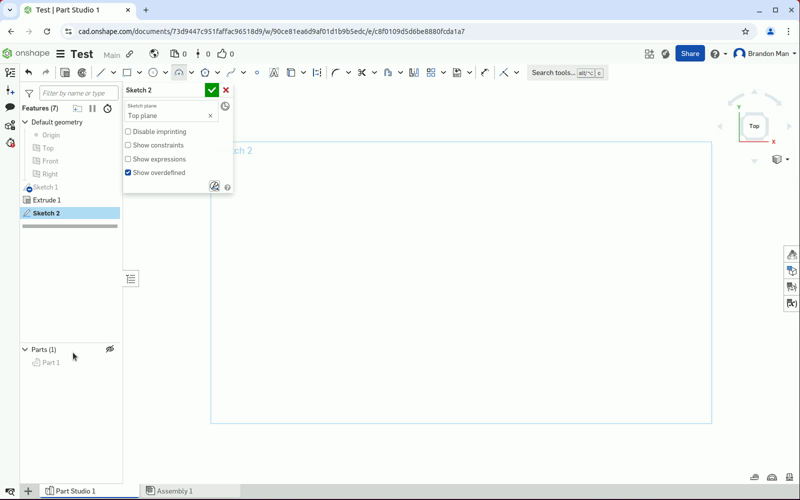
mouse_move(348, 290)
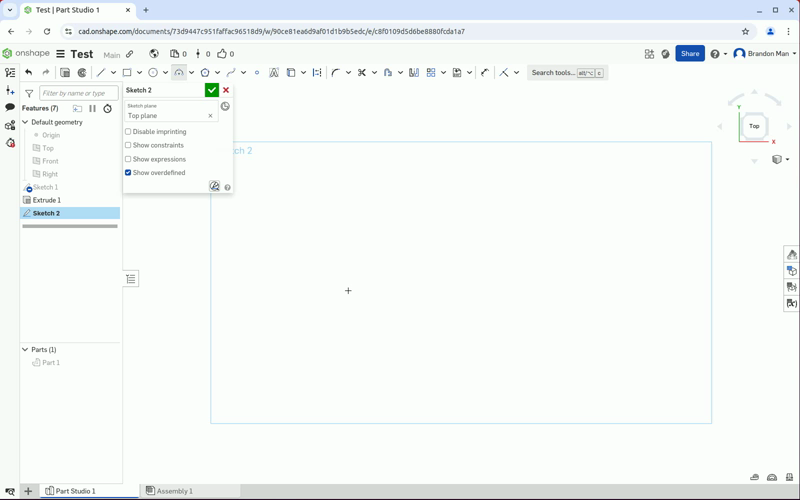
click(348, 290)
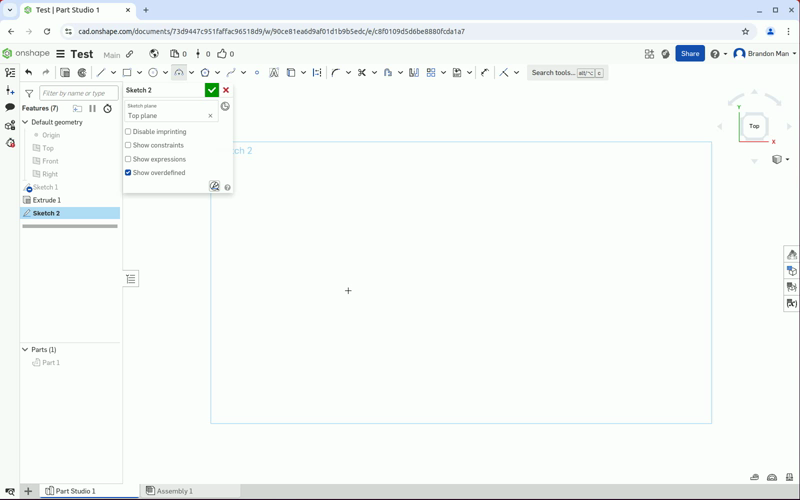
key_up(shift)
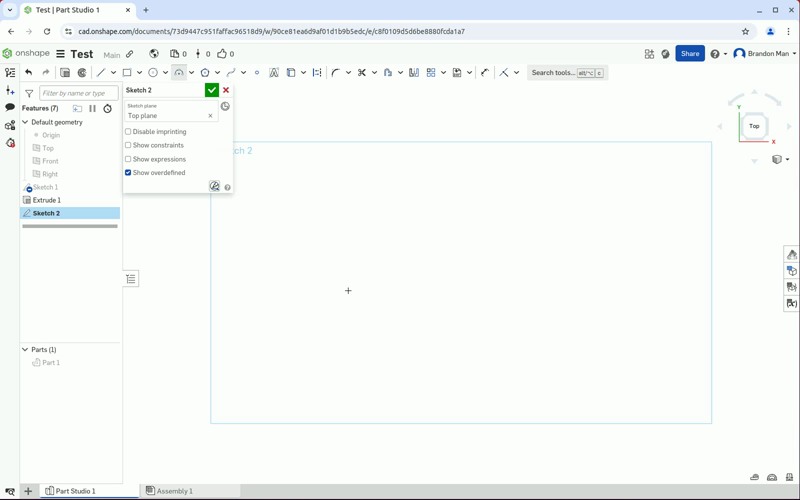
key_down(shift)
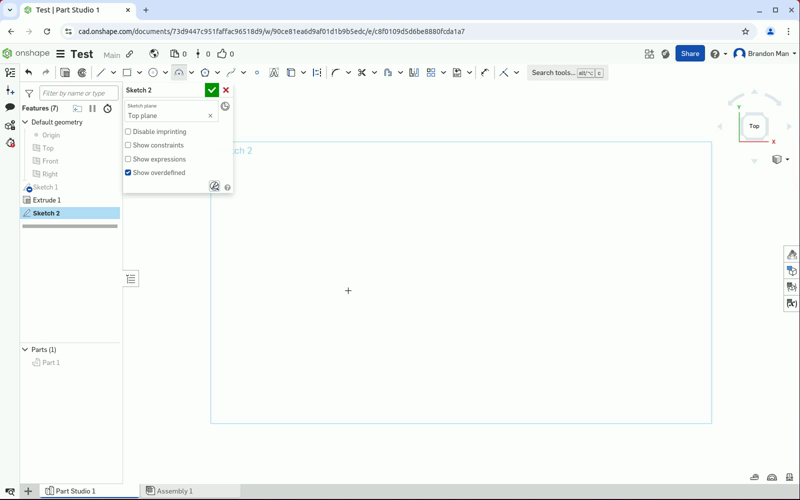
mouse_move(362, 304)
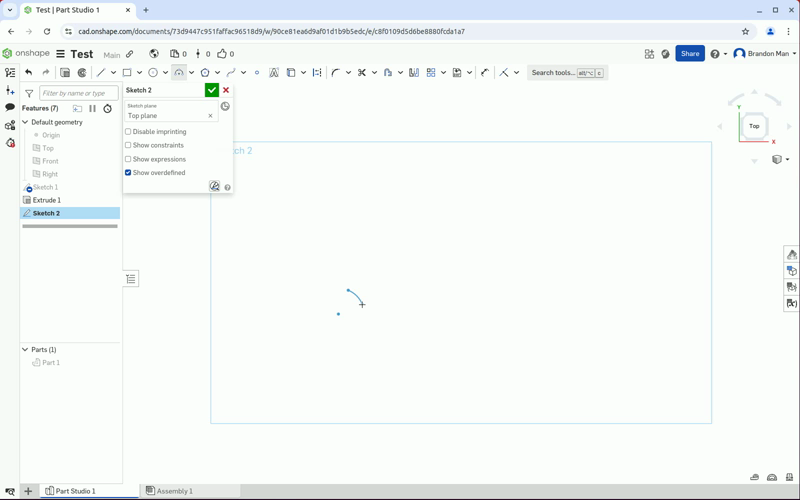
click(362, 304)
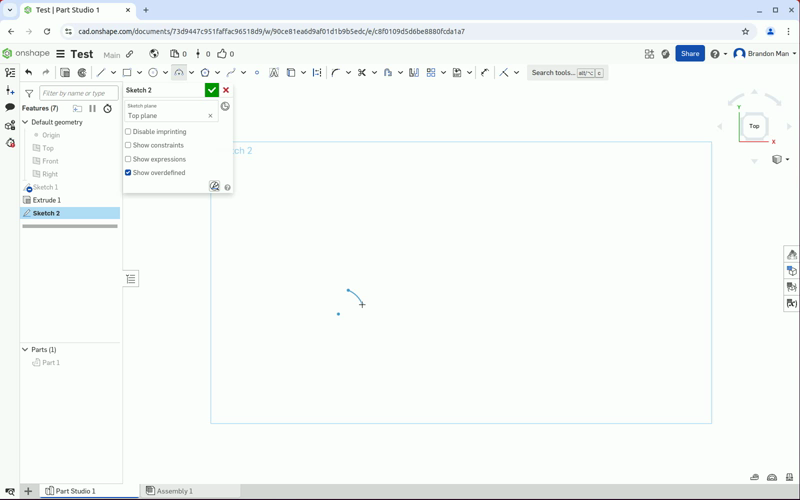
mouse_move(352, 300)
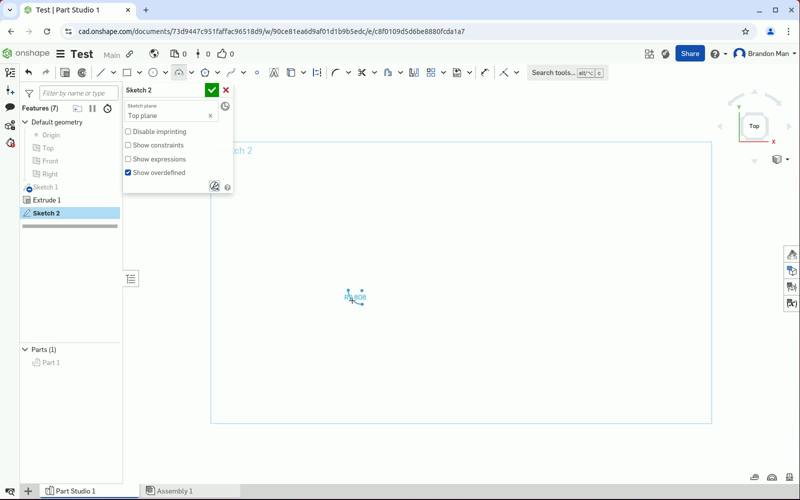
click(352, 300)
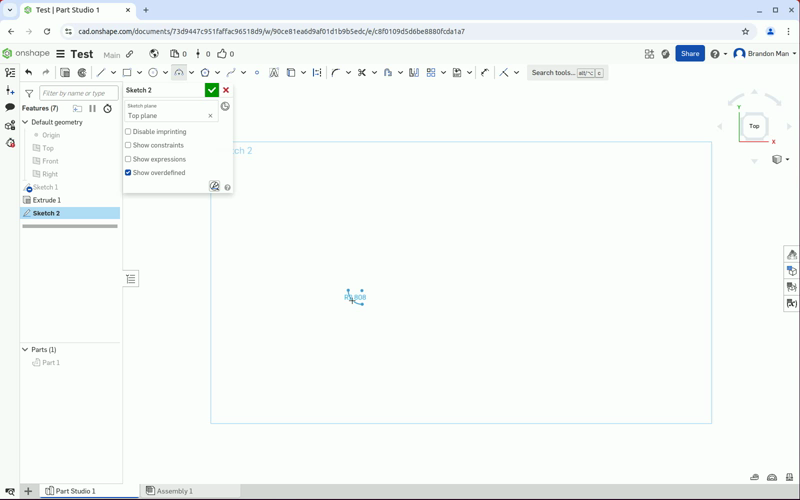
key_up(shift)
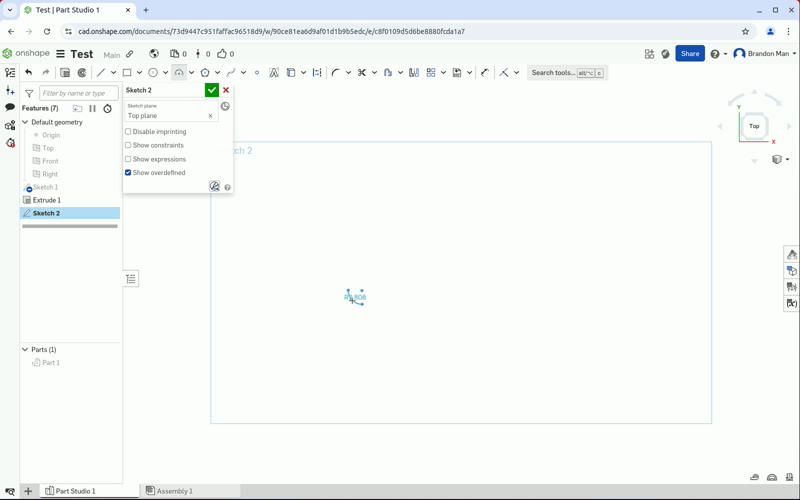
key(esc)
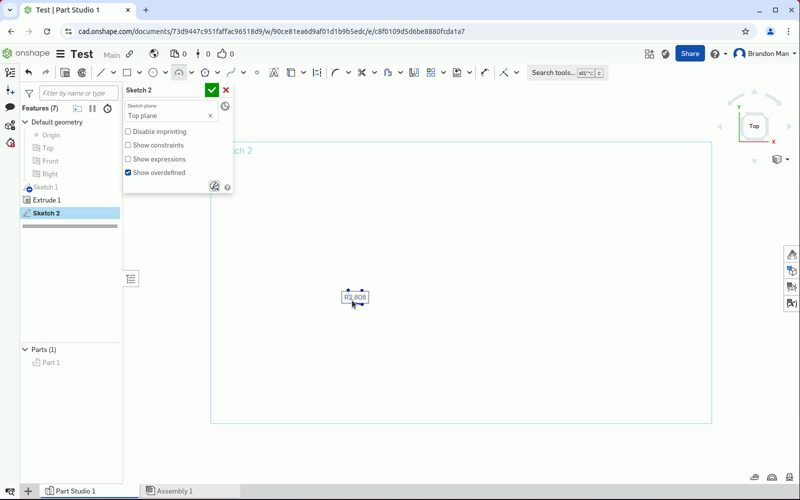
key(l)
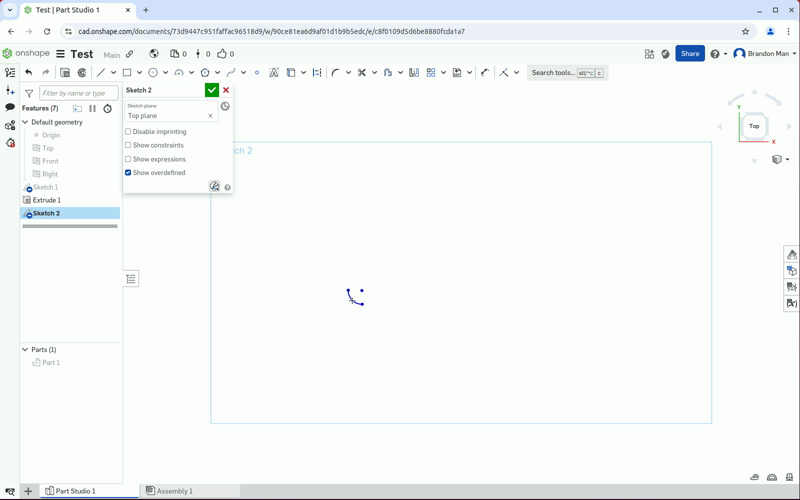
mouse_move(362, 304)
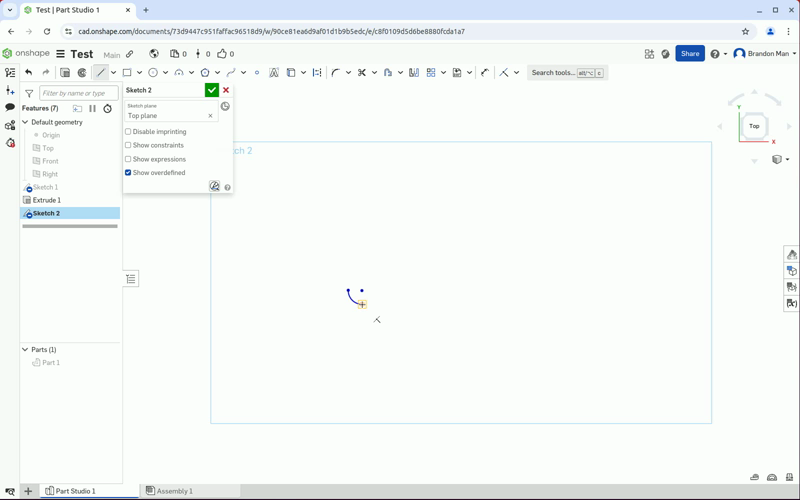
click(362, 304)
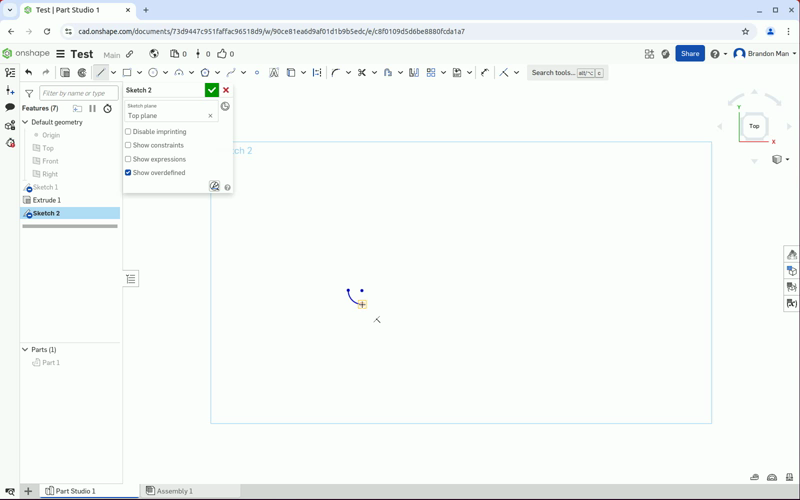
key_down(shift)
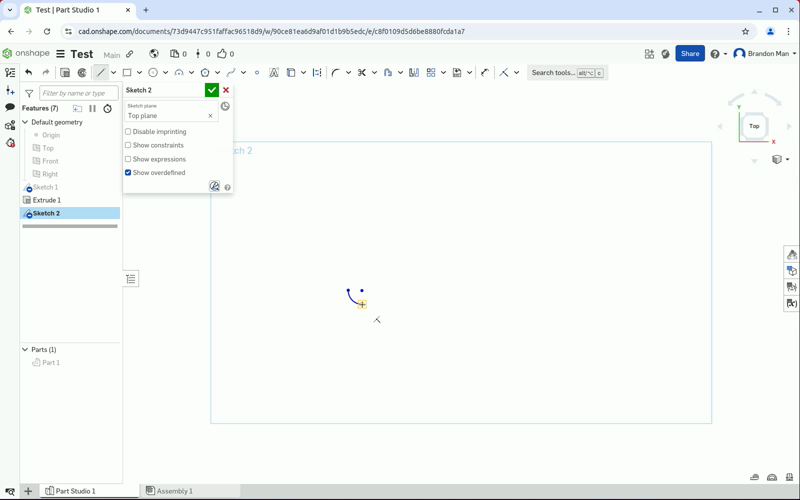
mouse_move(558, 304)
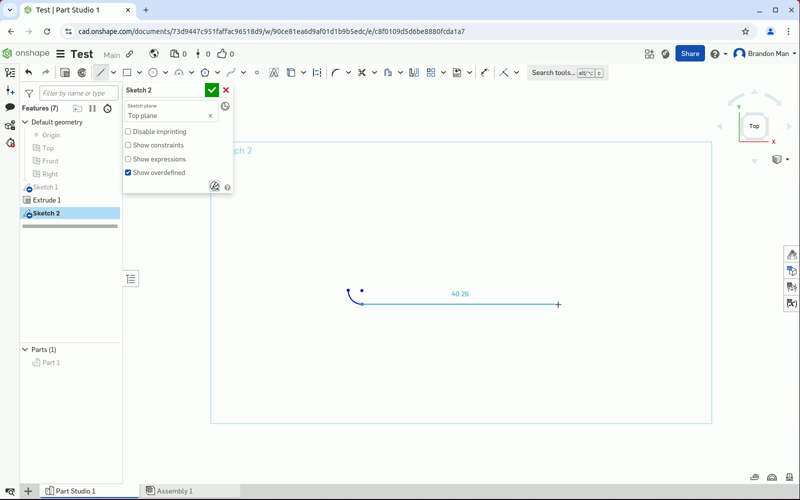
click(558, 304)
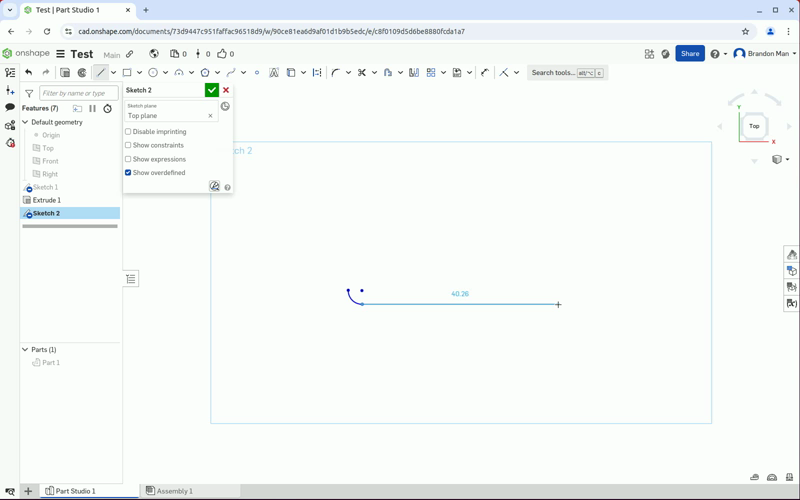
key_up(shift)
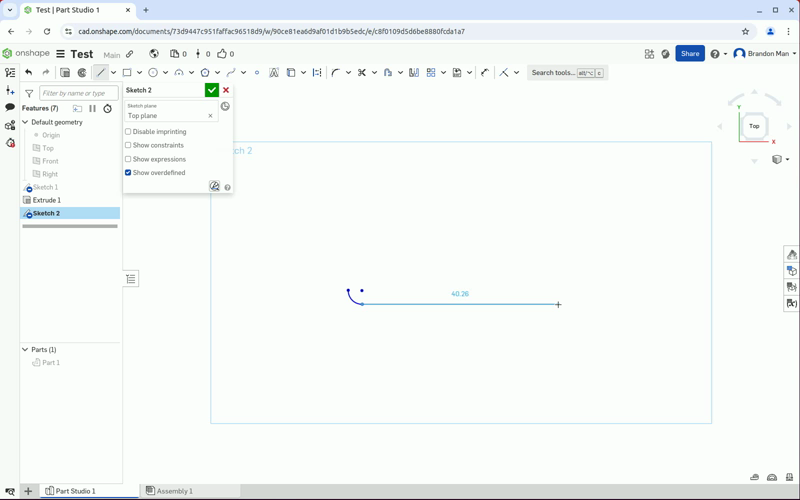
key(esc)
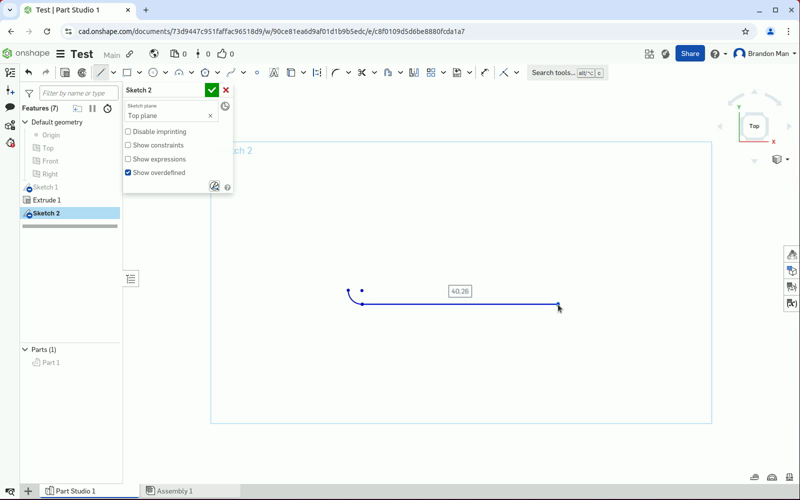
key(a)
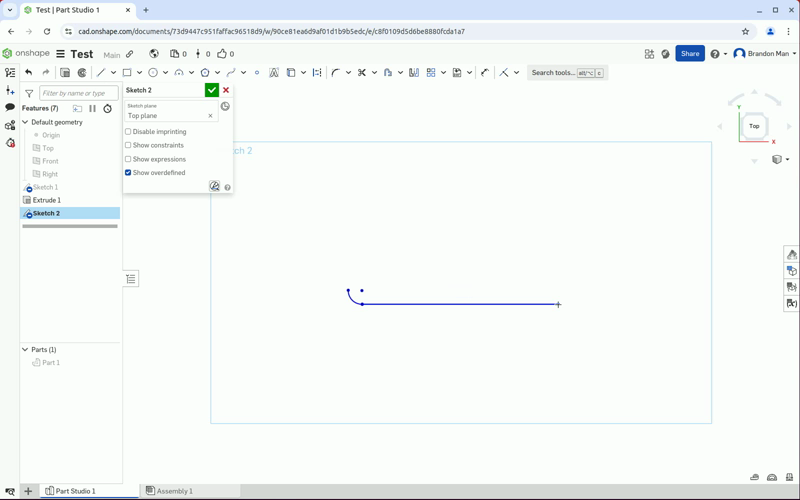
mouse_move(558, 304)
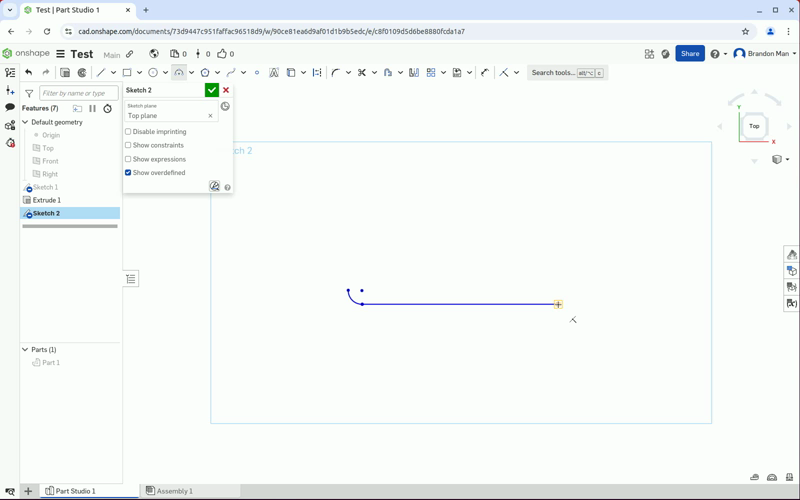
click(558, 304)
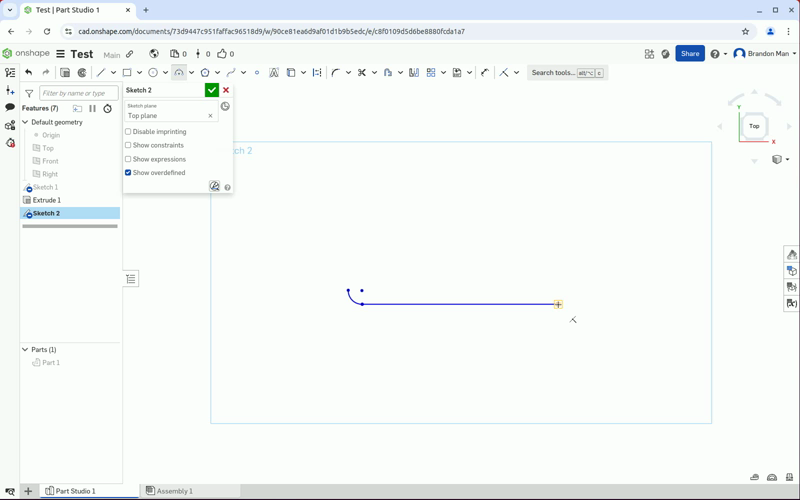
key_down(shift)
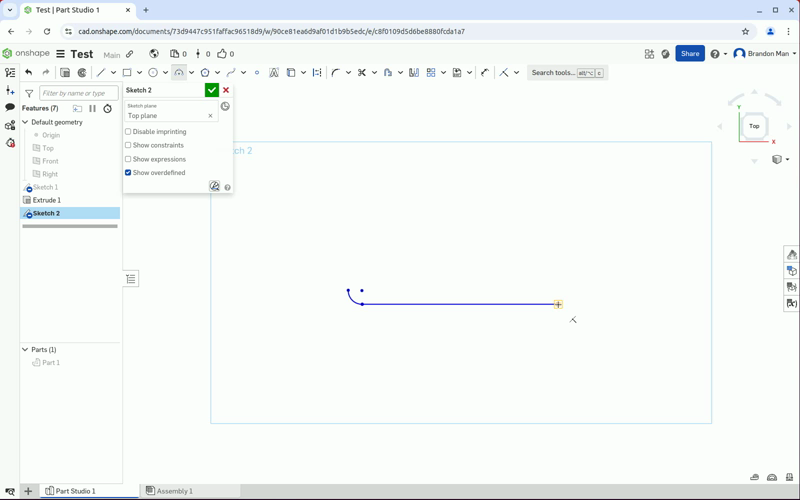
mouse_move(572, 290)
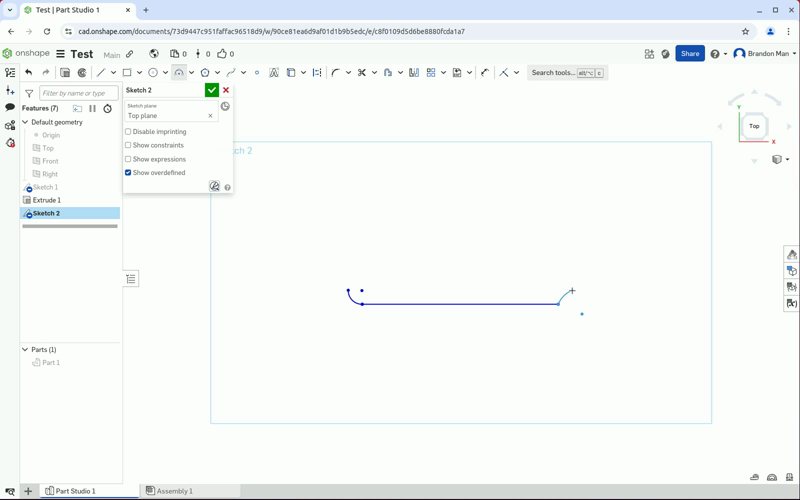
click(572, 290)
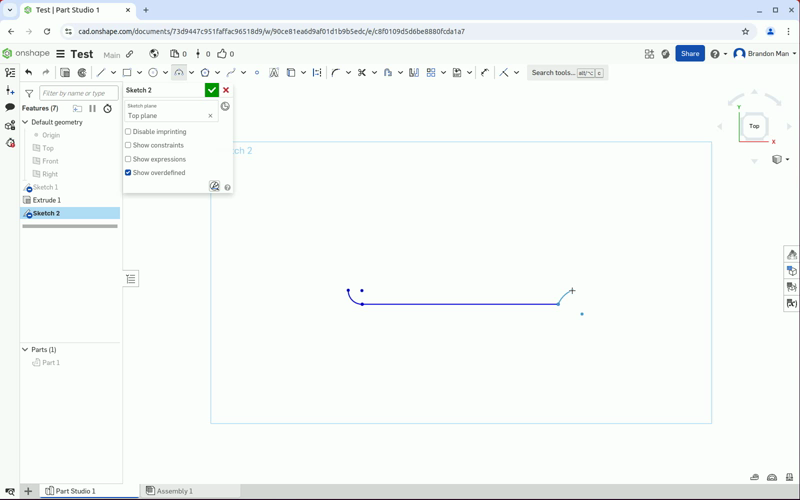
mouse_move(567, 300)
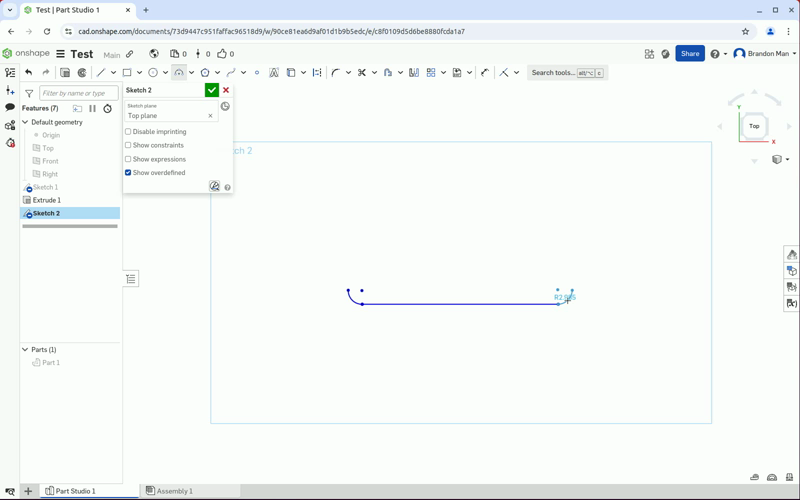
click(567, 300)
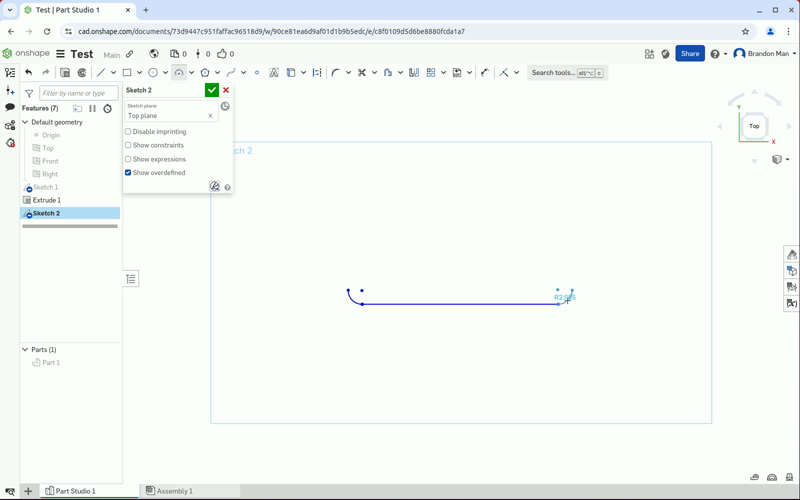
key_up(shift)
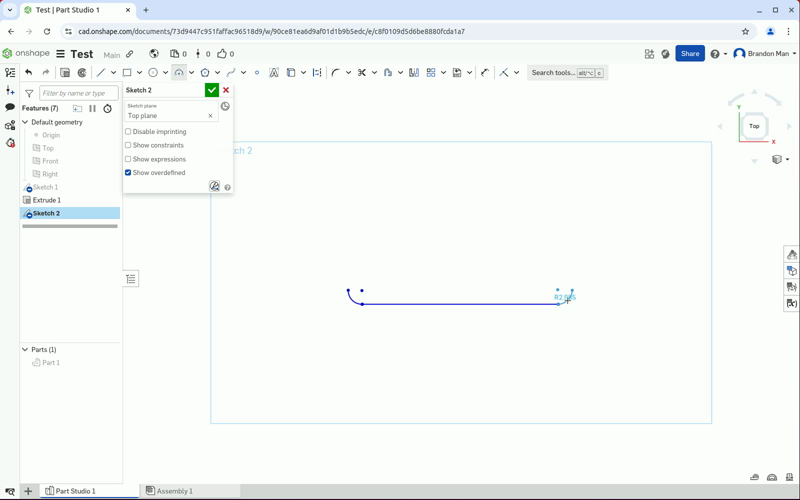
key(esc)
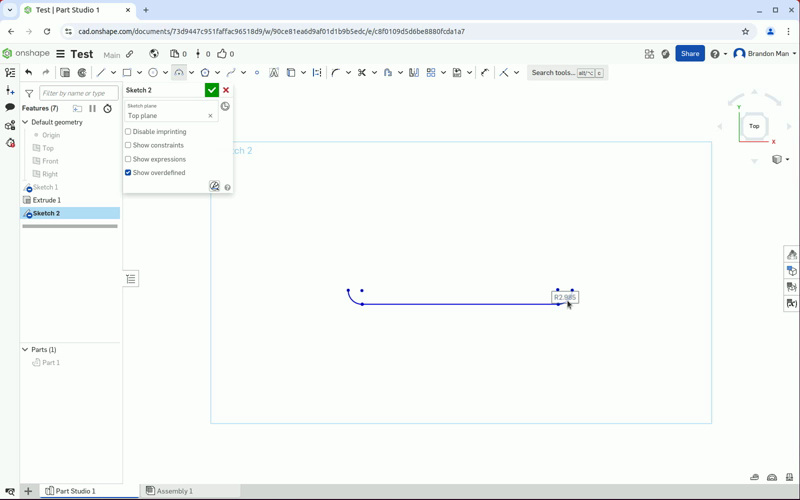
key(l)
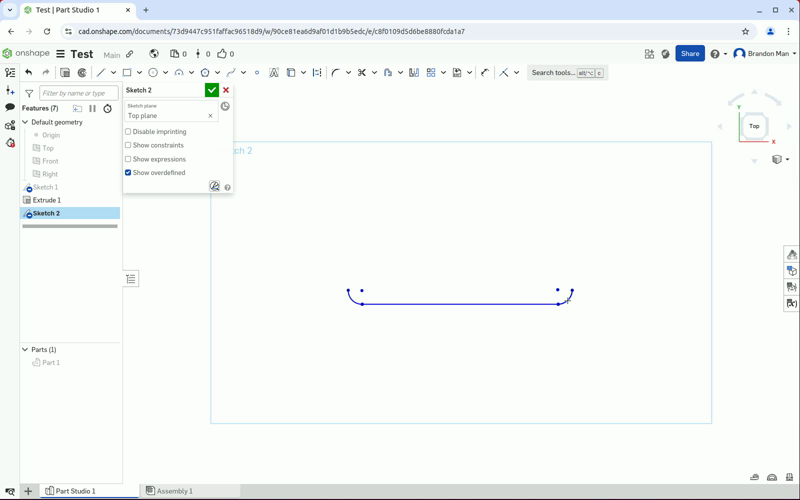
mouse_move(572, 290)
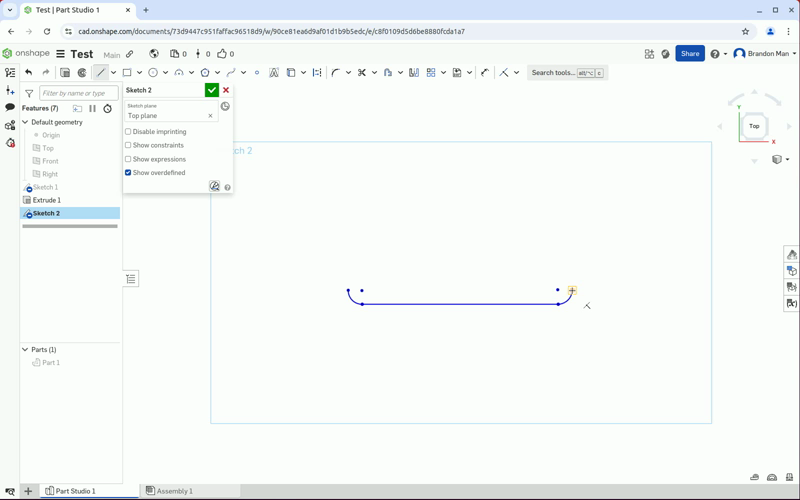
click(572, 290)
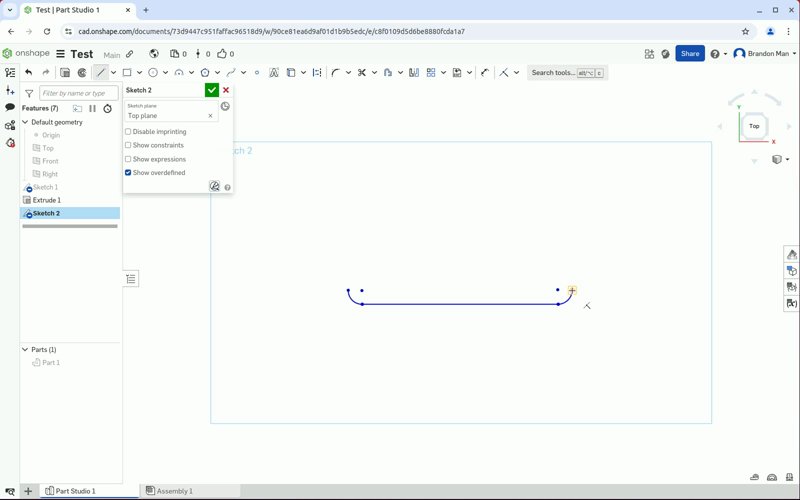
key_down(shift)
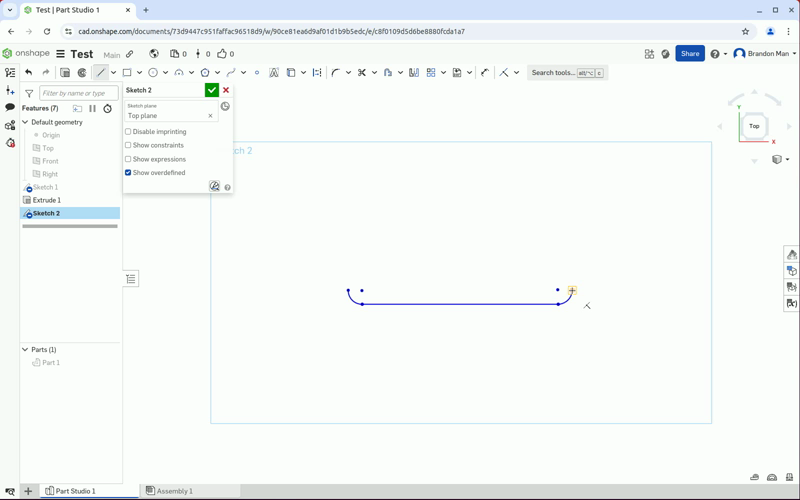
mouse_move(589, 290)
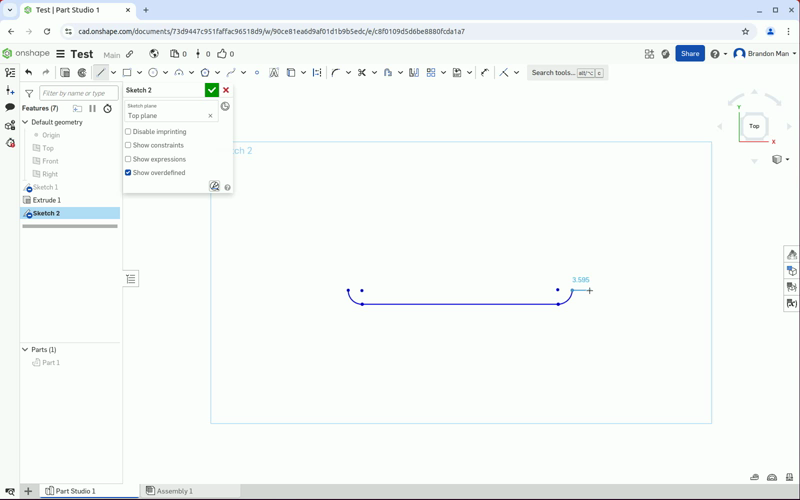
mouse_move(572, 275)
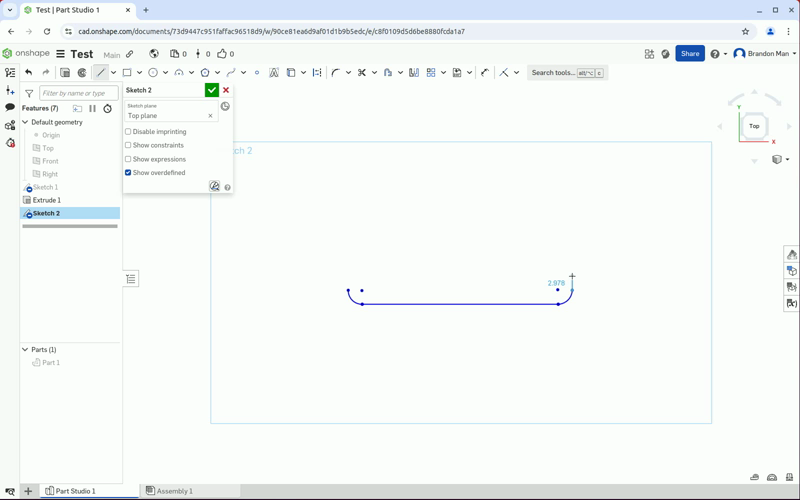
click(572, 275)
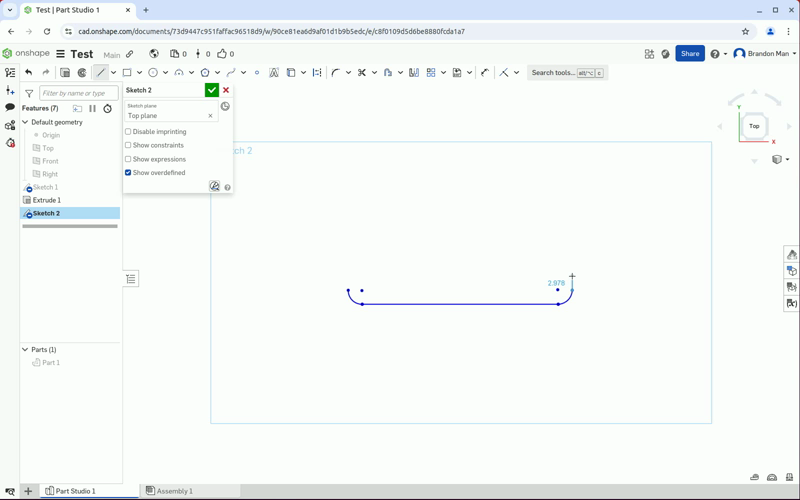
key_up(shift)
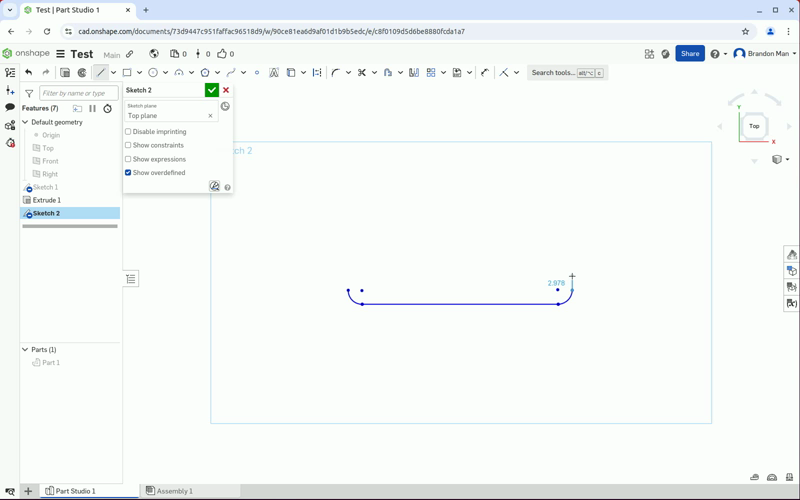
key(esc)
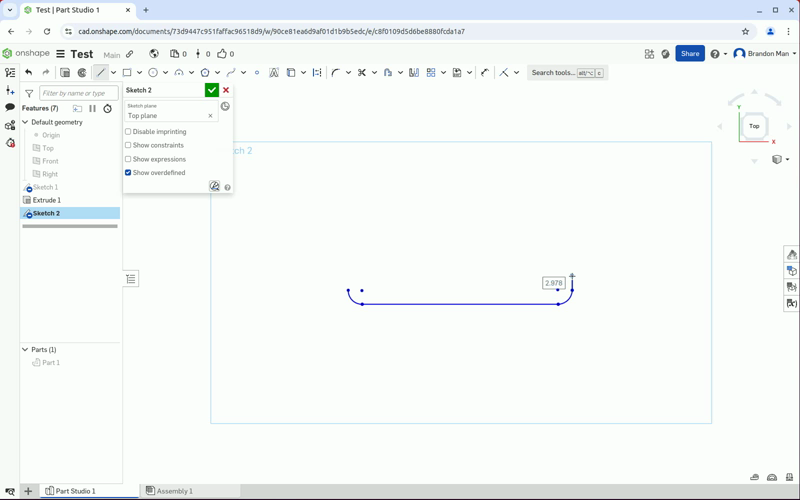
key(a)
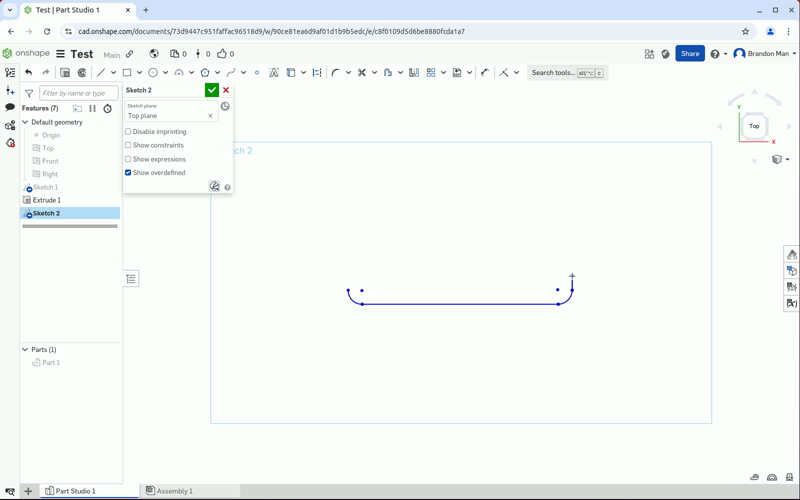
mouse_move(572, 275)
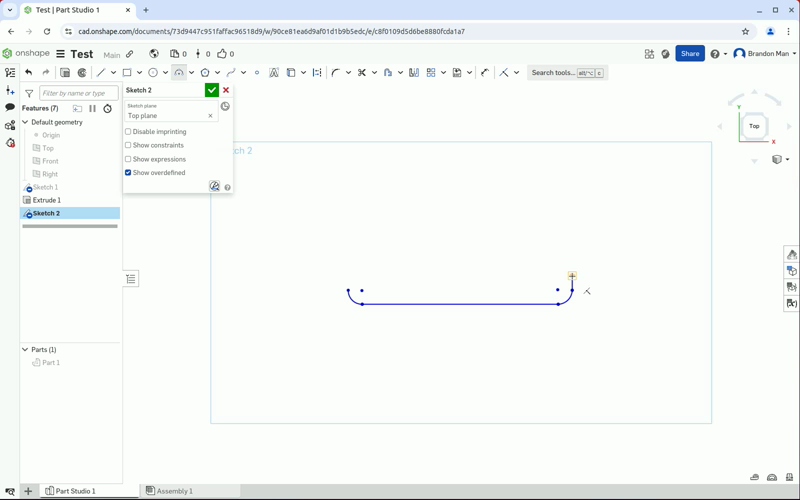
click(572, 275)
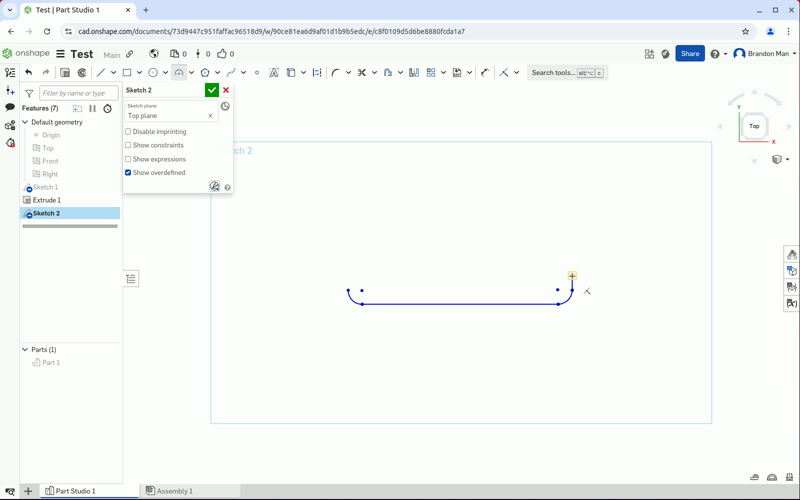
key_down(shift)
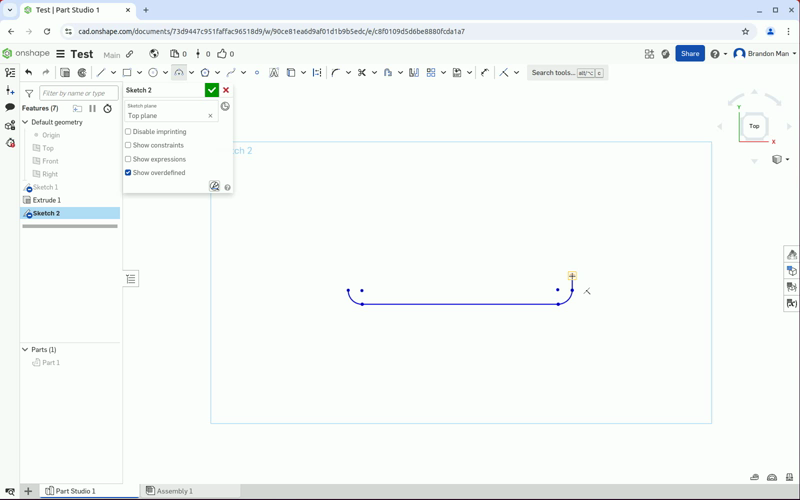
mouse_move(558, 259)
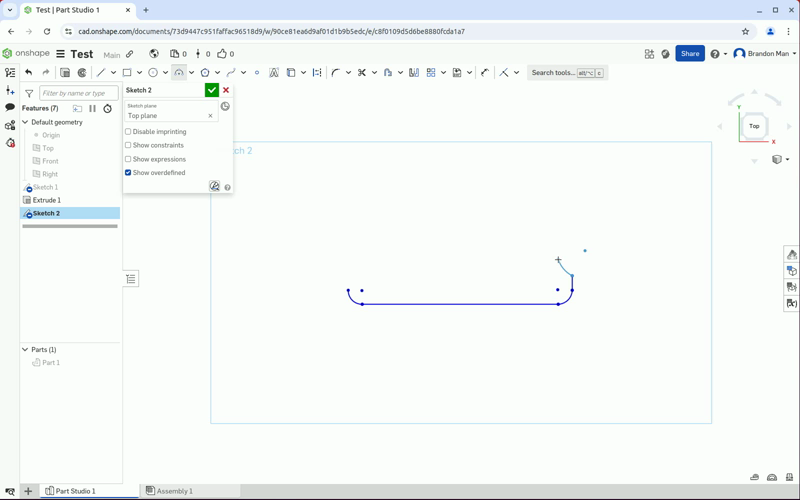
click(558, 259)
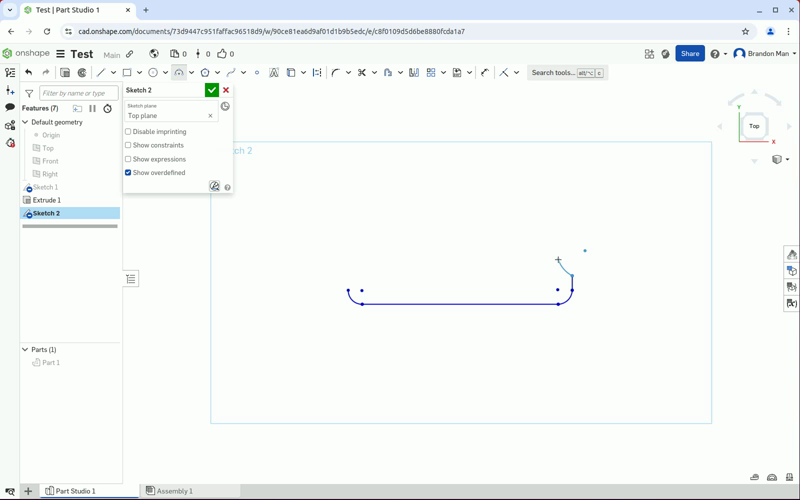
mouse_move(568, 264)
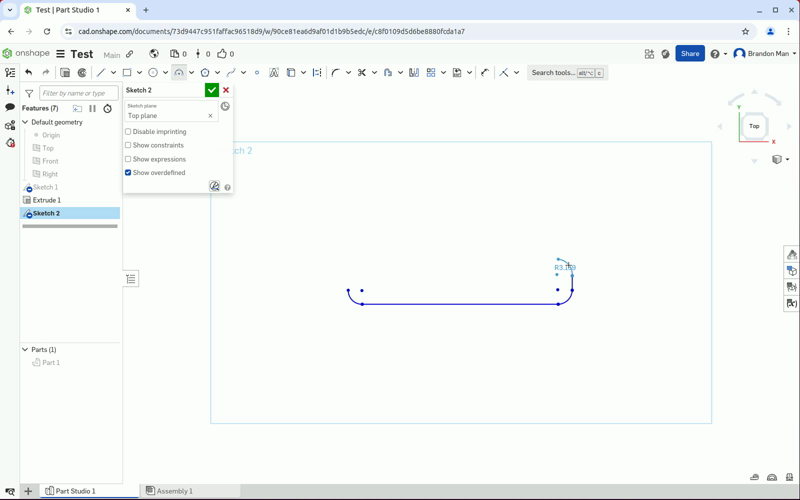
click(568, 264)
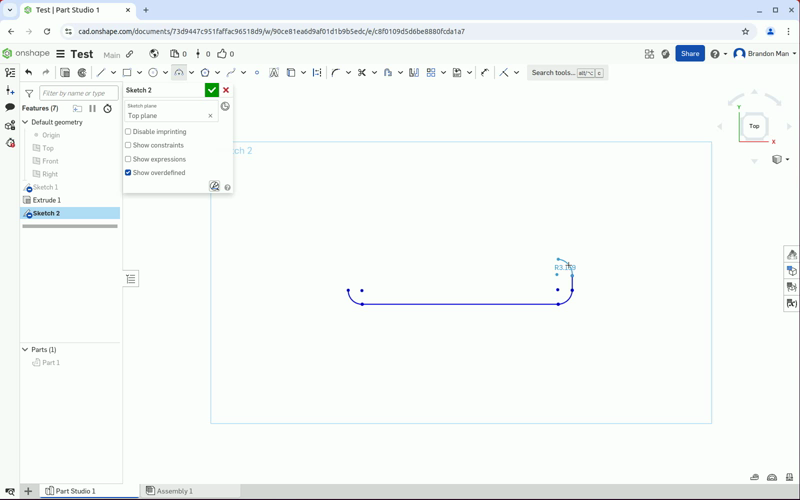
key_up(shift)
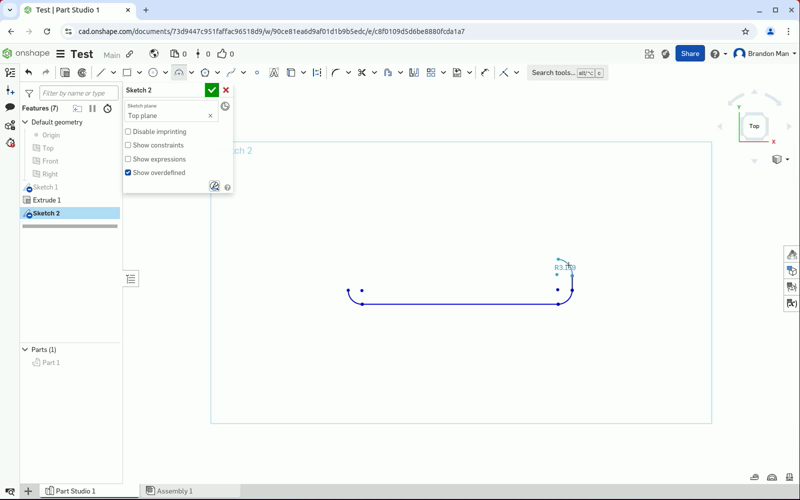
key(esc)
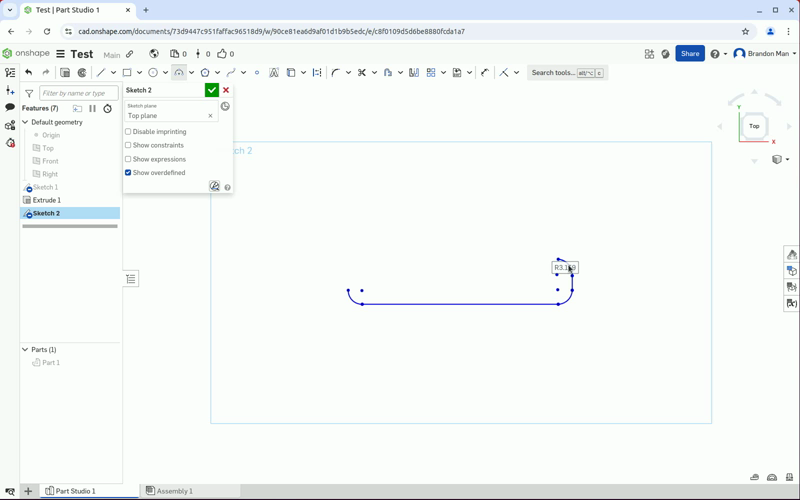
key(l)
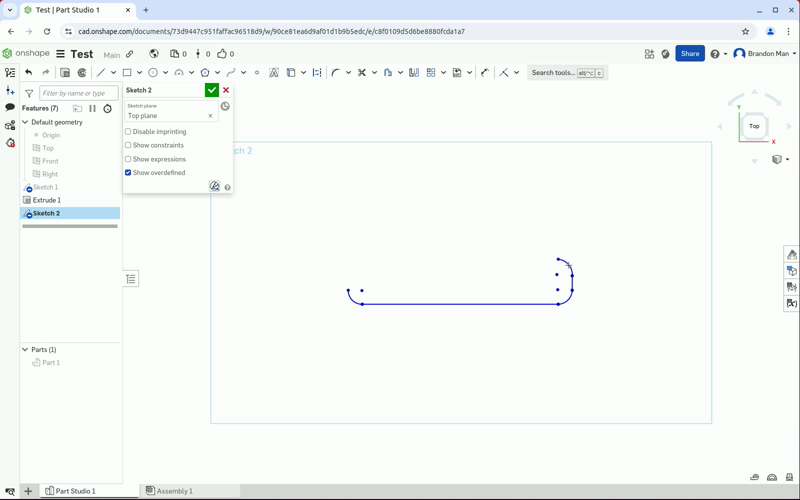
mouse_move(558, 259)
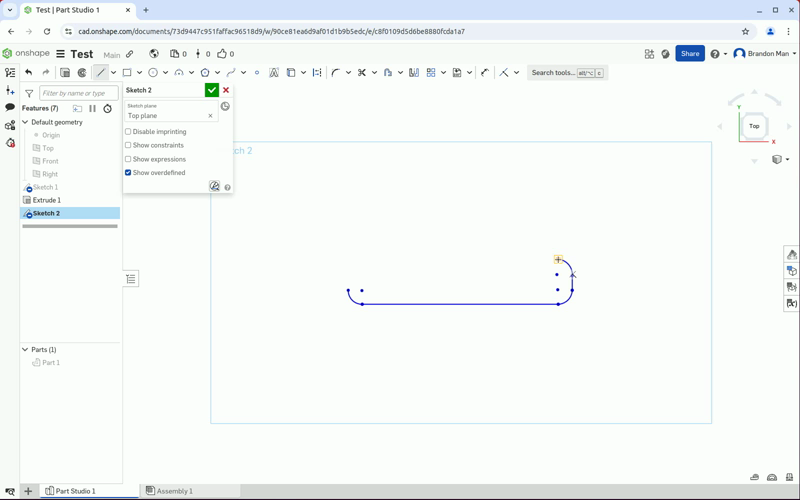
click(558, 259)
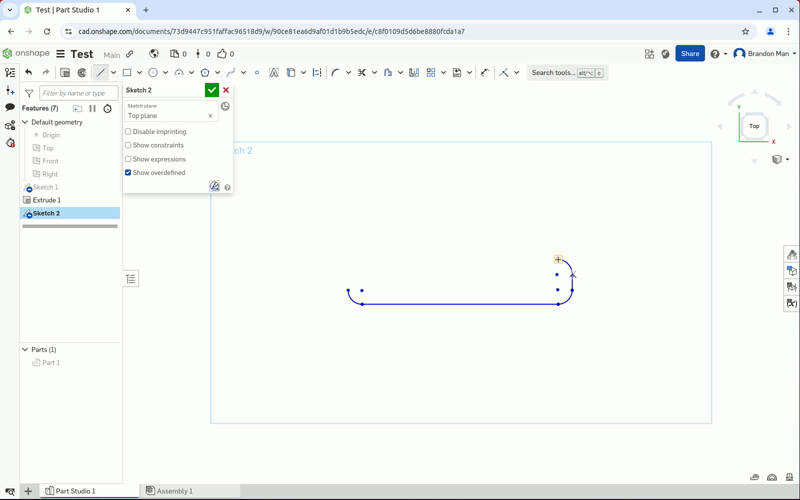
key_down(shift)
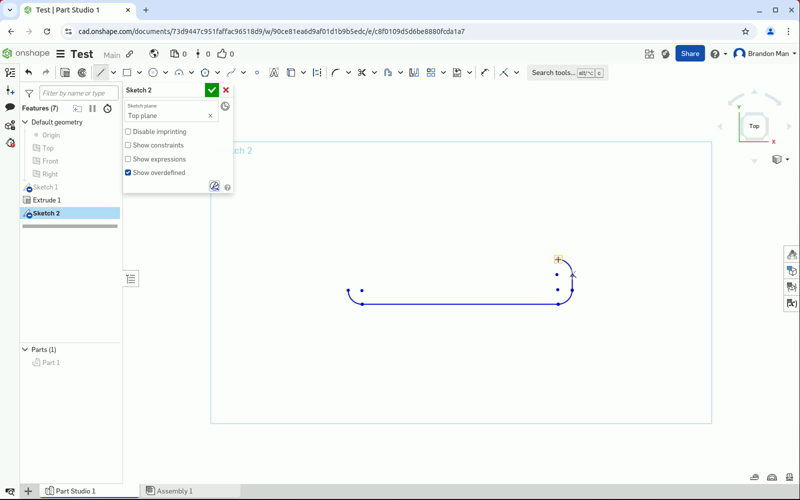
mouse_move(362, 259)
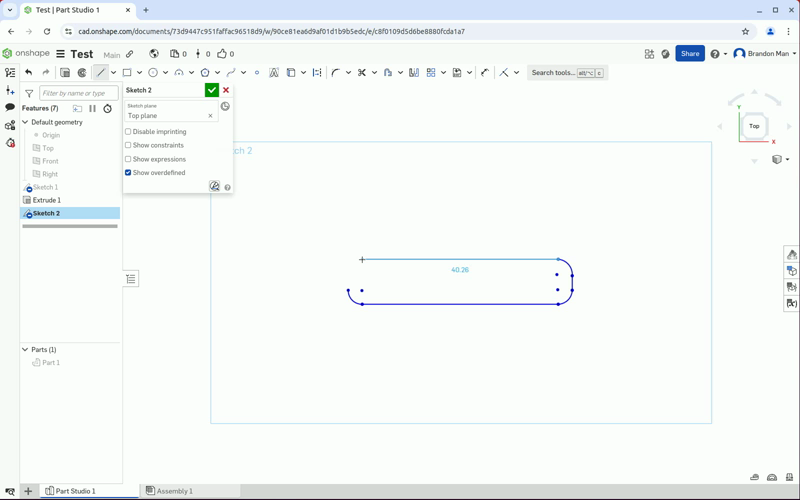
click(362, 259)
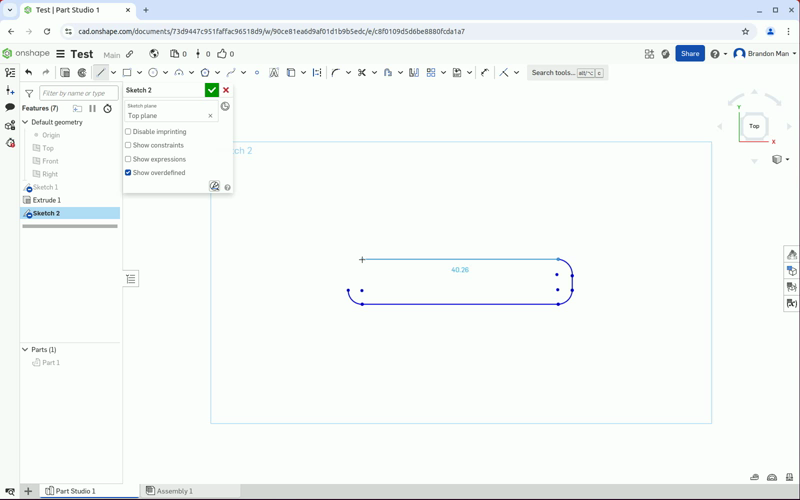
key_up(shift)
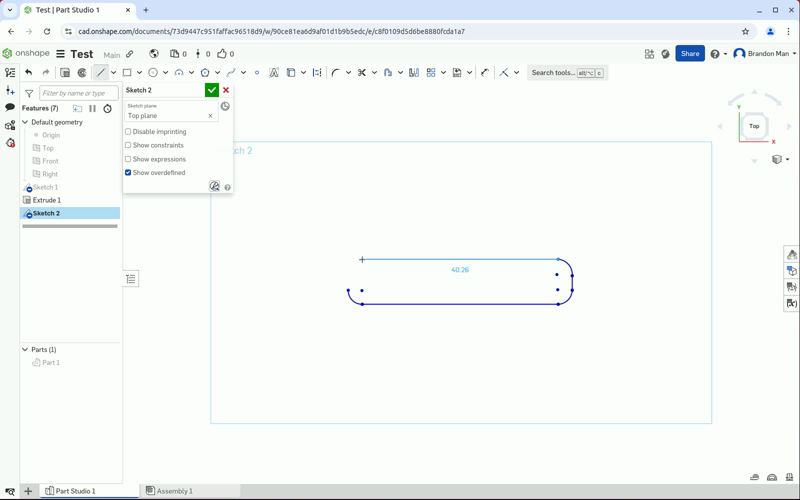
key(esc)
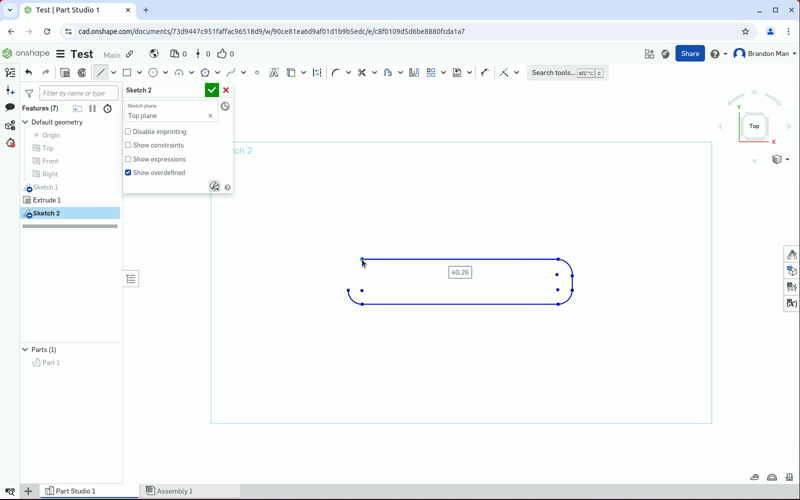
key(a)
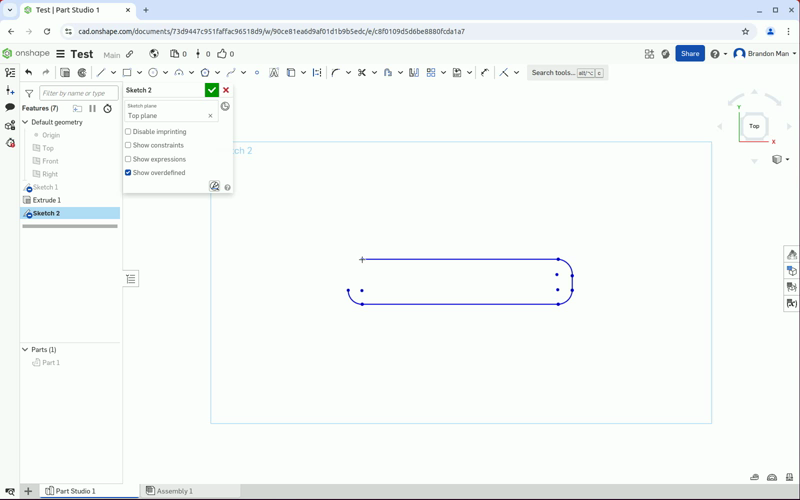
mouse_move(362, 259)
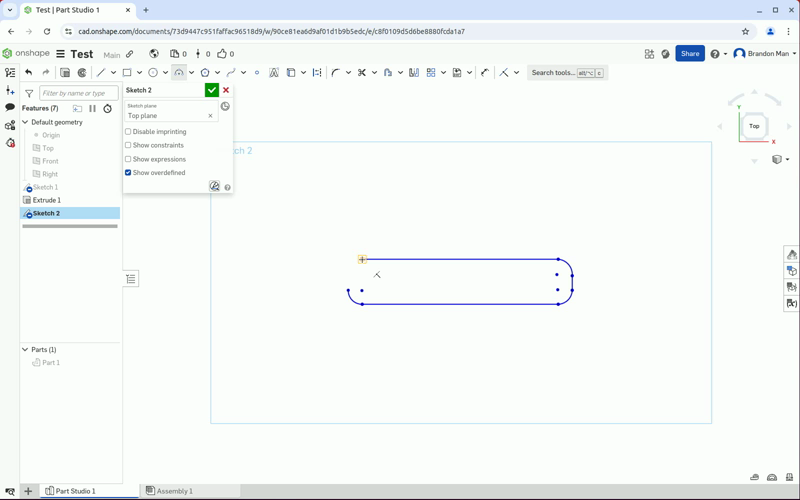
click(362, 259)
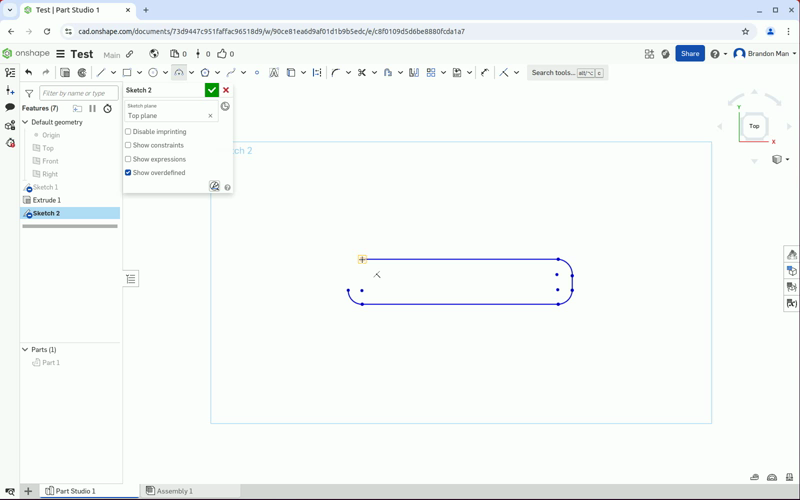
key_down(shift)
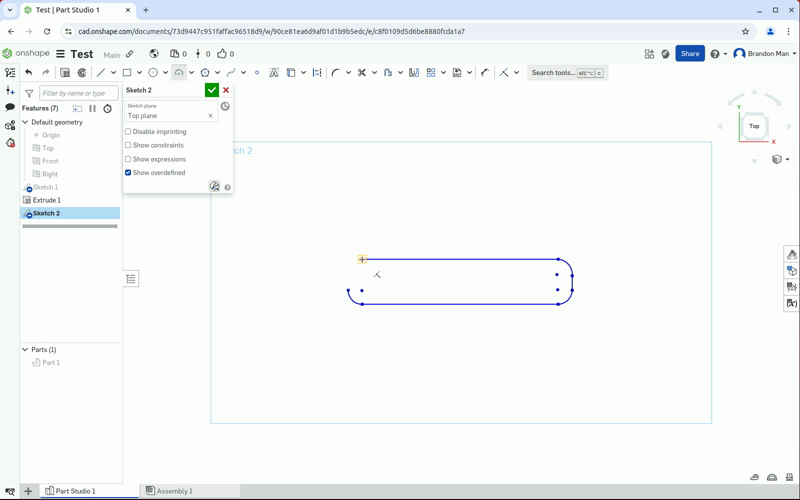
mouse_move(348, 275)
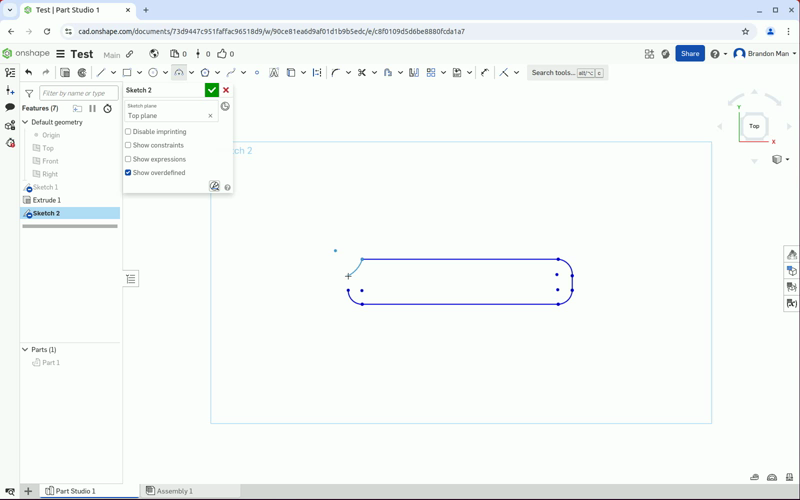
click(348, 275)
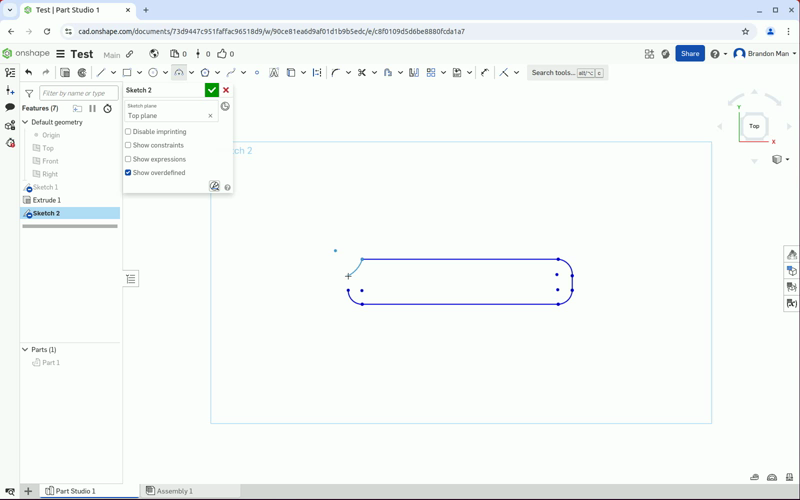
mouse_move(351, 264)
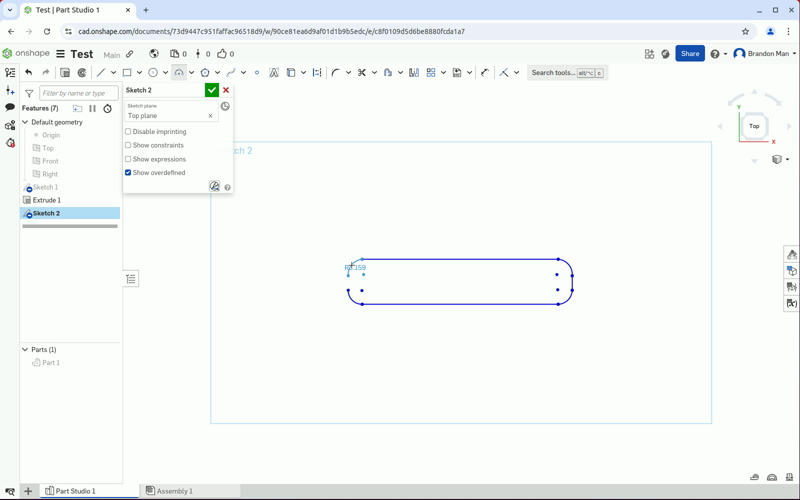
click(351, 264)
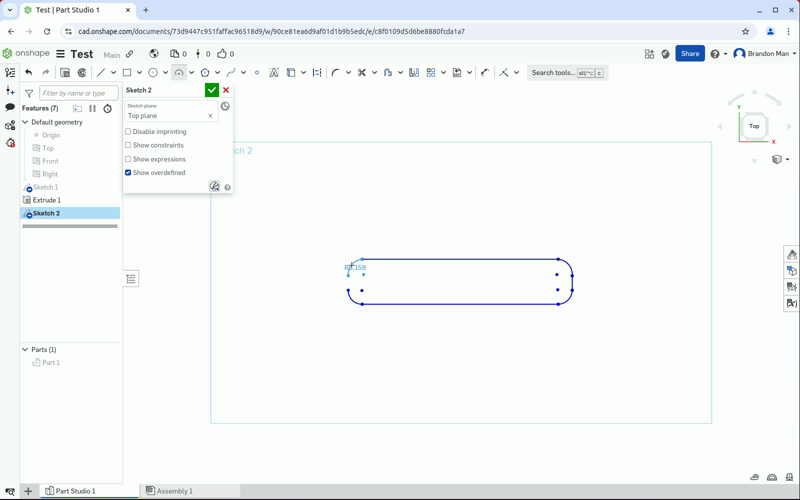
key_up(shift)
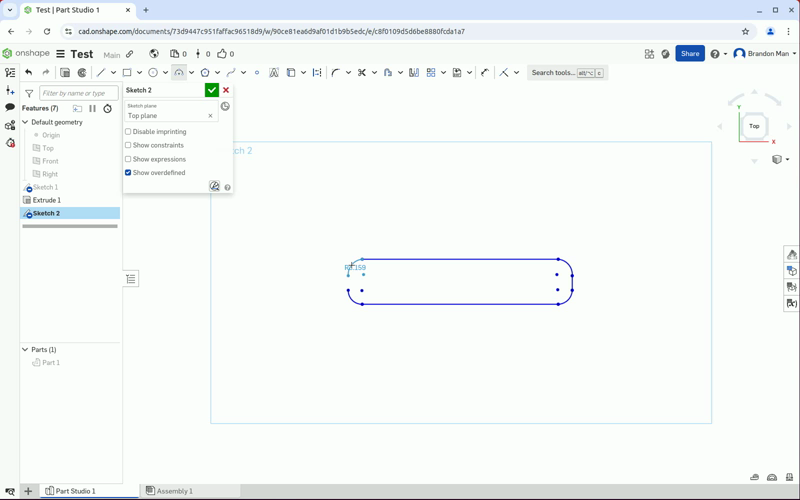
key(esc)
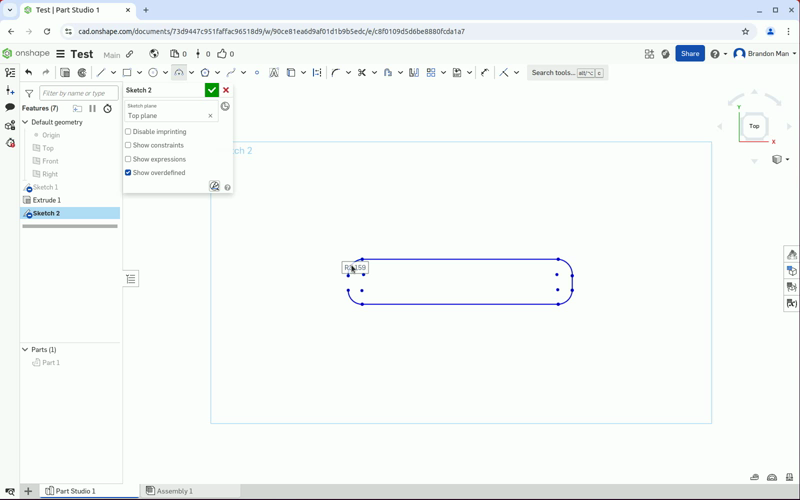
key(l)
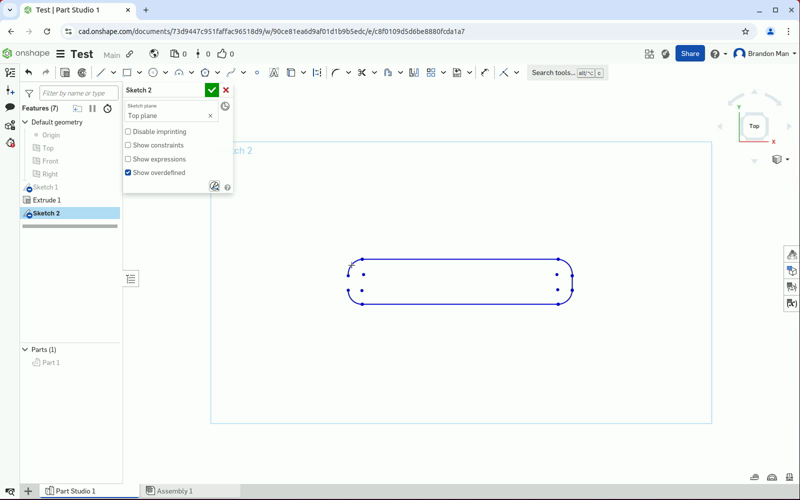
mouse_move(348, 275)
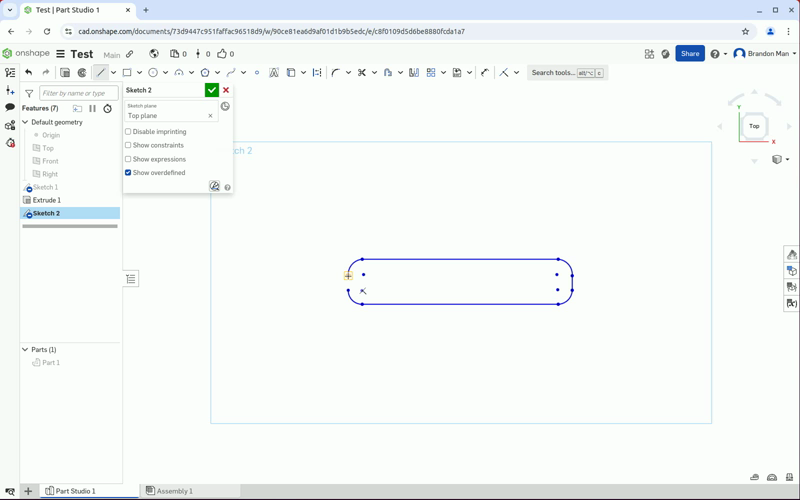
click(348, 275)
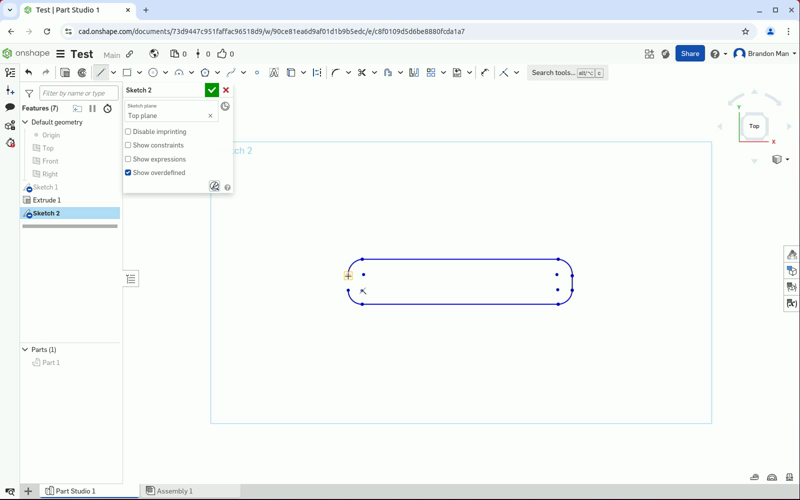
mouse_move(378, 275)
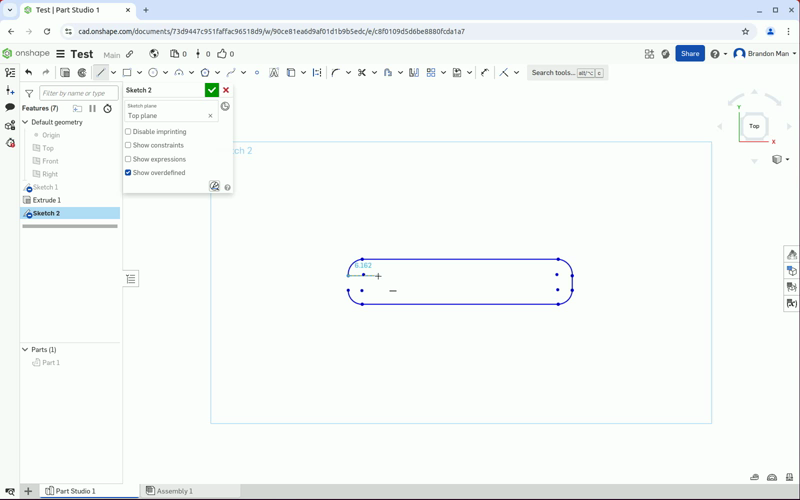
key_down(shift)
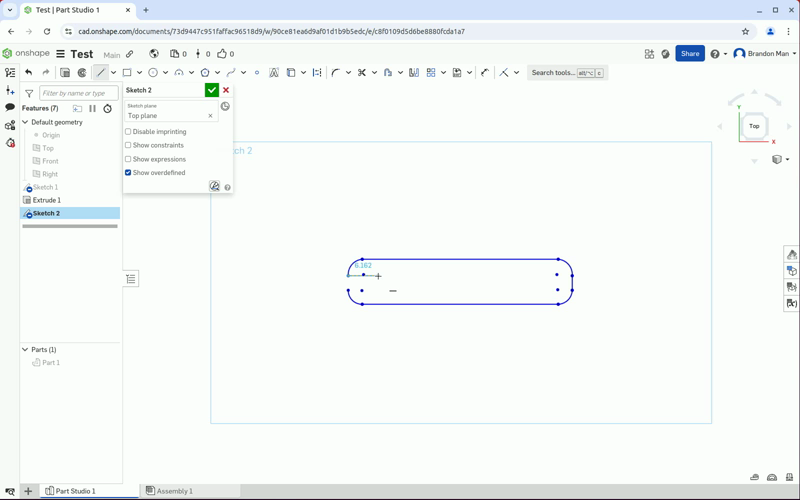
mouse_move(348, 290)
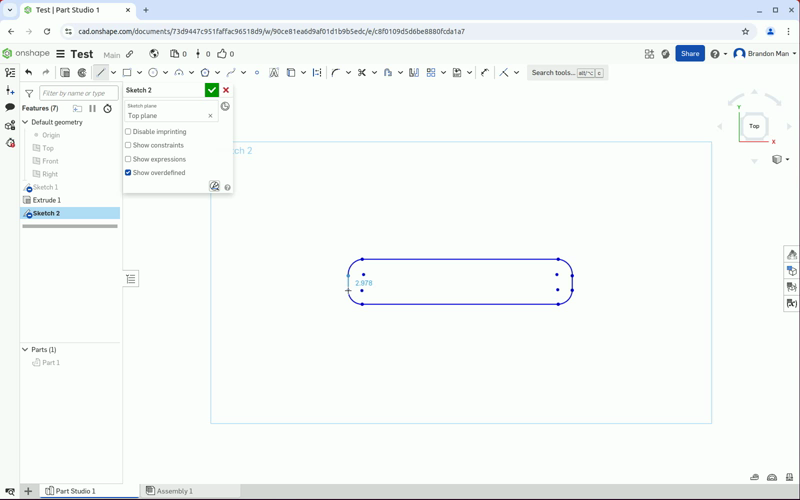
key_up(shift)
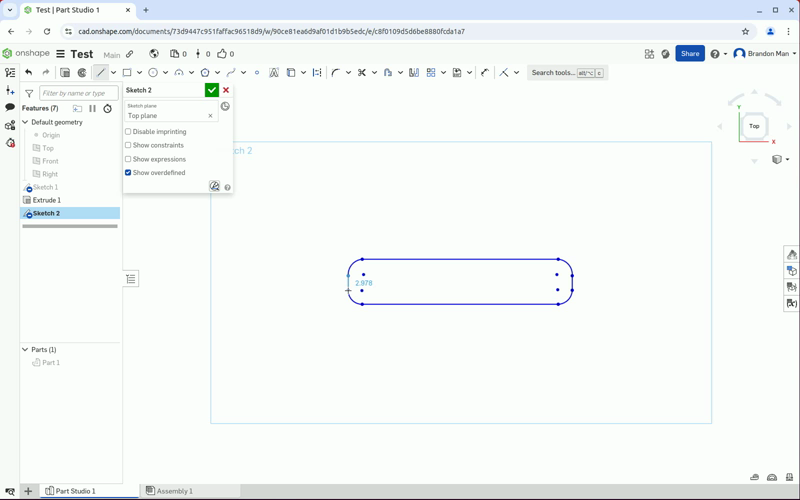
click(348, 290)
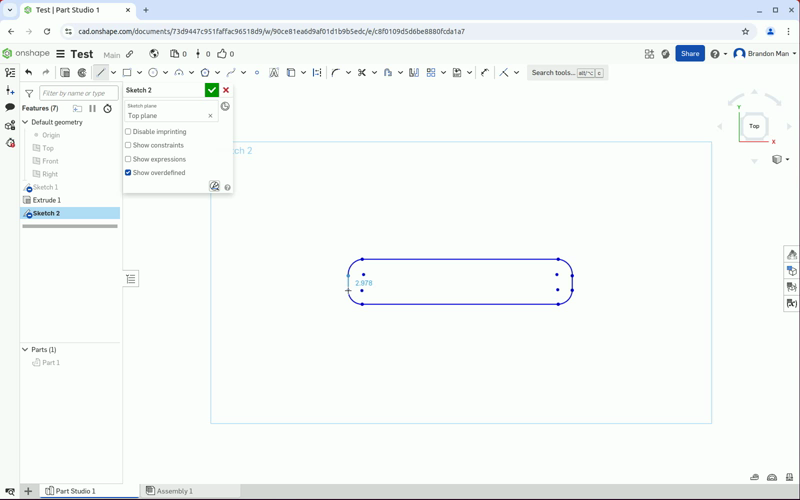
key(esc)
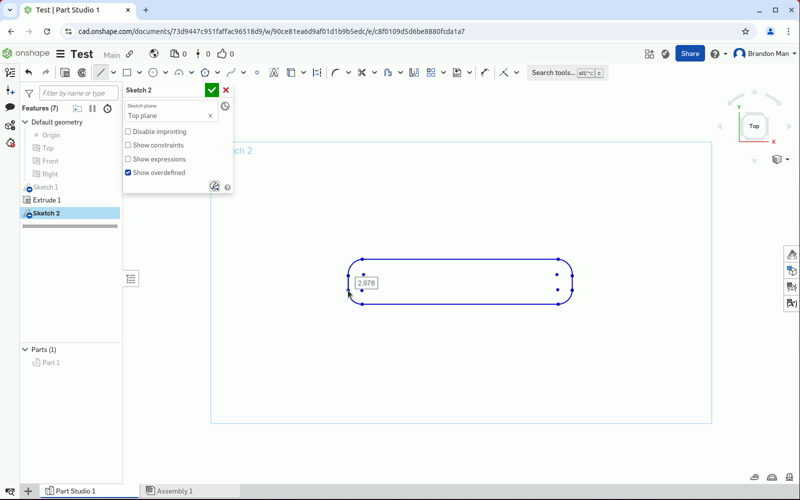
key(c)
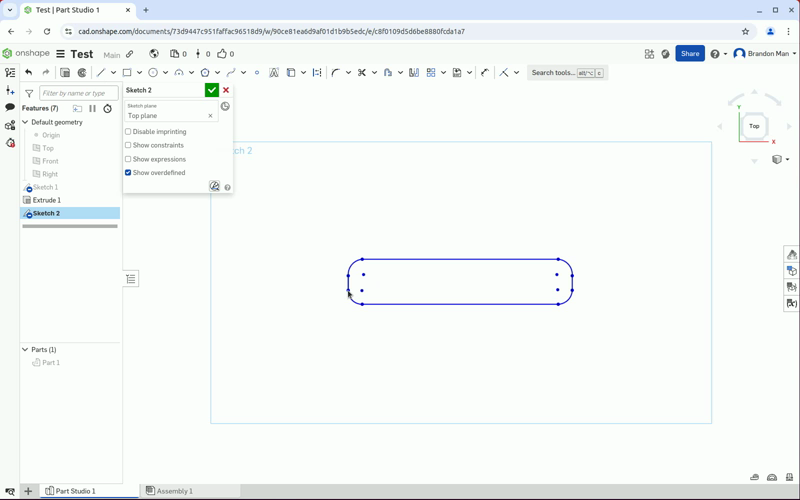
key_down(shift)
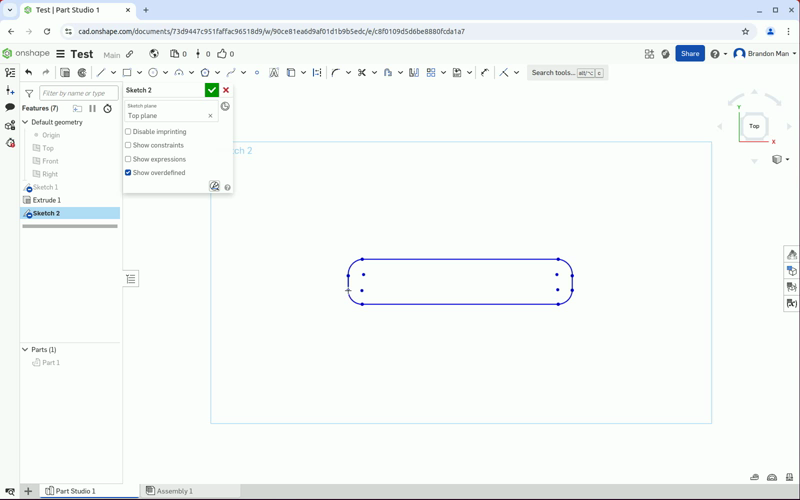
mouse_move(378, 282)
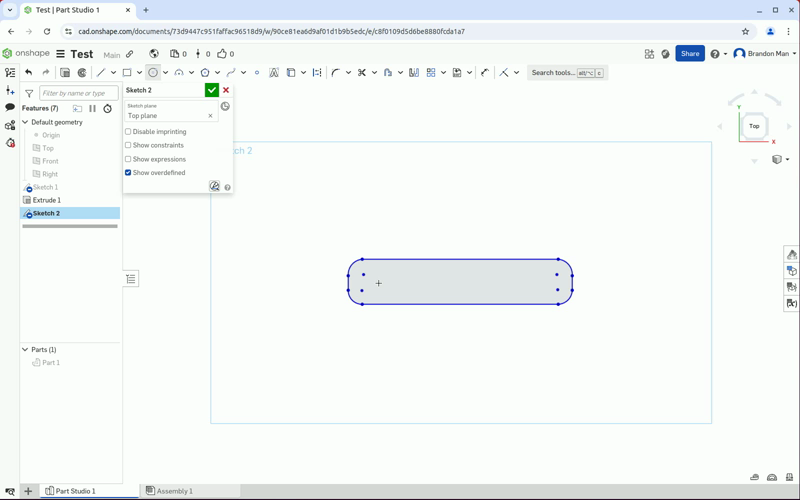
click(378, 282)
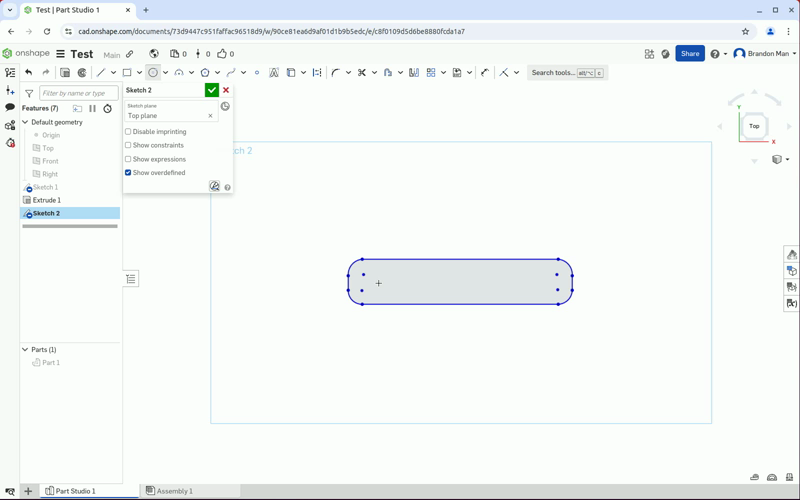
key_up(shift)
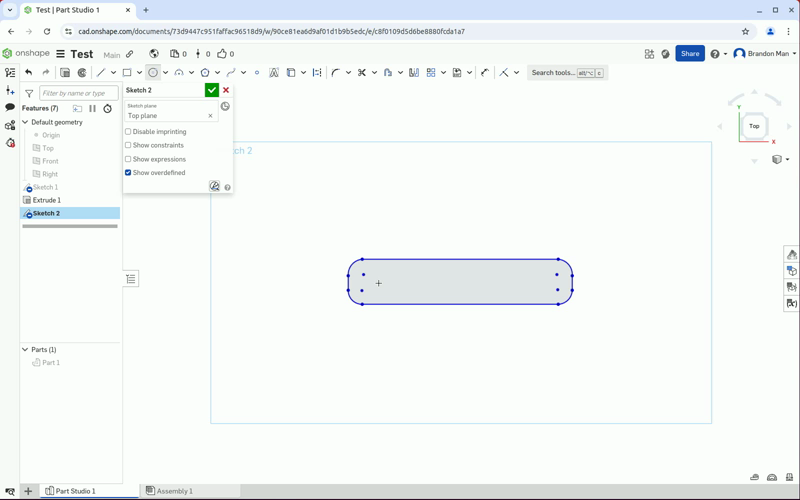
mouse_move(386, 282)
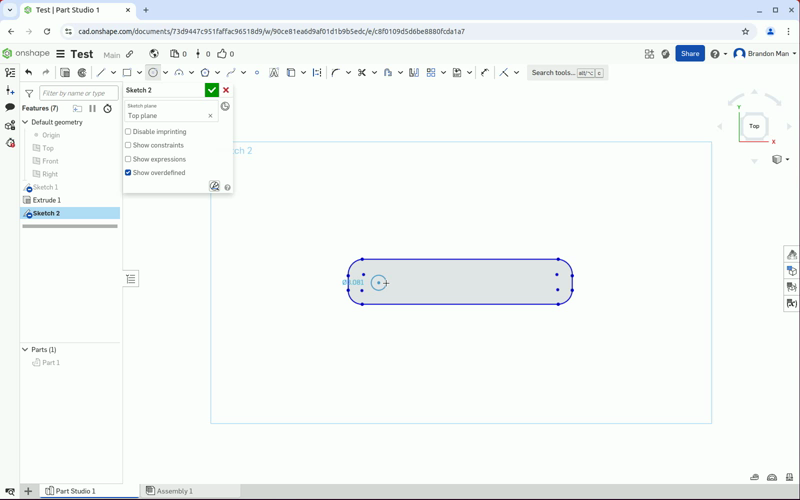
click(386, 282)
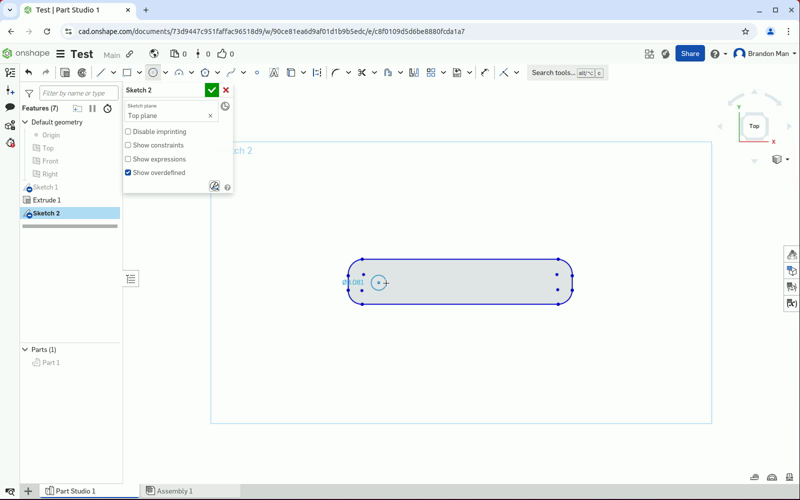
key(esc)
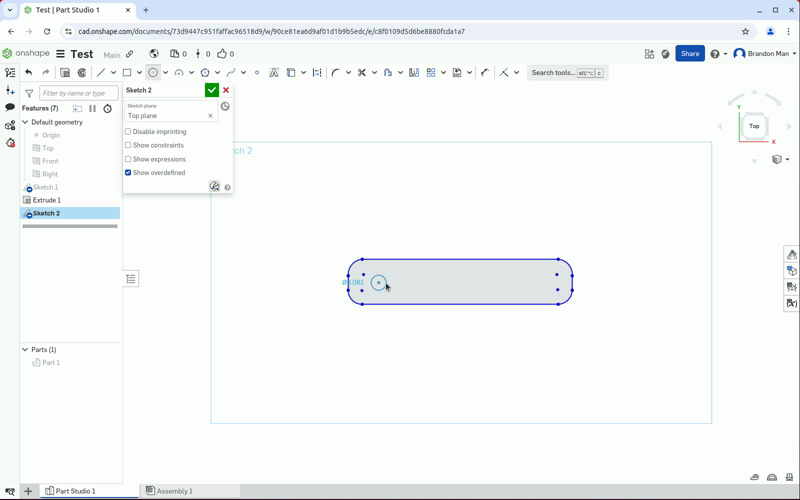
key(c)
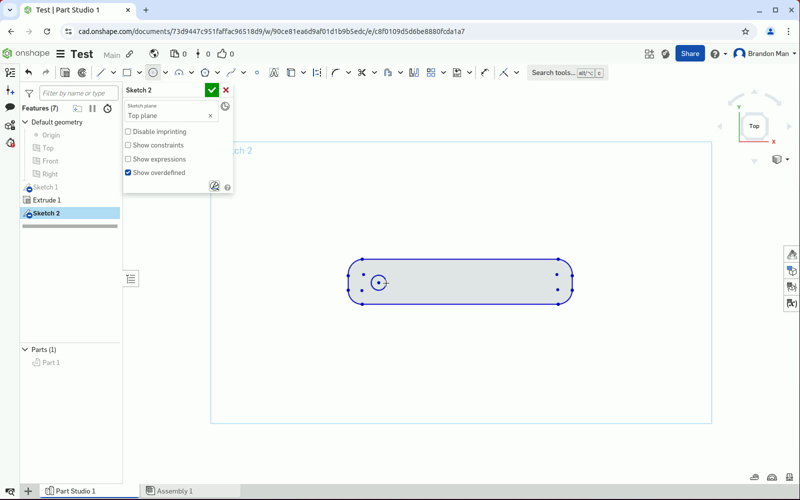
key_down(shift)
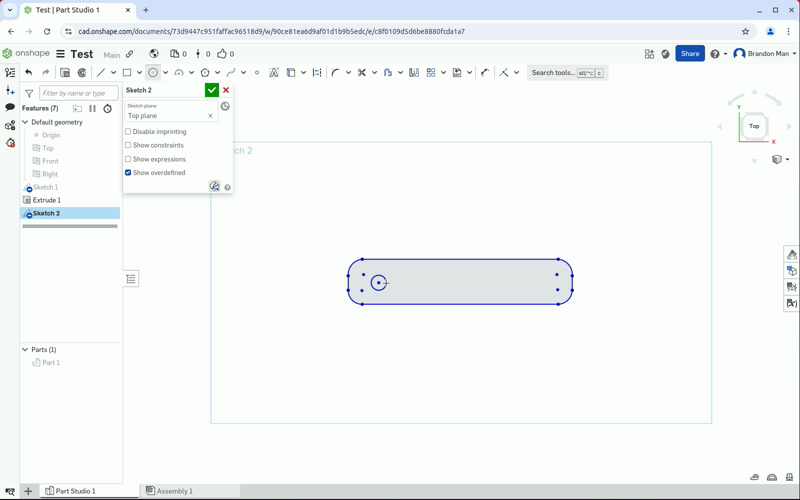
mouse_move(541, 282)
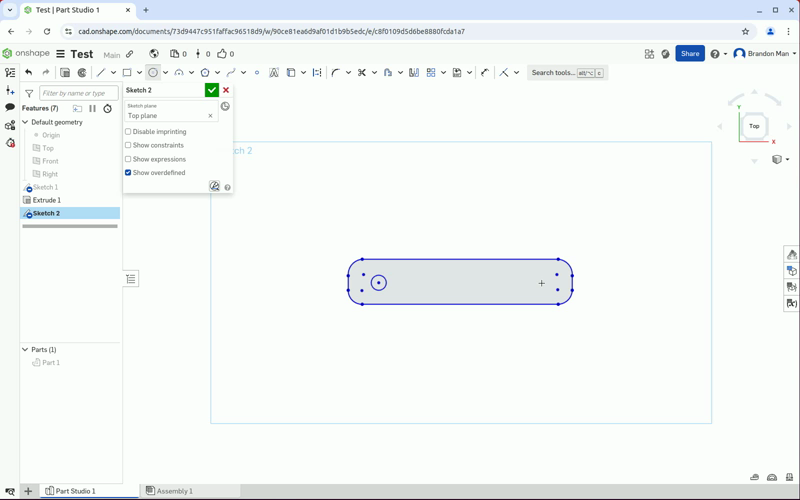
click(541, 282)
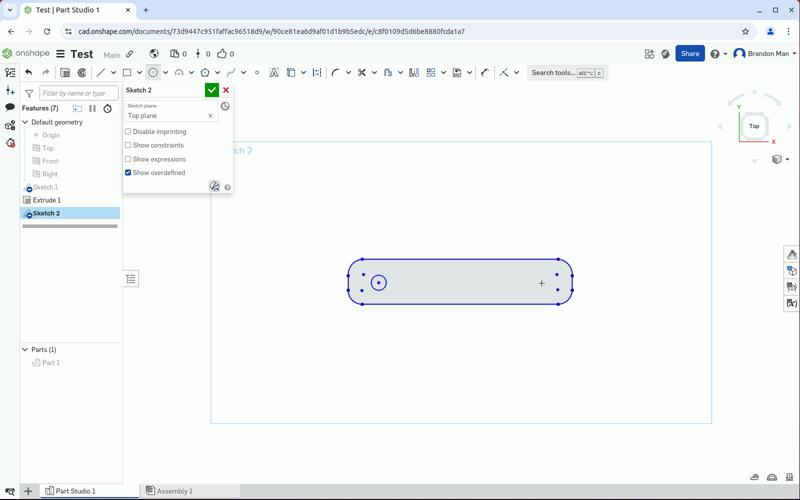
key_up(shift)
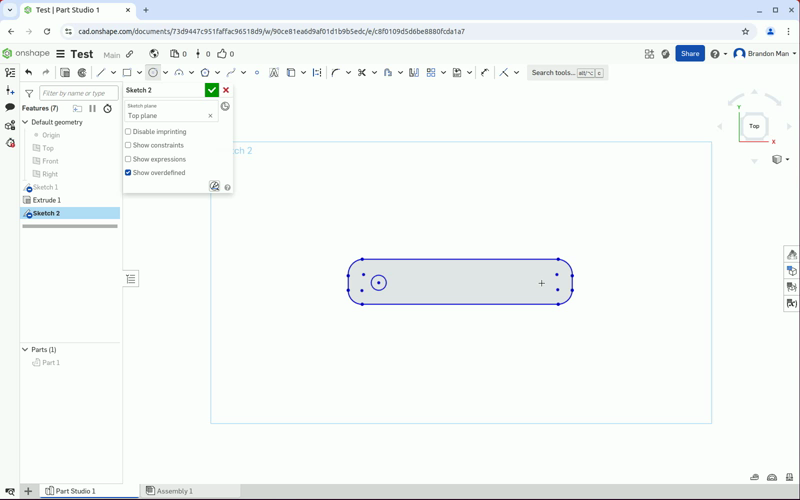
mouse_move(548, 282)
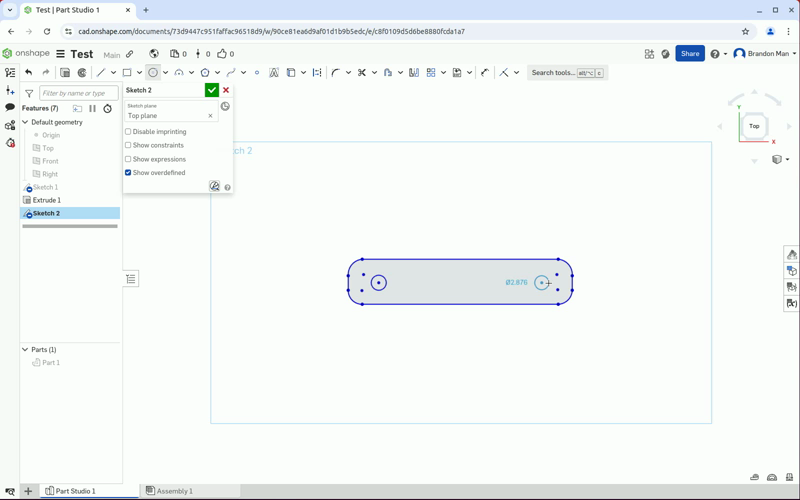
click(548, 282)
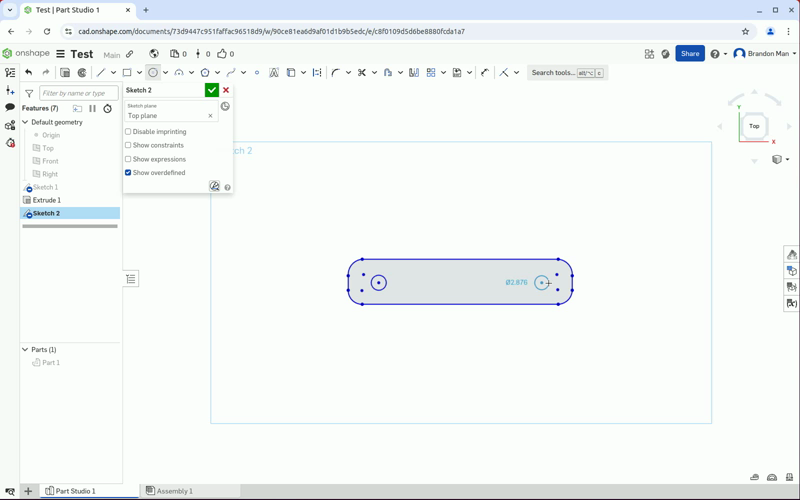
key(esc)
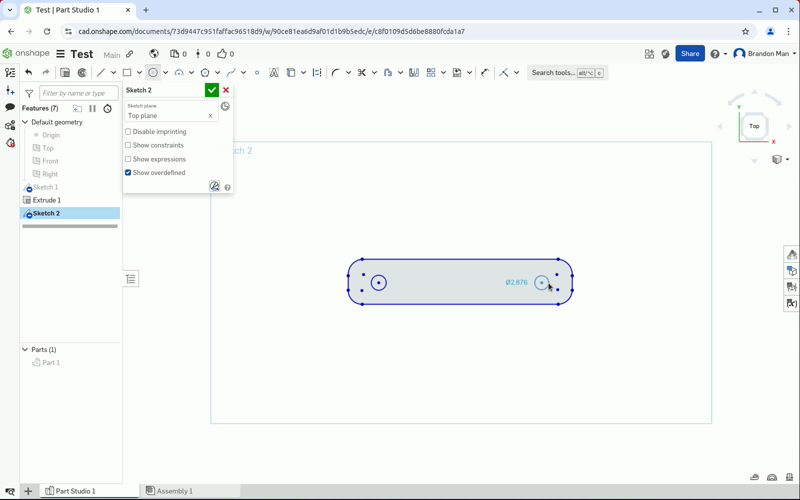
mouse_move(429, 288)
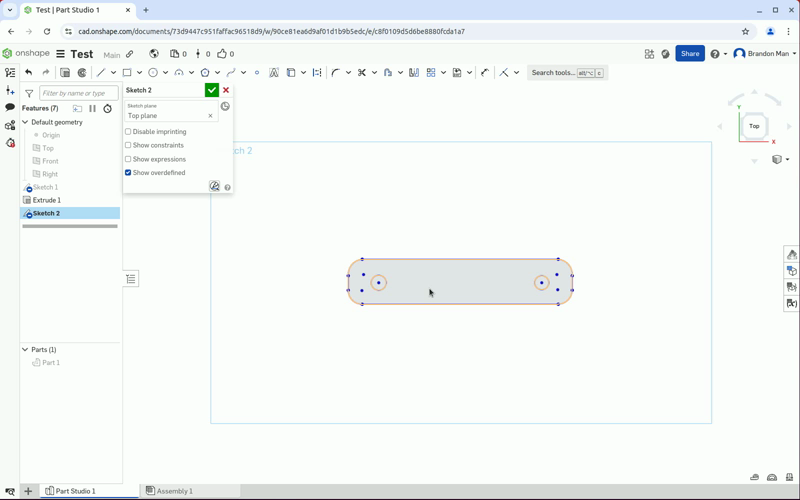
click(429, 288)
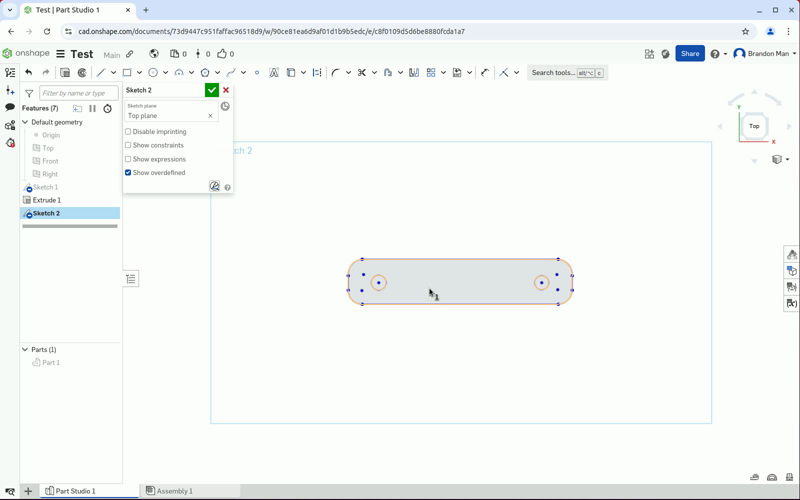
mouse_move(73, 352)
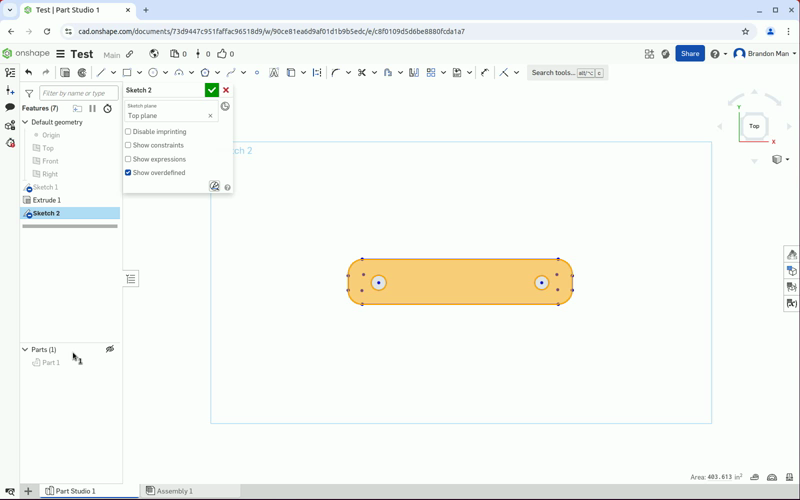
key(shift+y)
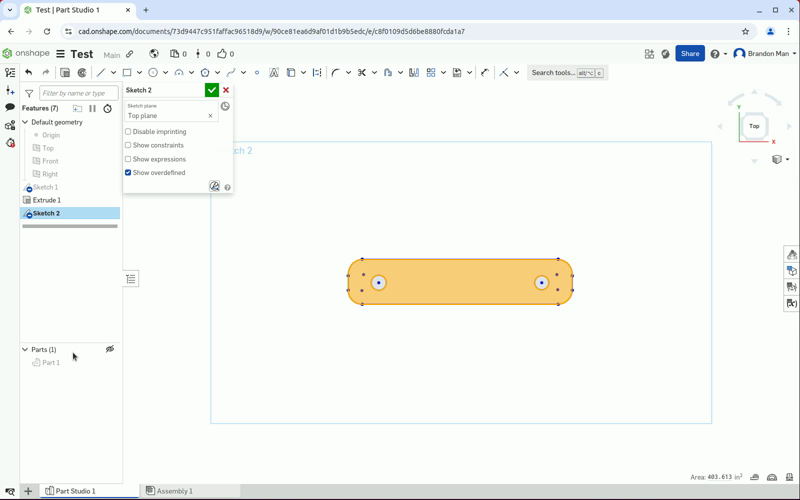
key(shift+e)
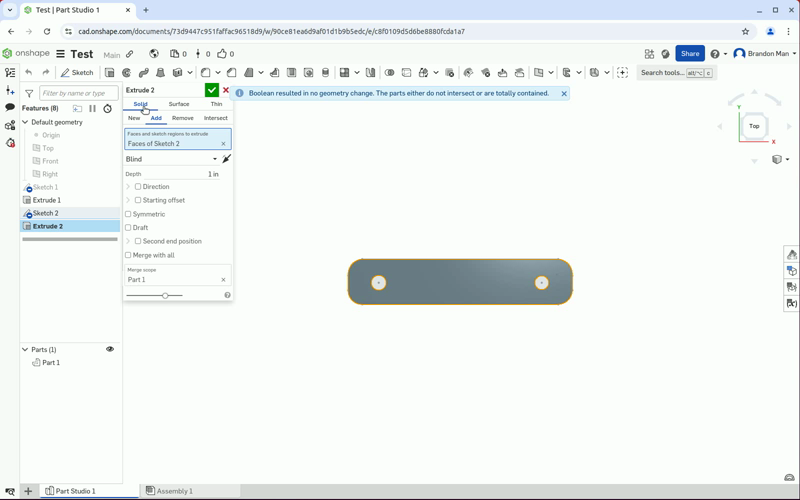
mouse_move(143, 106)
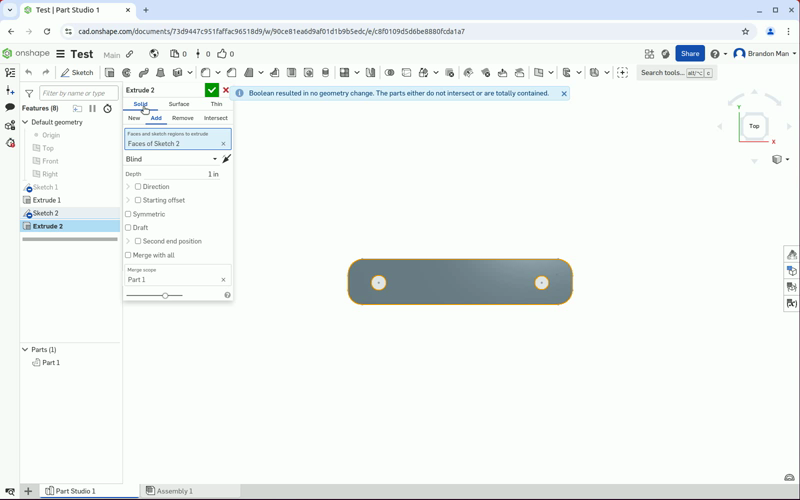
click(143, 106)
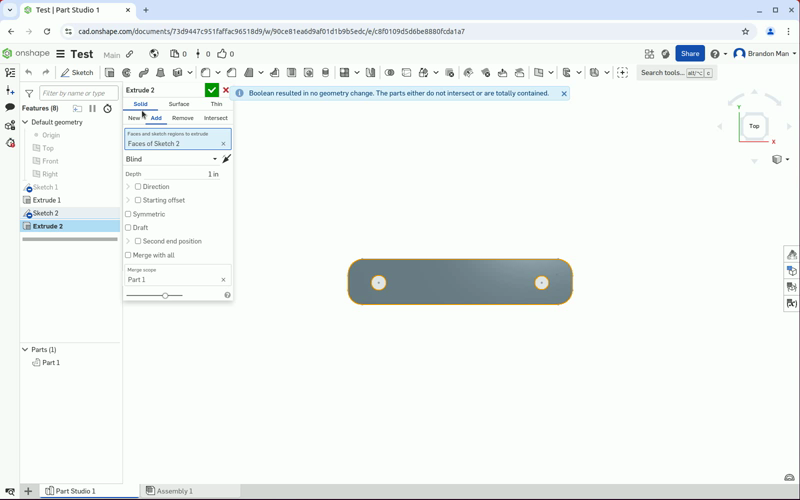
mouse_move(137, 120)
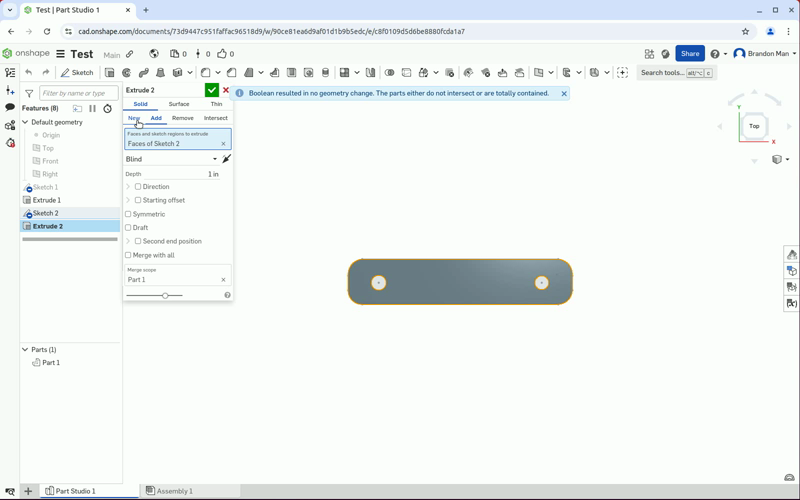
click(137, 120)
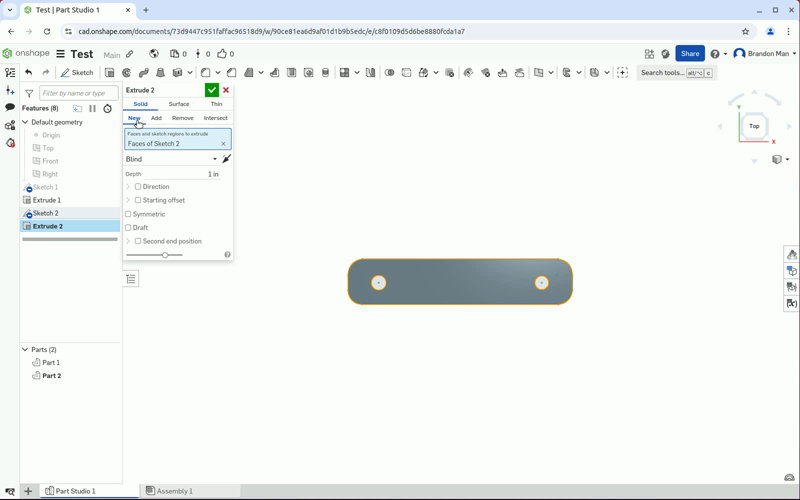
key(tab, 4)
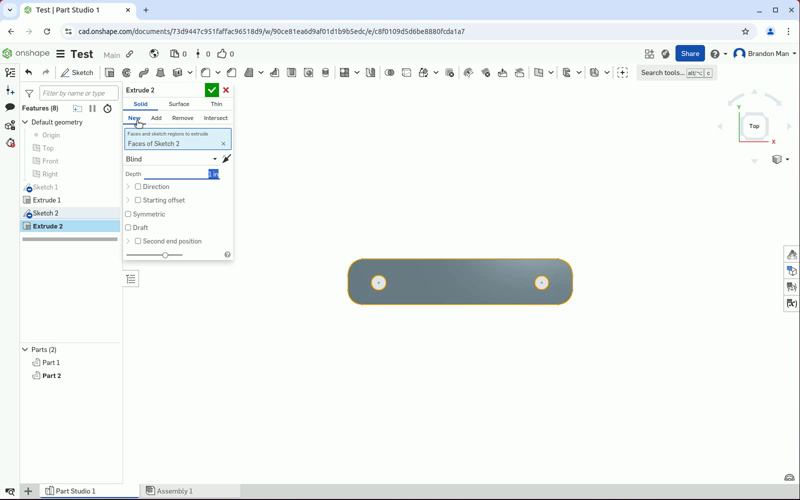
text(6.258)
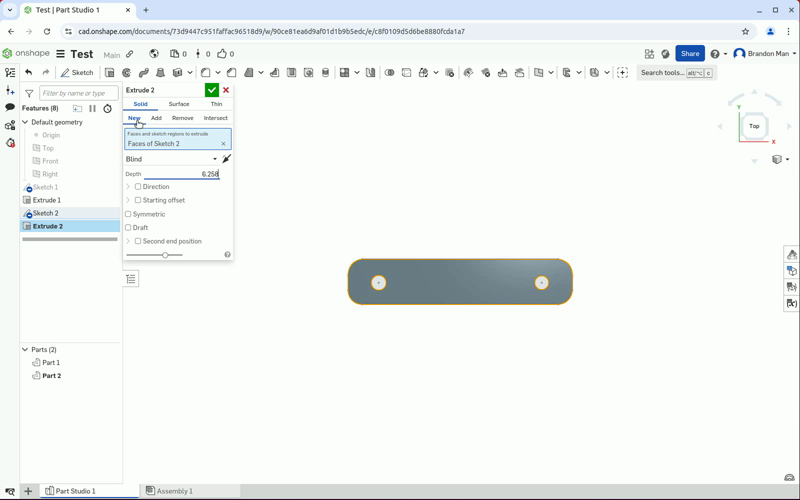
key(enter)
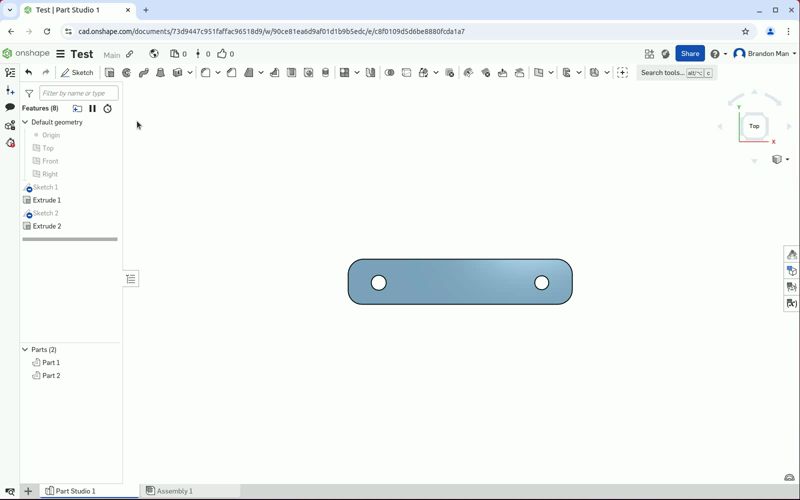
key(shift+h)
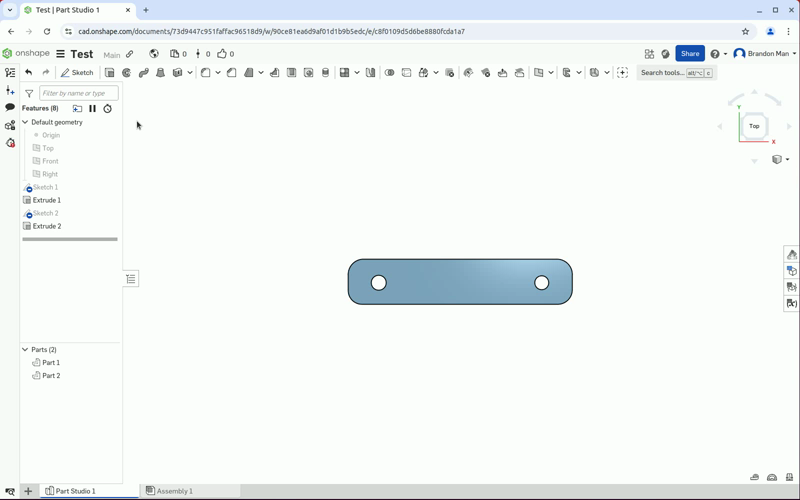
key(shift+h)
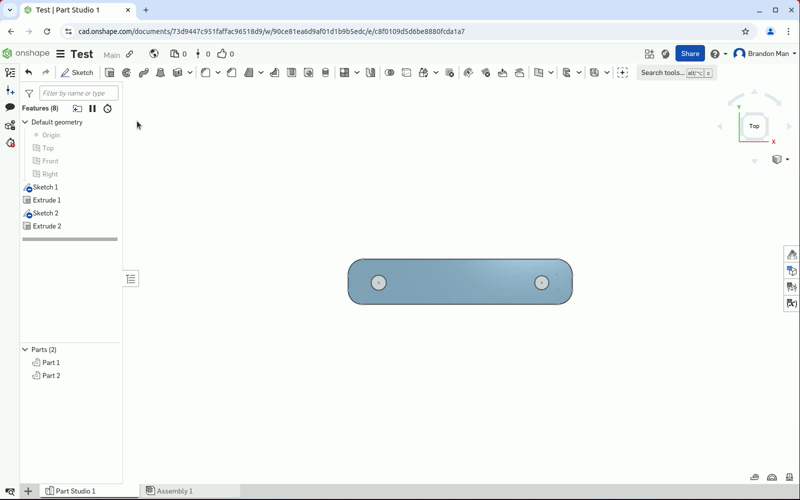
key(shift+7)
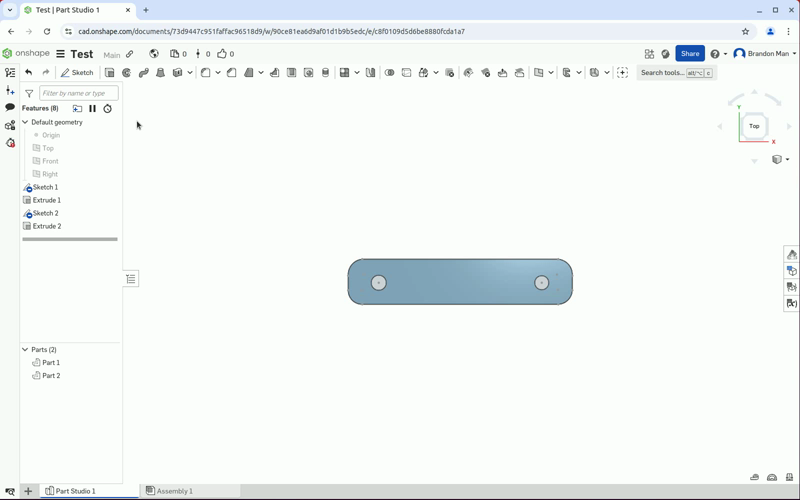
key(up, 3)
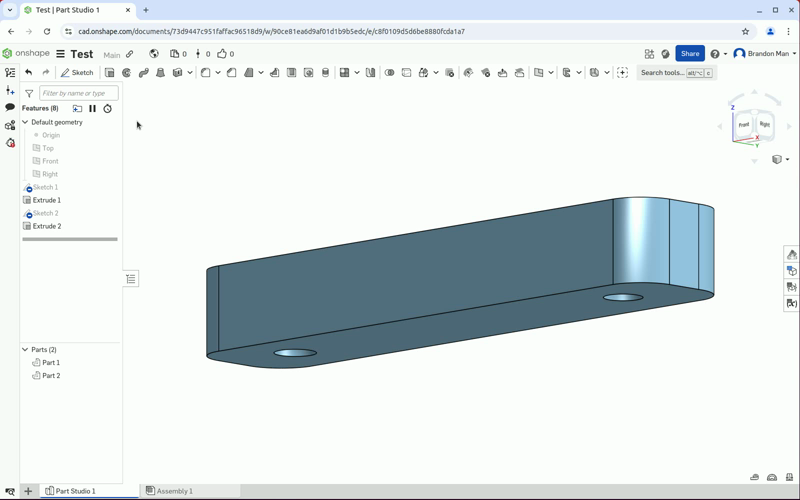
key(left, 3)
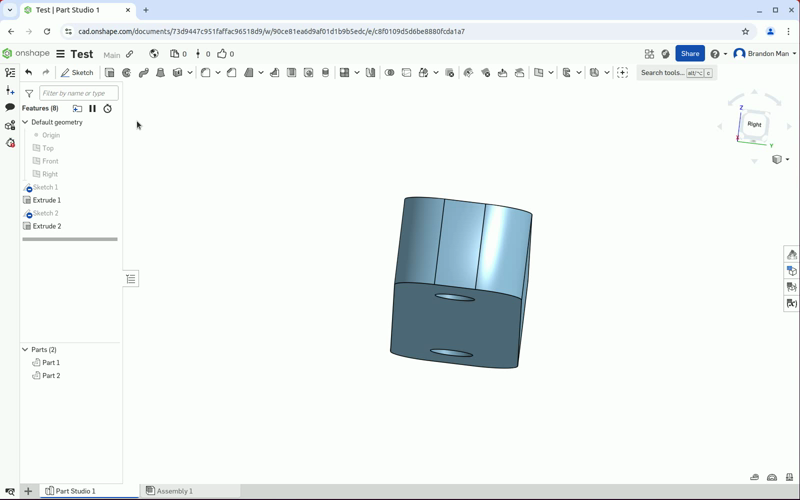
key(right, 3)
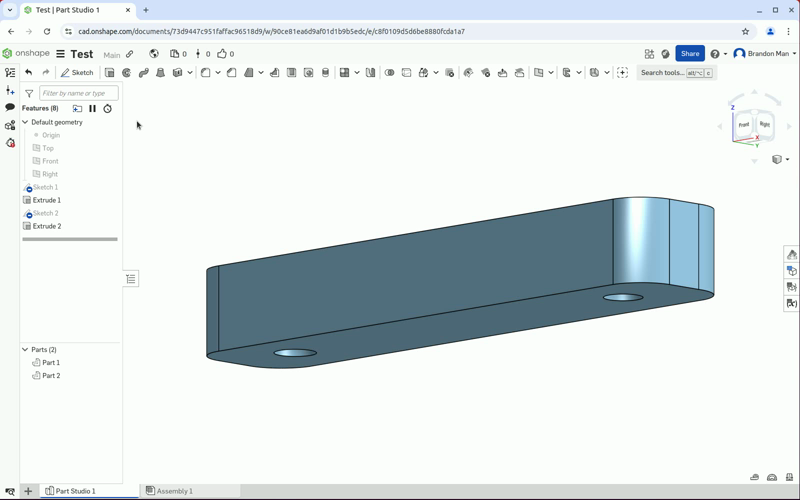
key(down, 3)
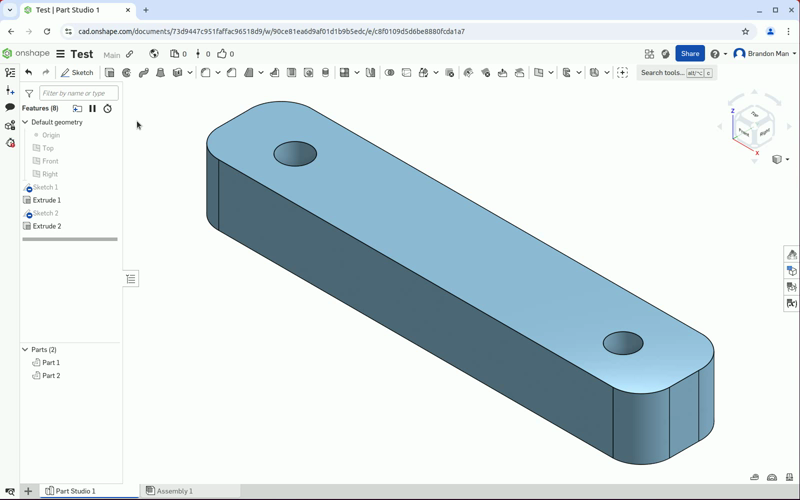
mouse_move(73, 189)
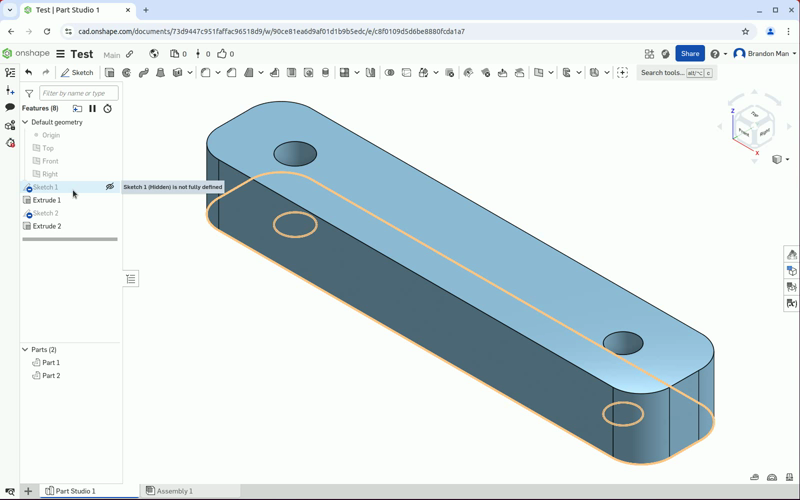
click(73, 189)